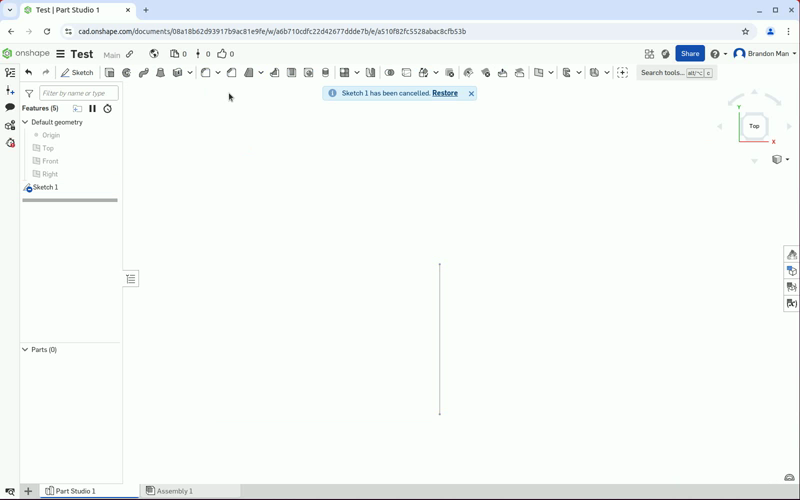
key(shift+h)
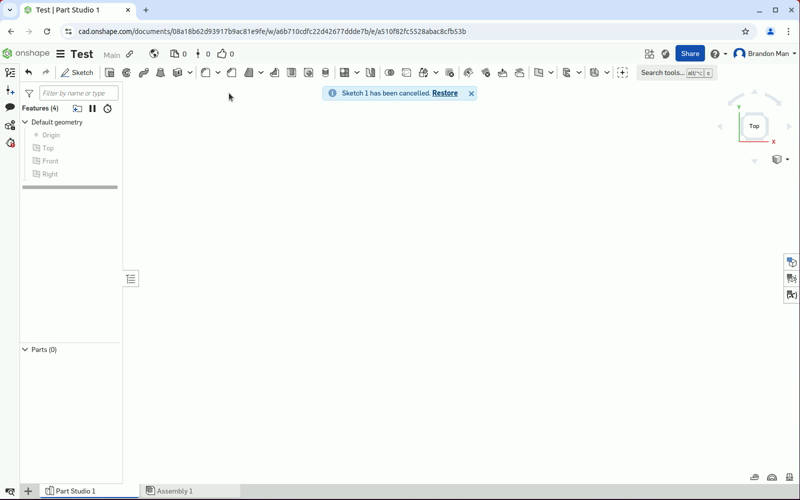
mouse_move(73, 352)
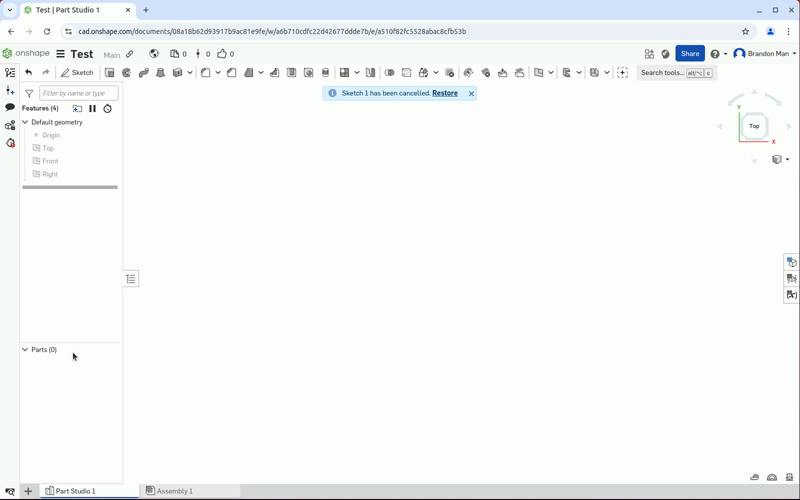
key(y)
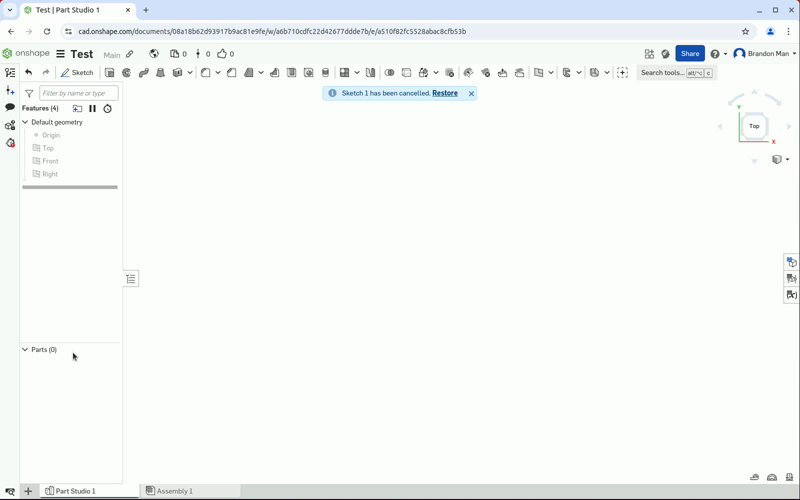
key(shift+p)
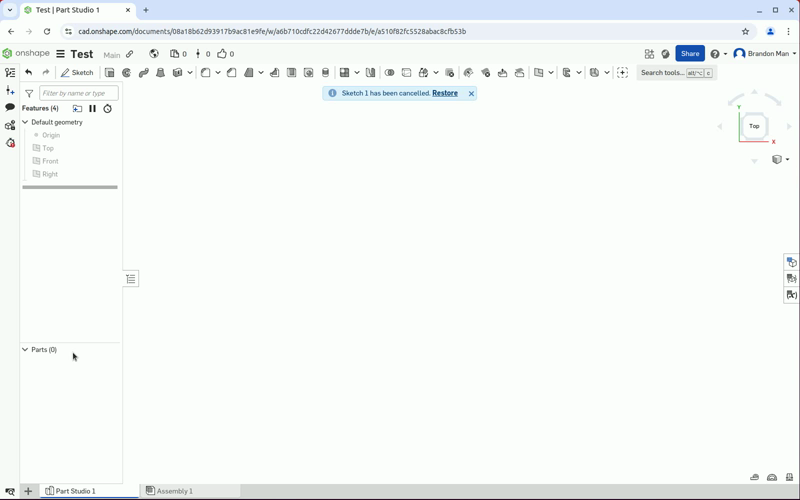
key(space)
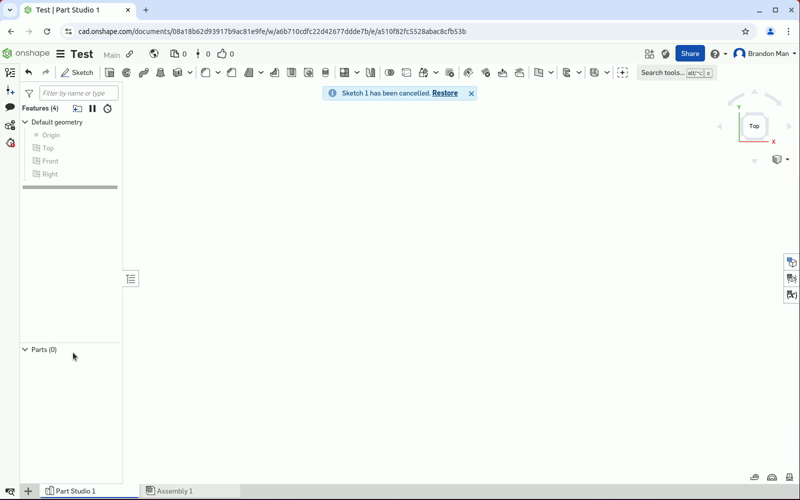
key_down(shift)
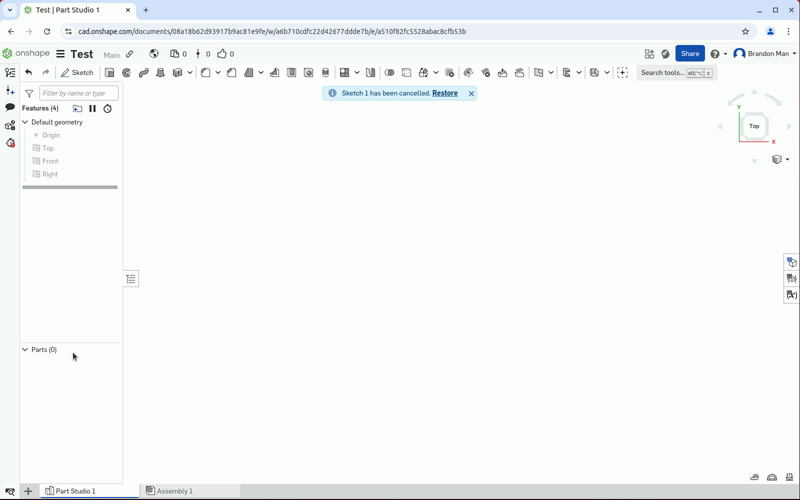
key(up)
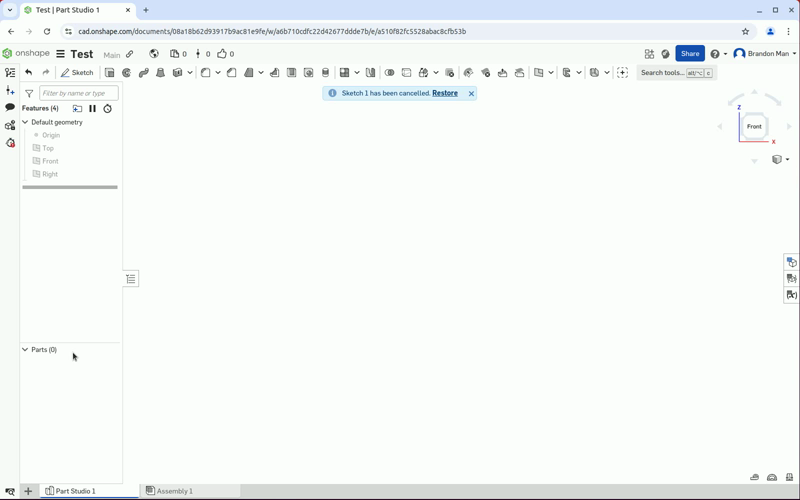
key_up(shift)
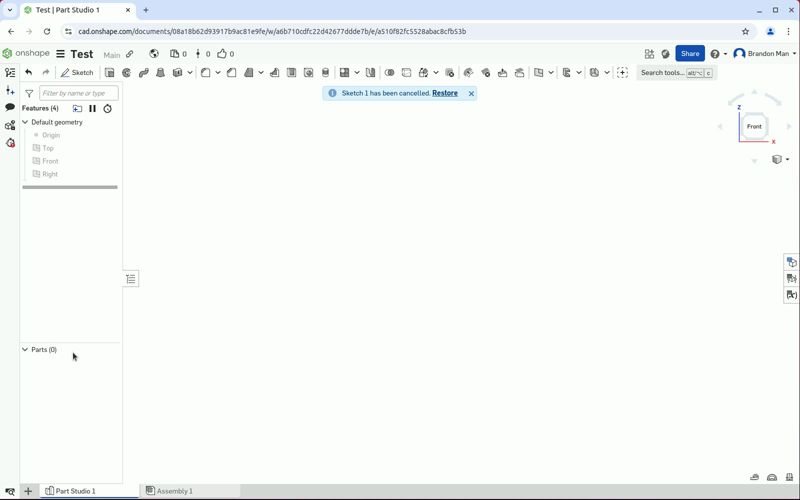
mouse_move(73, 352)
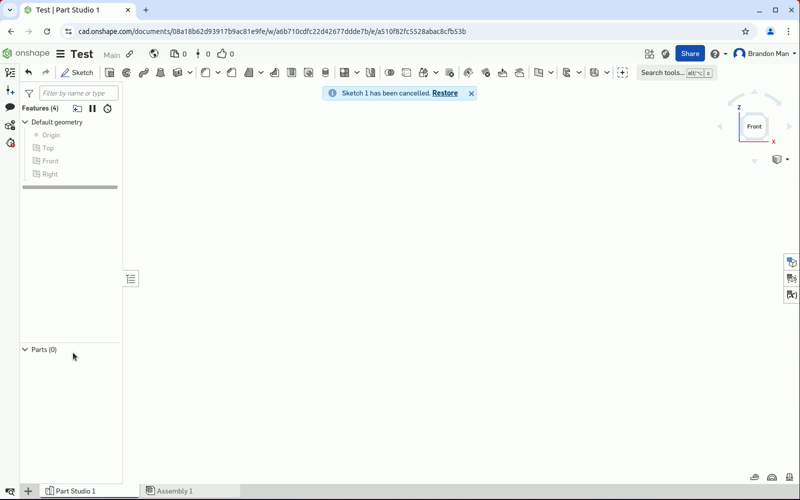
key(shift+y)
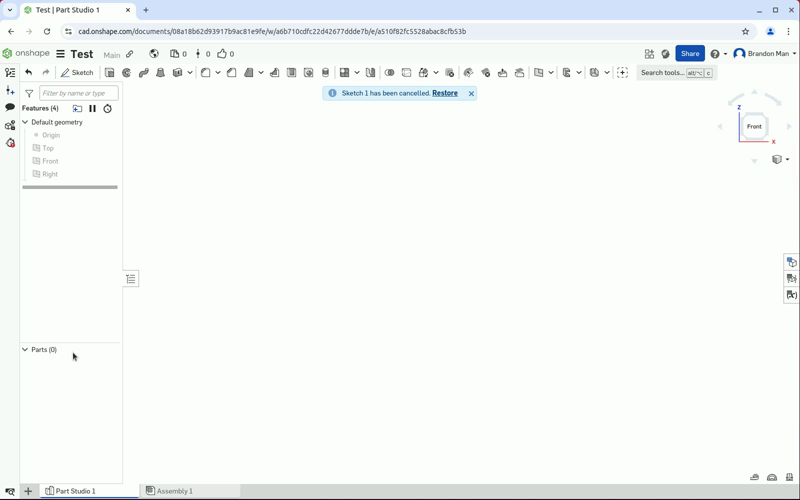
key(shift+s)
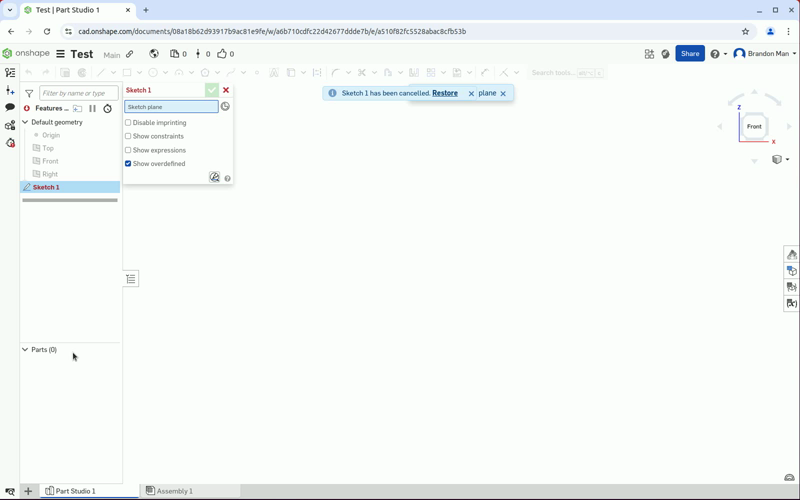
mouse_move(73, 163)
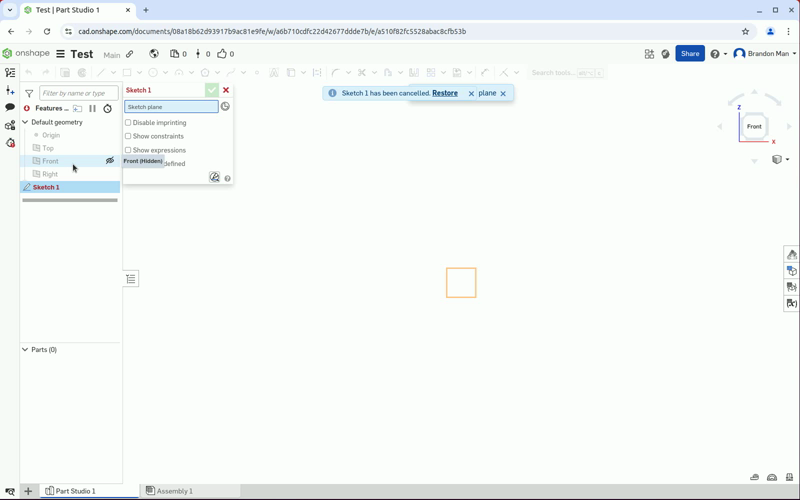
click(73, 163)
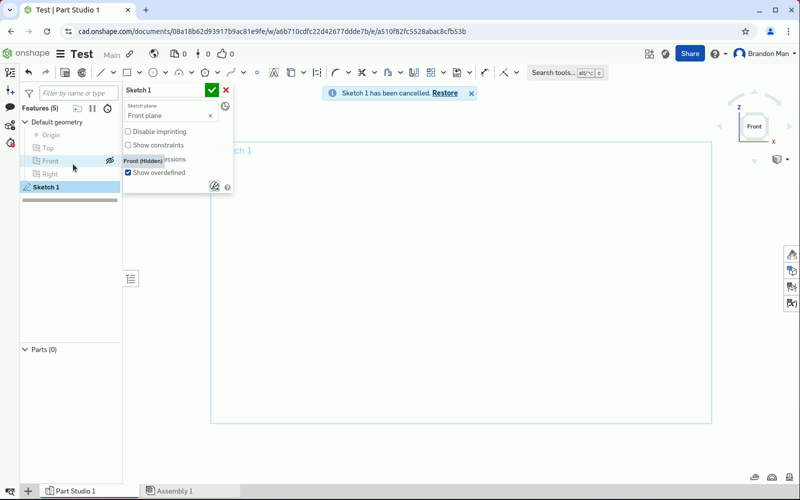
mouse_move(73, 352)
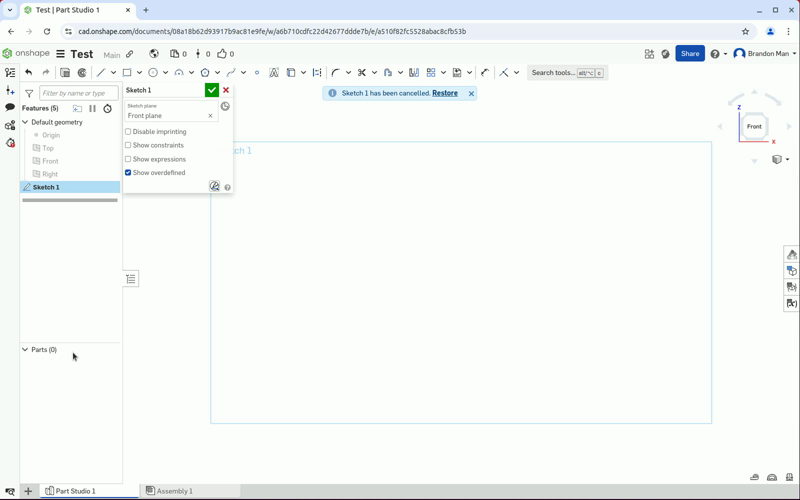
key(y)
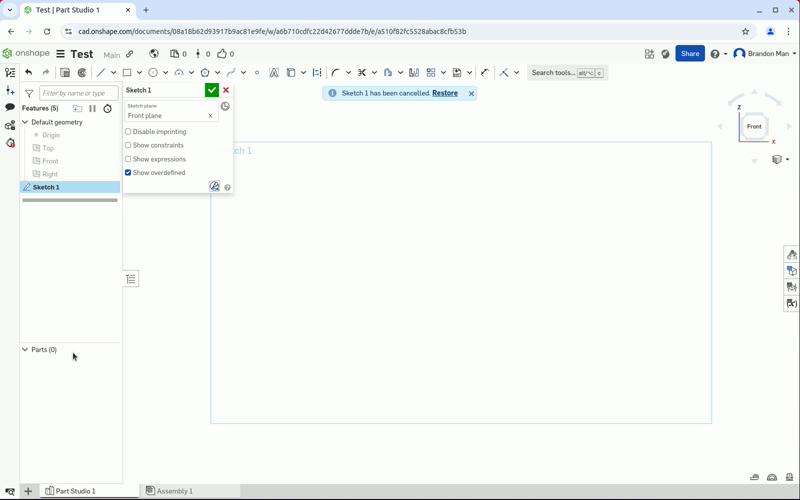
key(l)
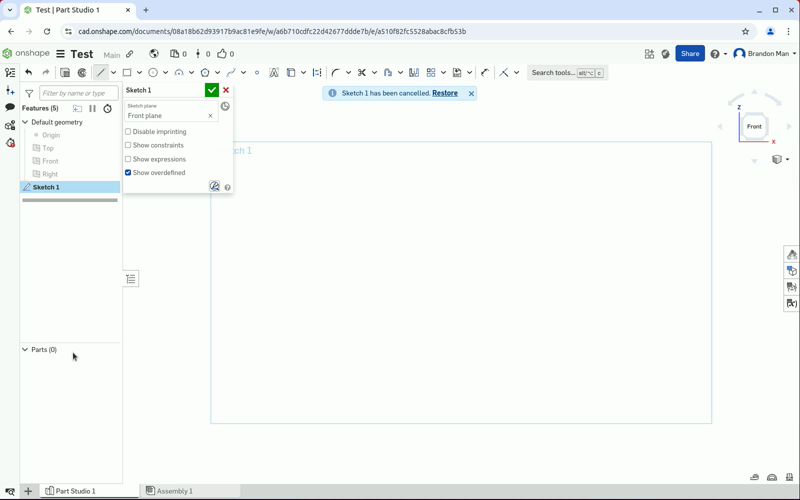
key_down(shift)
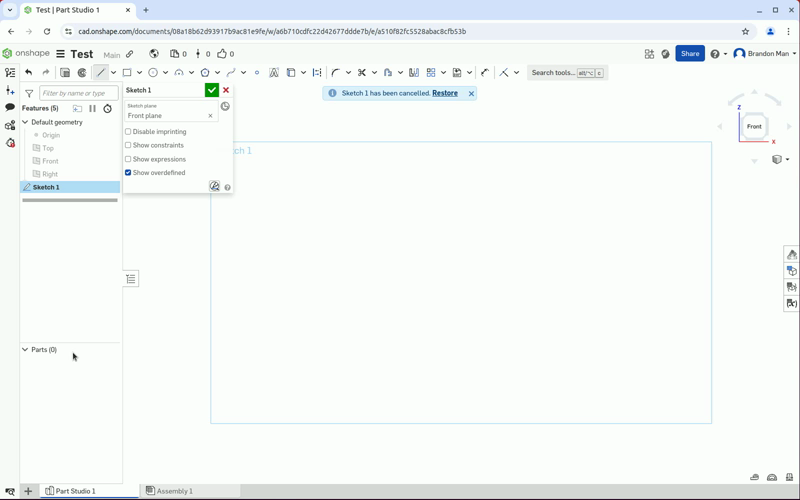
mouse_move(412, 318)
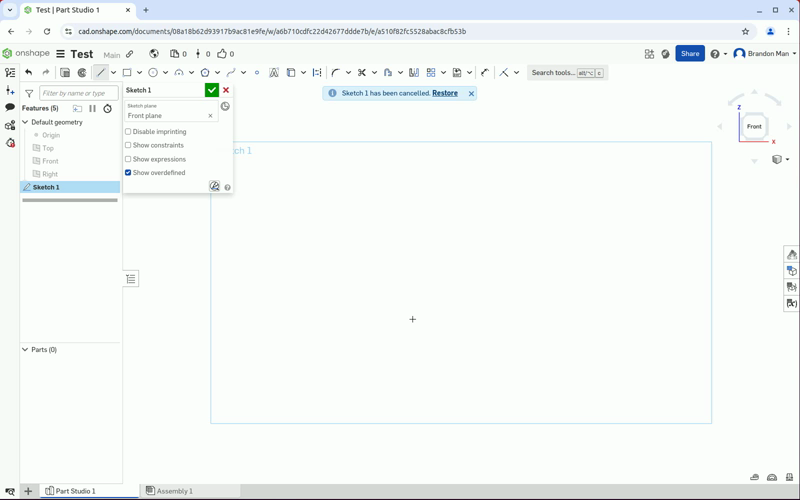
click(412, 318)
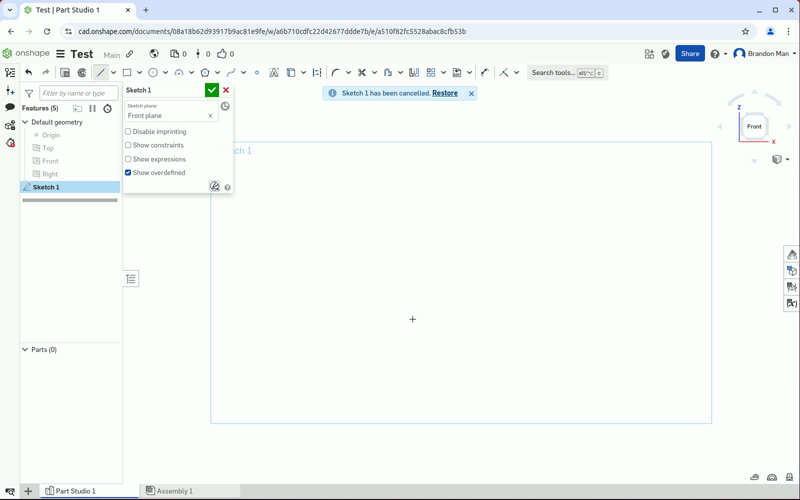
key_up(shift)
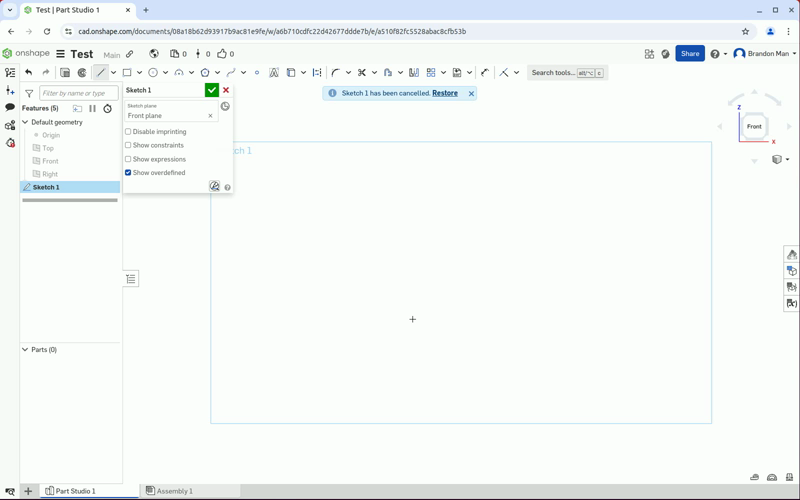
key_down(shift)
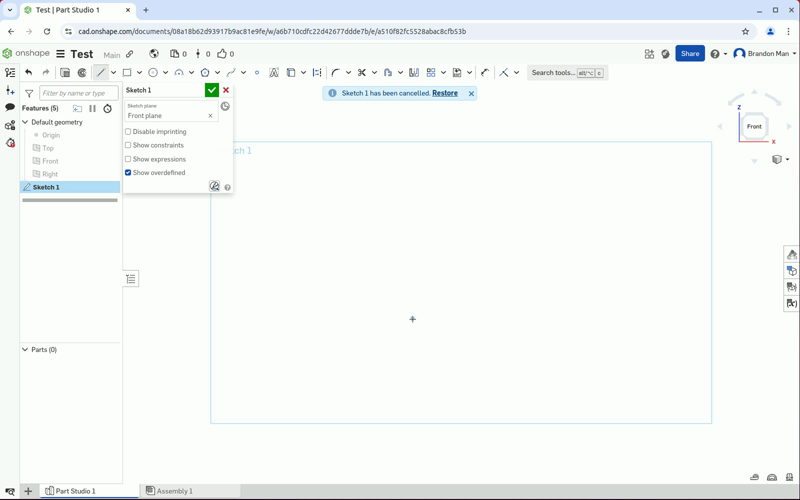
mouse_move(442, 318)
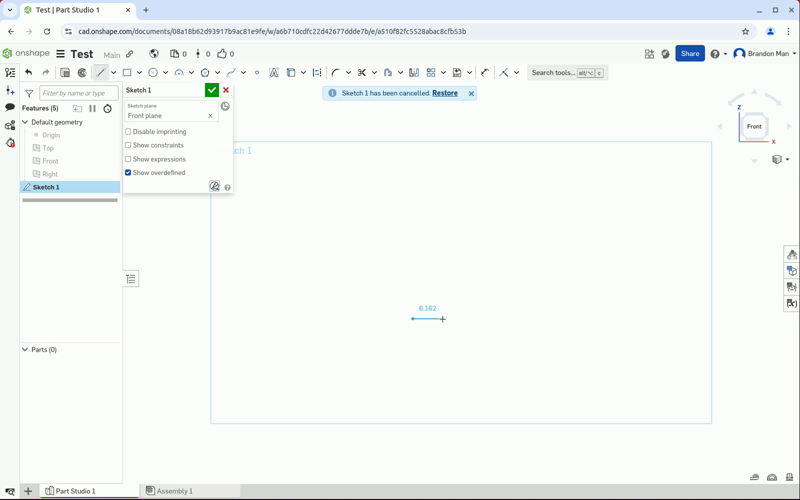
mouse_move(413, 323)
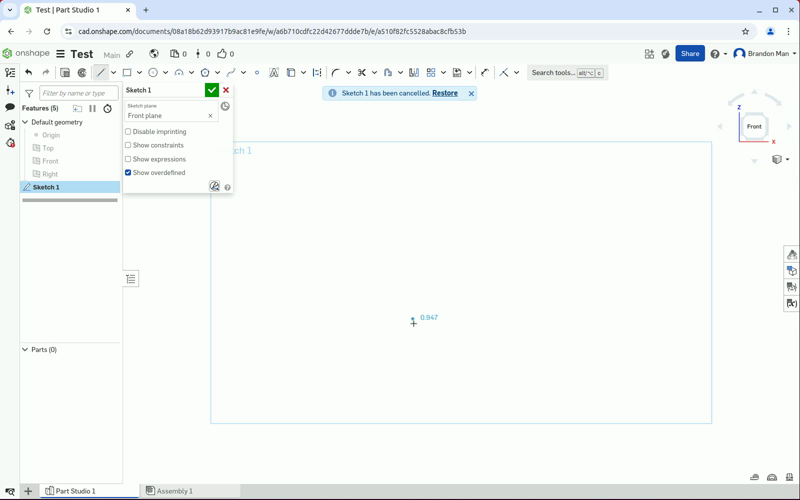
scroll(6)
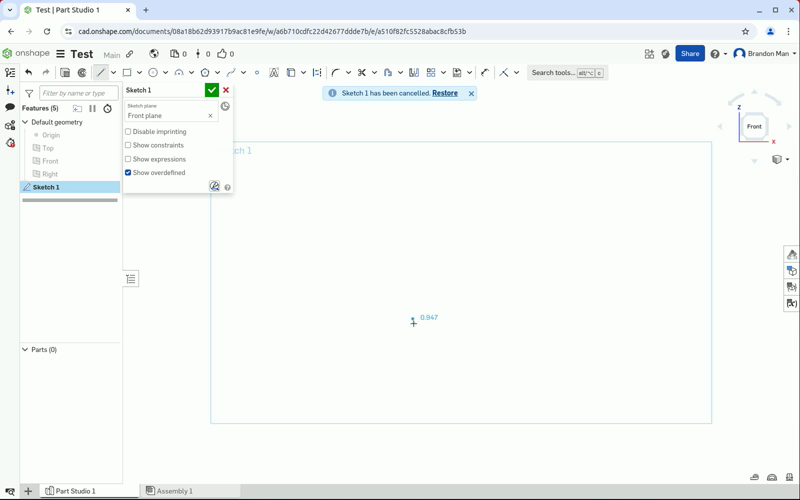
scroll(6)
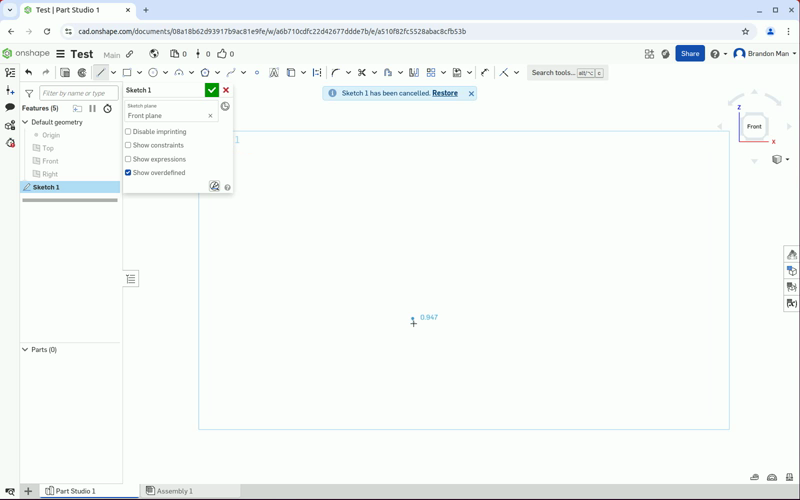
scroll(6)
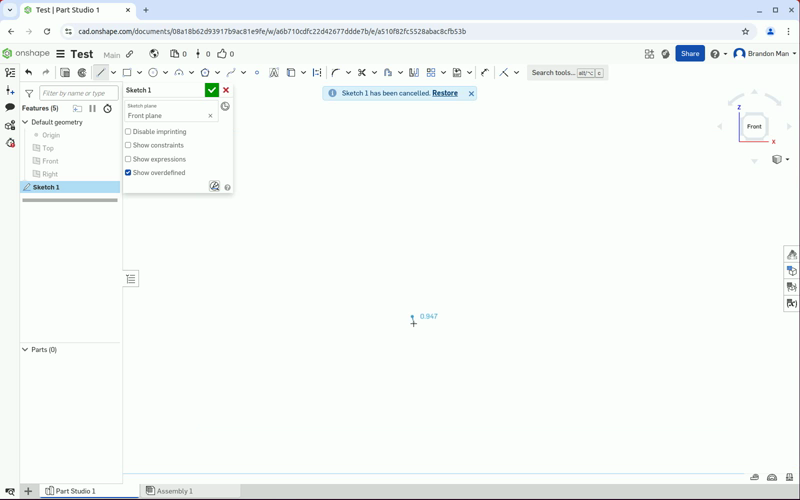
scroll(6)
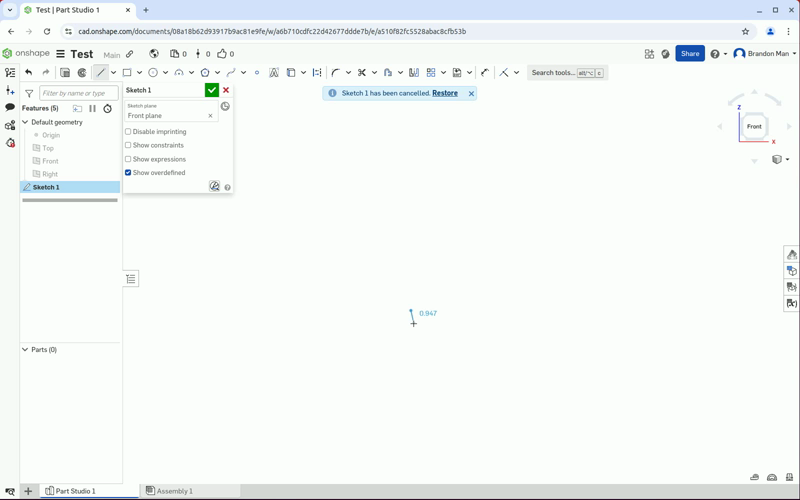
scroll(6)
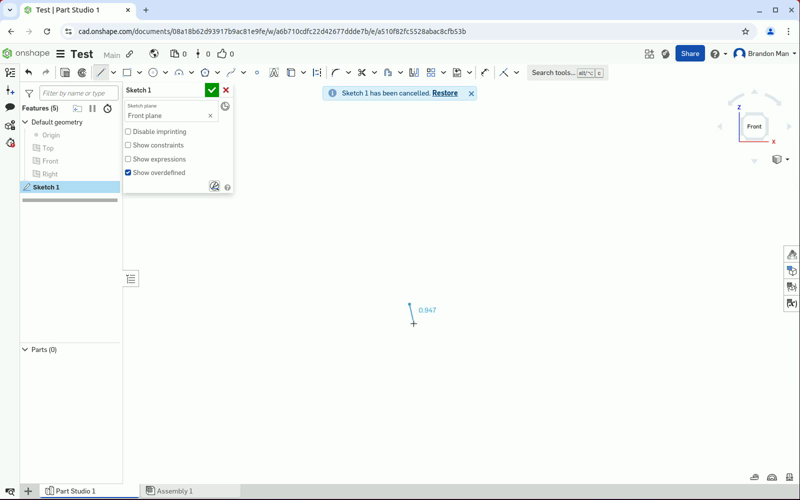
scroll(6)
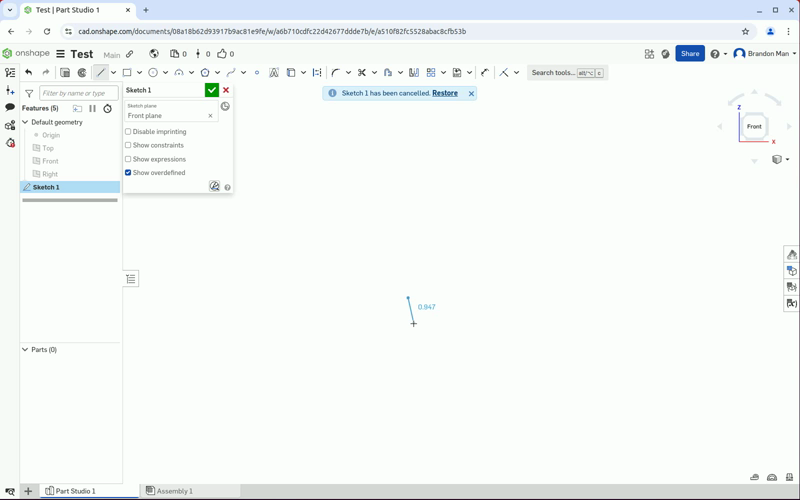
scroll(6)
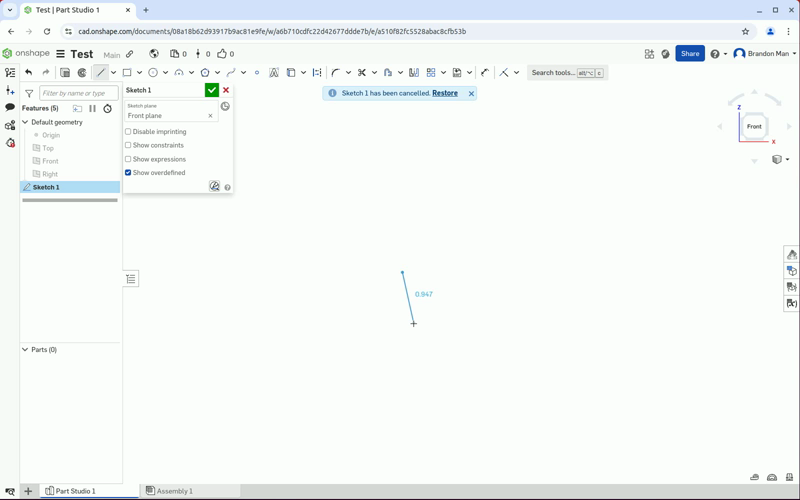
click(413, 323)
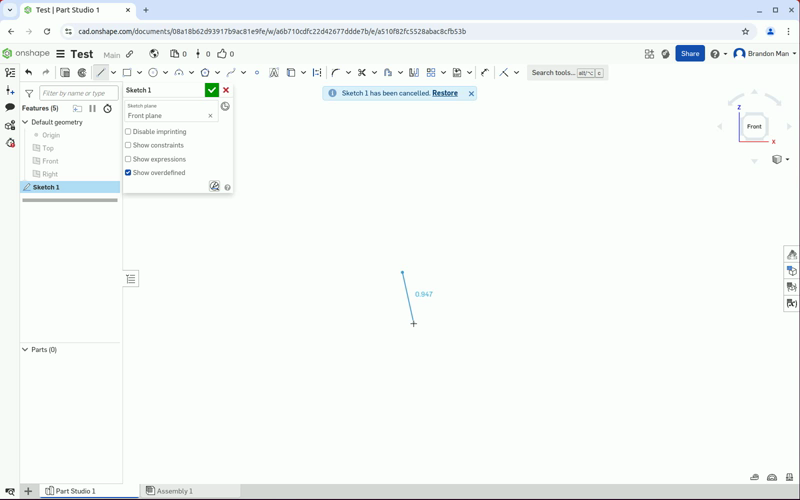
scroll(-6)
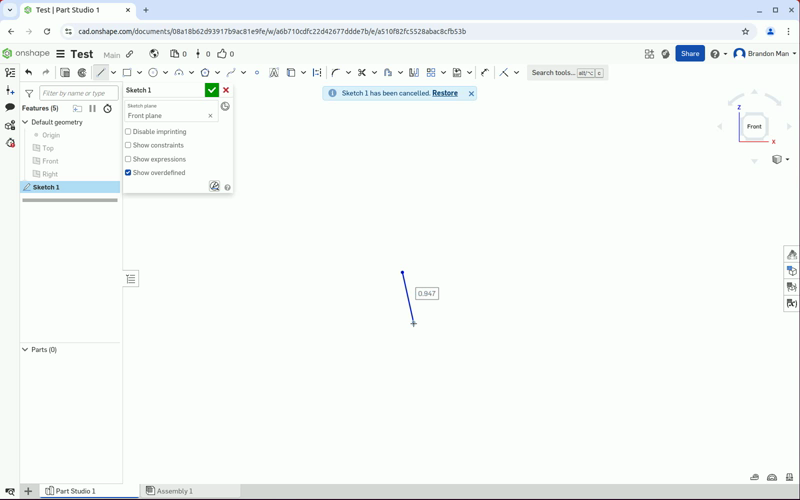
scroll(-6)
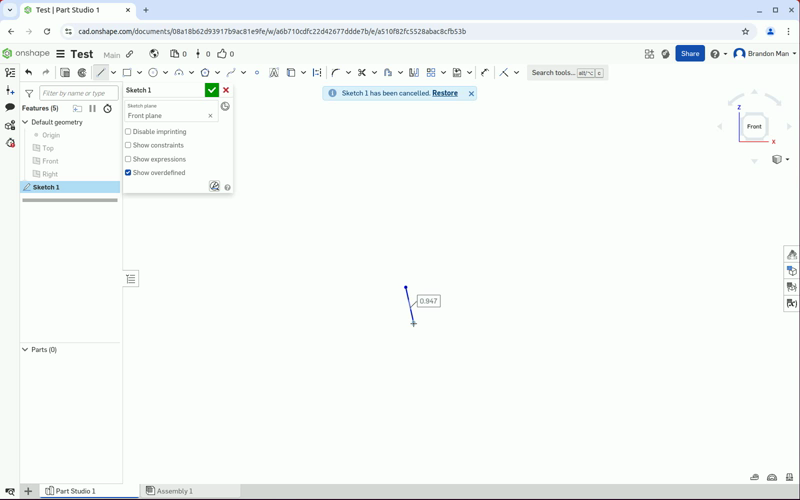
scroll(-6)
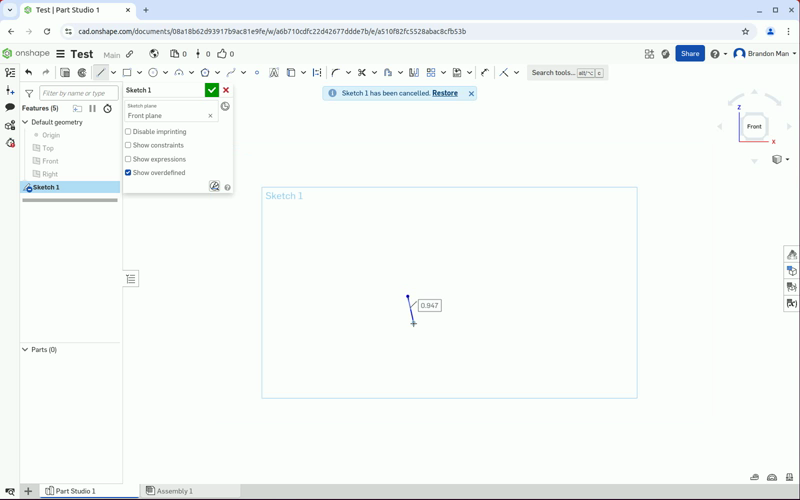
scroll(-6)
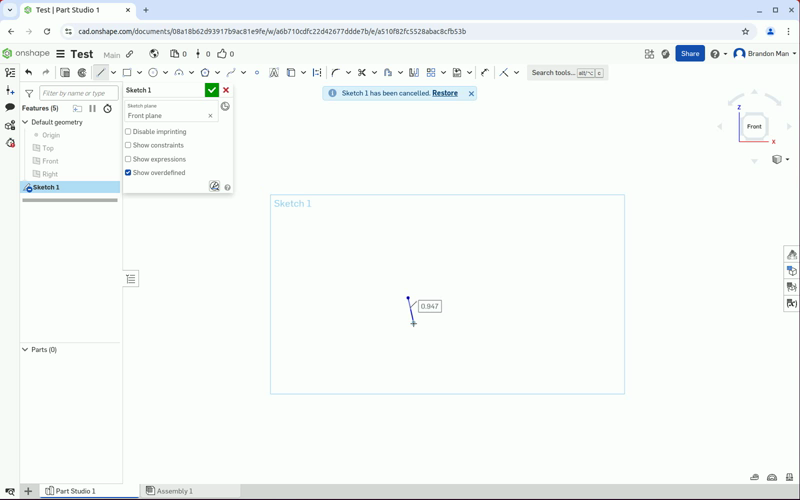
scroll(-6)
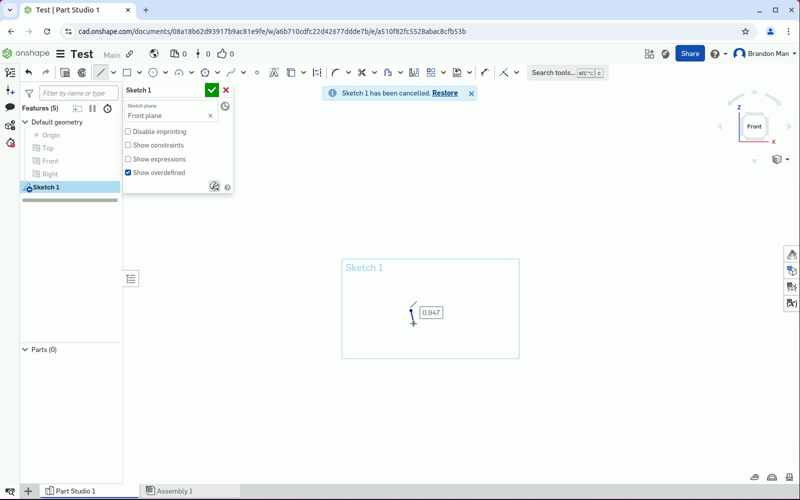
scroll(-6)
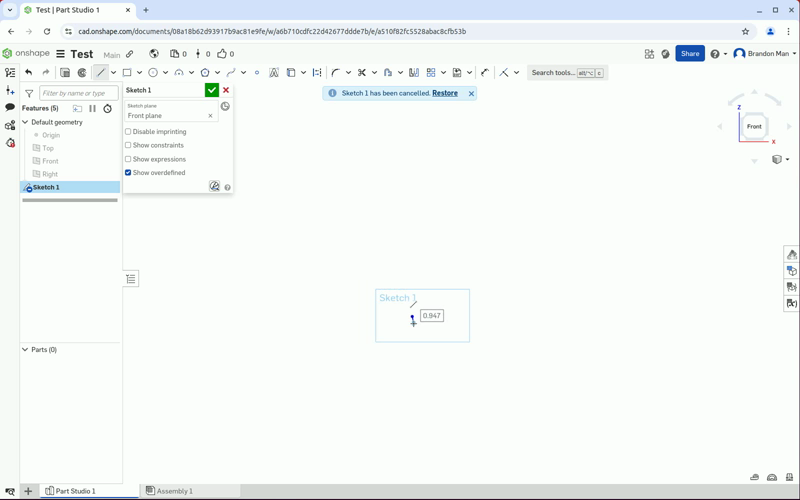
scroll(-6)
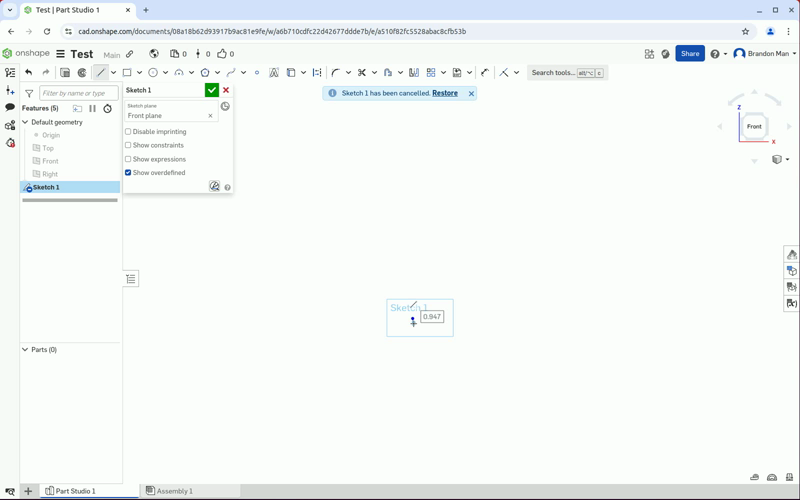
key_up(shift)
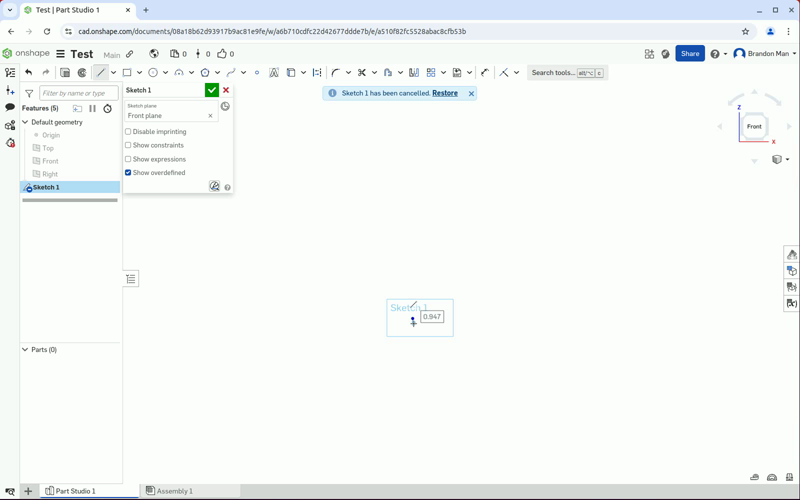
key_down(shift)
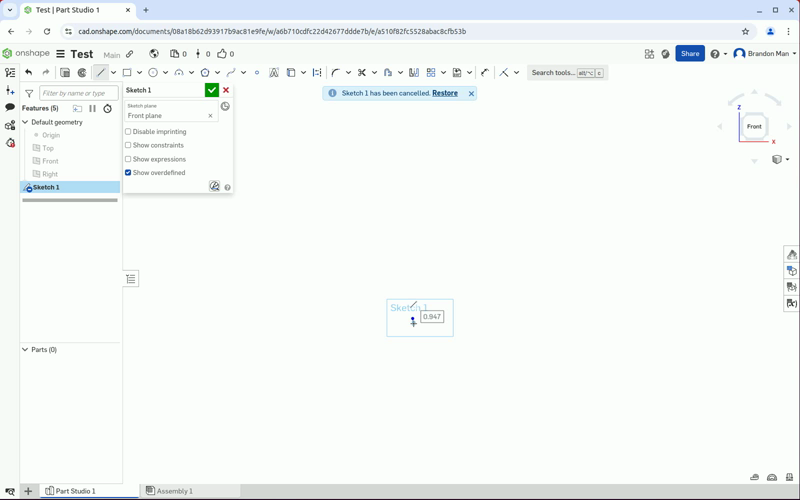
mouse_move(443, 323)
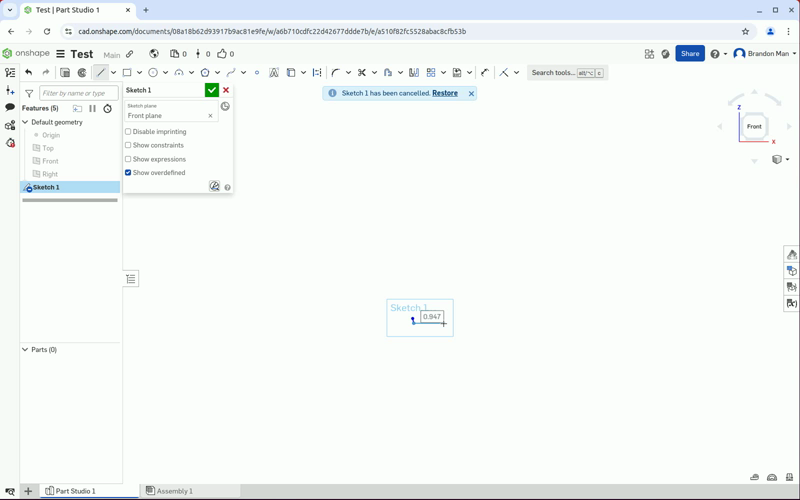
mouse_move(437, 342)
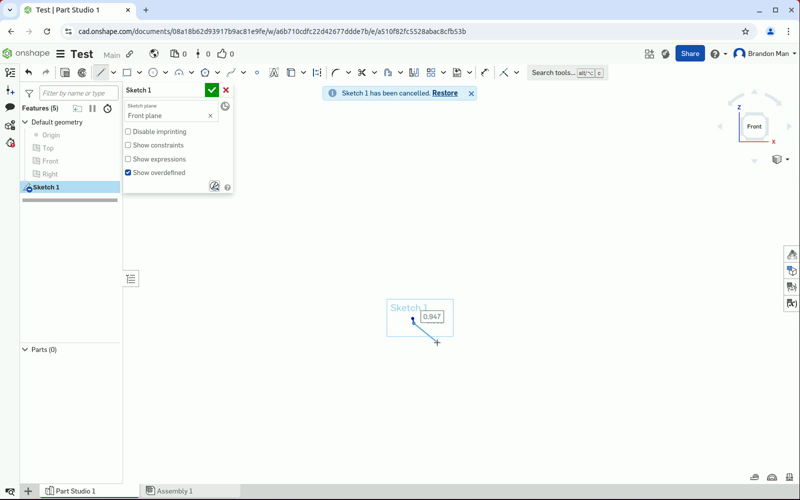
click(437, 342)
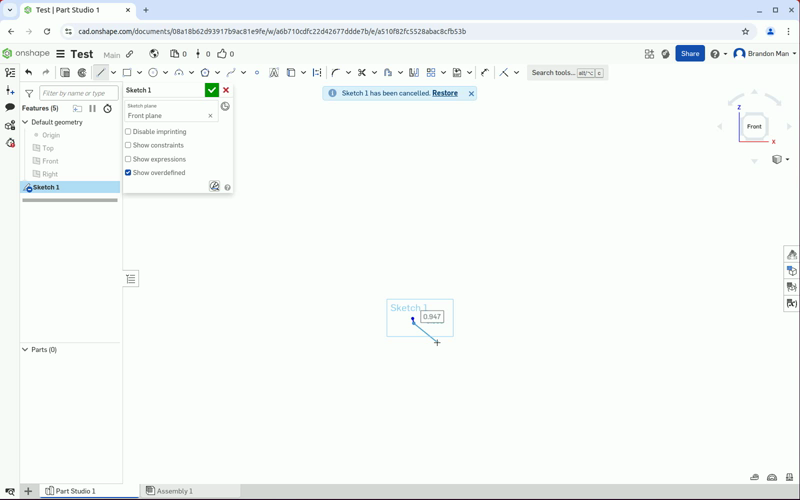
key_up(shift)
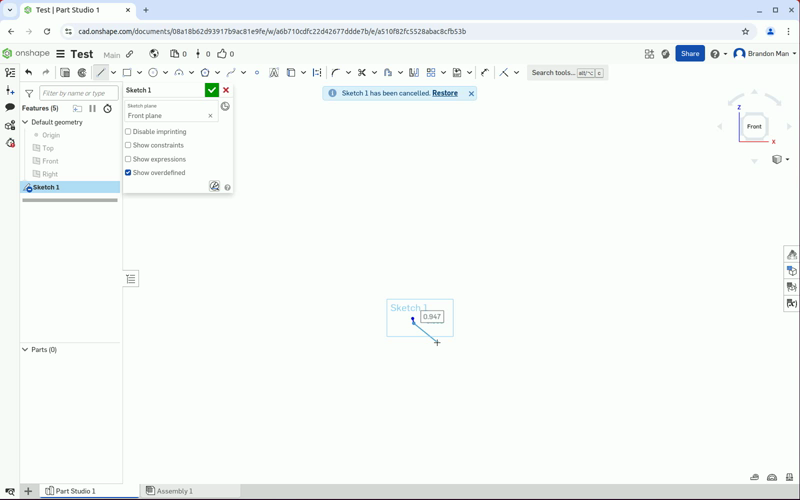
key_down(shift)
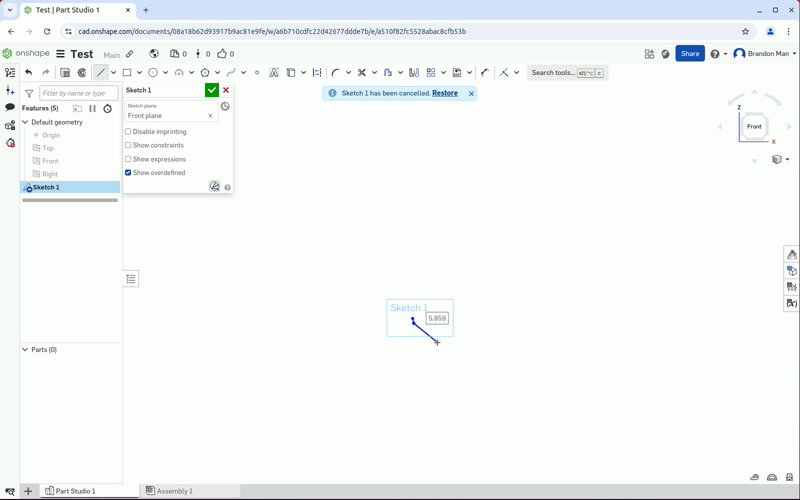
mouse_move(467, 342)
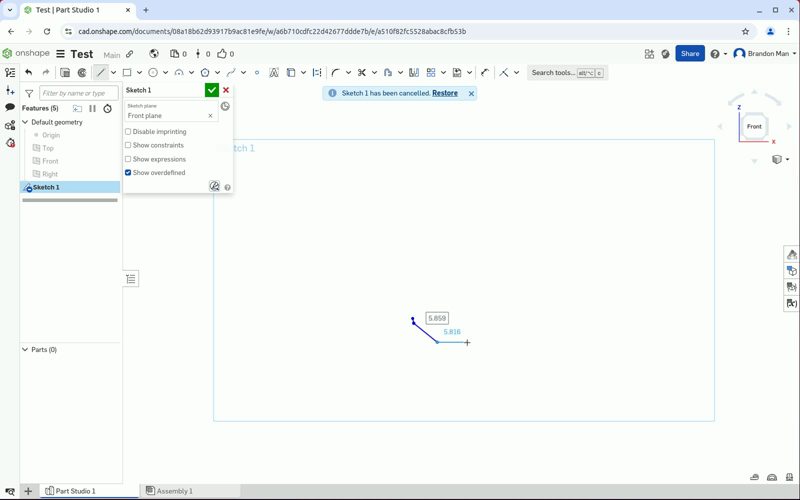
mouse_move(468, 342)
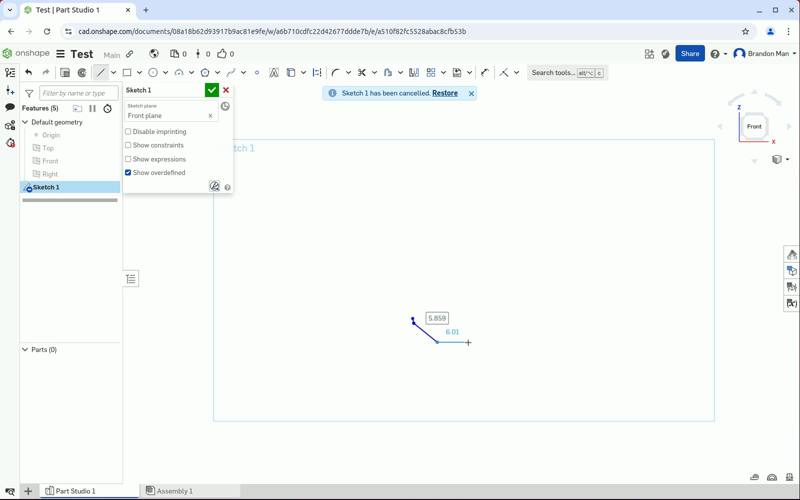
click(468, 342)
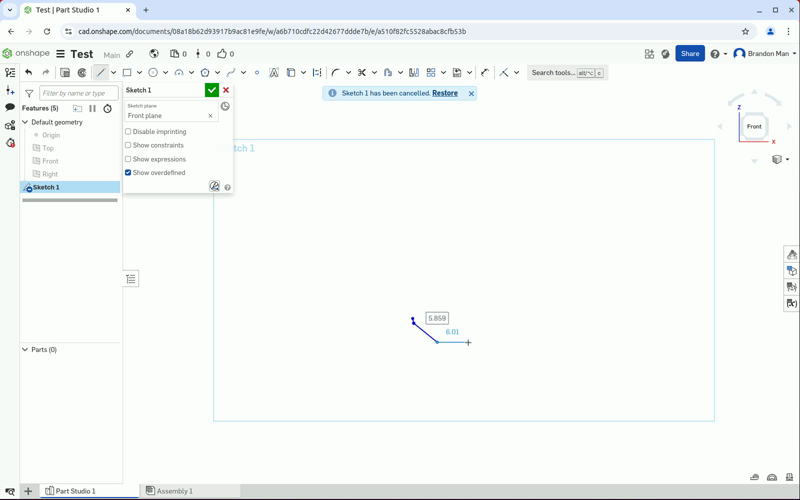
key_up(shift)
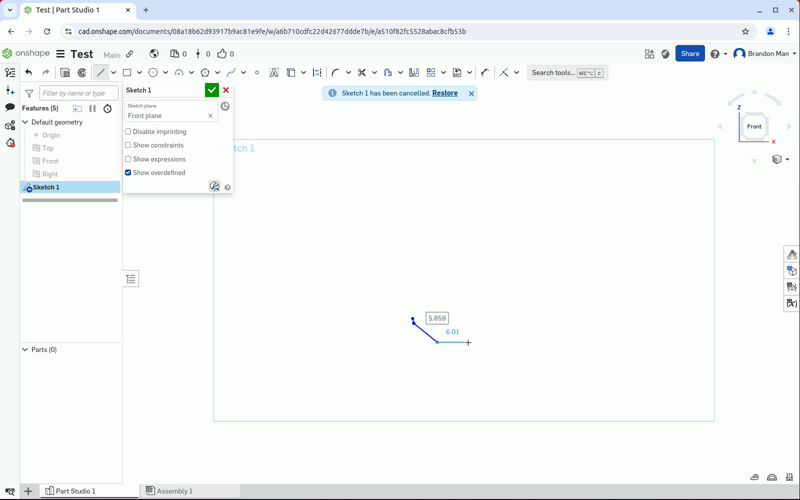
key_down(shift)
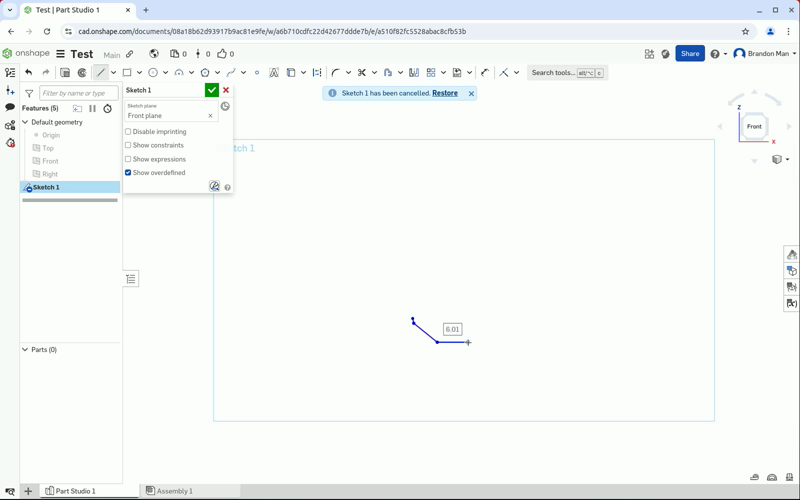
mouse_move(498, 342)
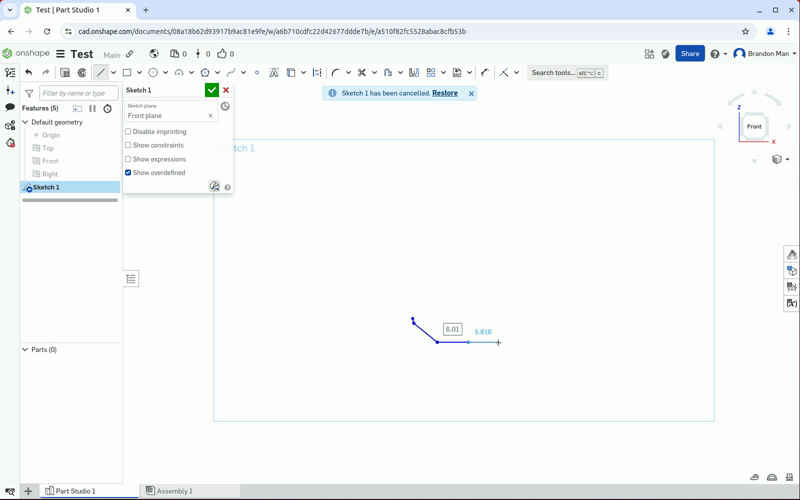
mouse_move(491, 322)
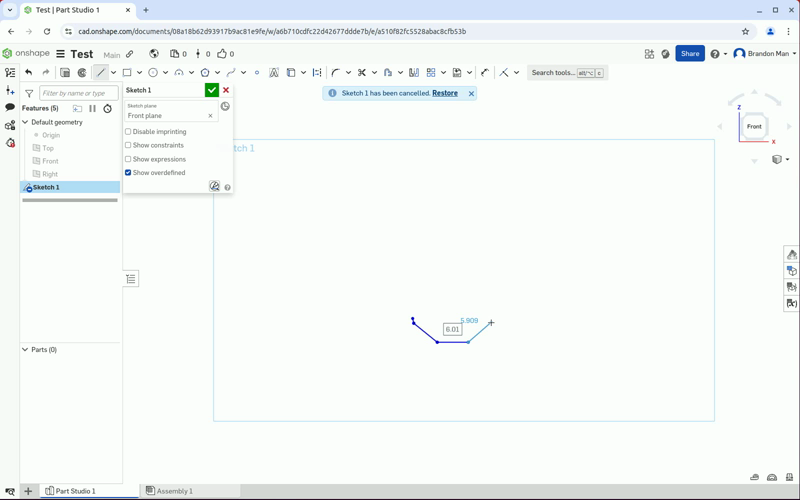
click(491, 322)
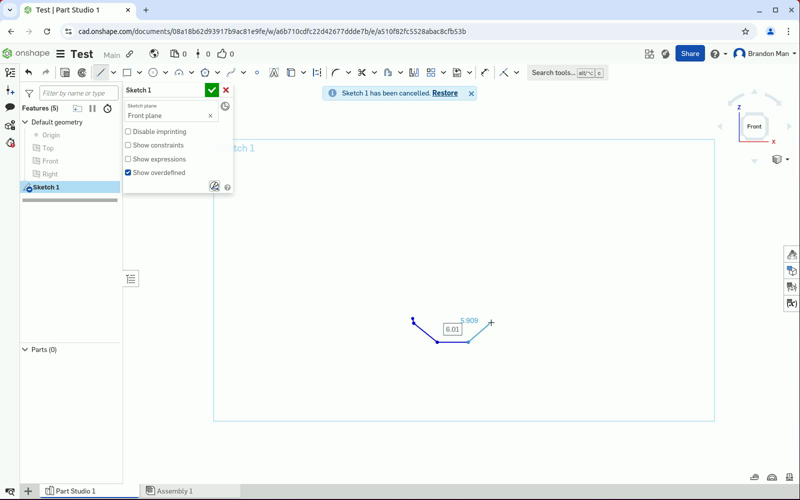
key_up(shift)
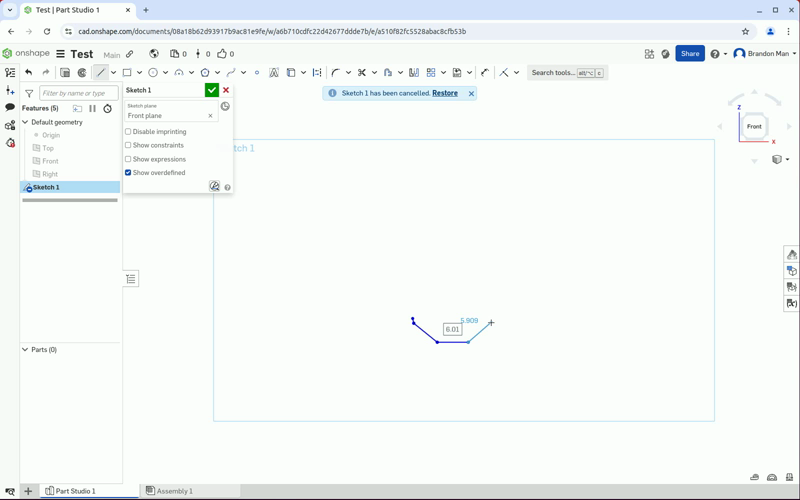
key_down(shift)
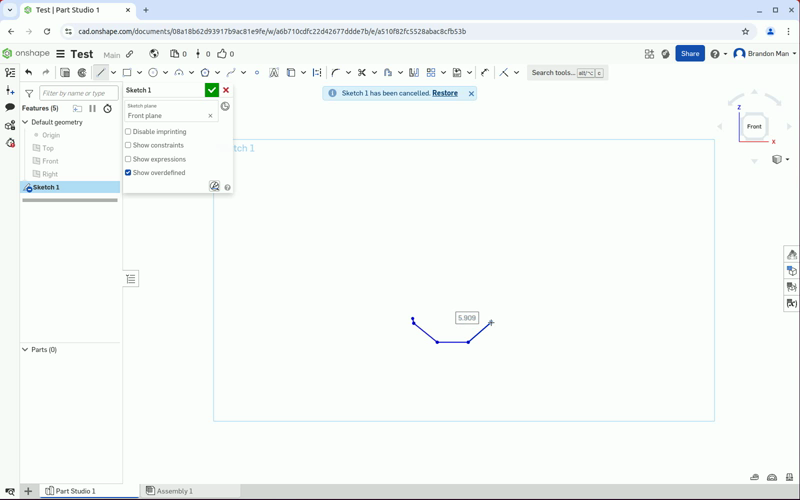
mouse_move(521, 322)
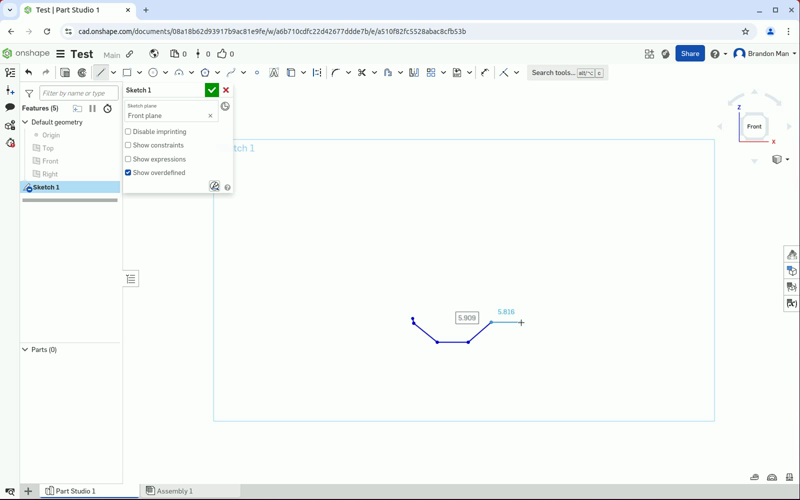
mouse_move(496, 292)
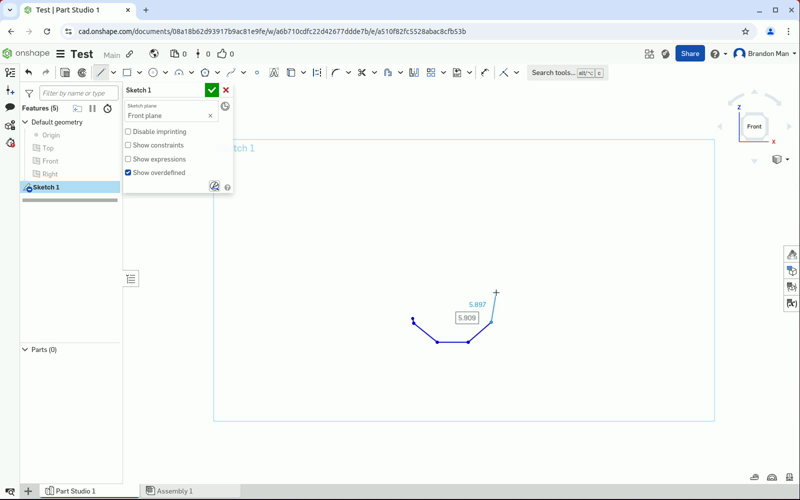
click(496, 292)
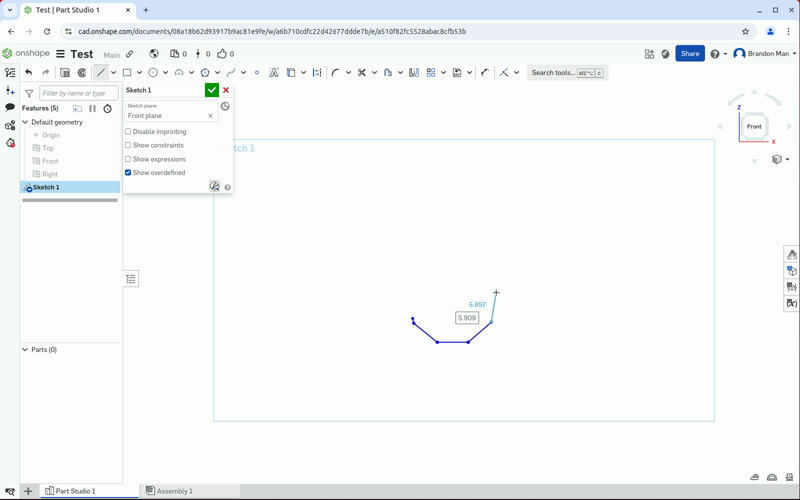
key_up(shift)
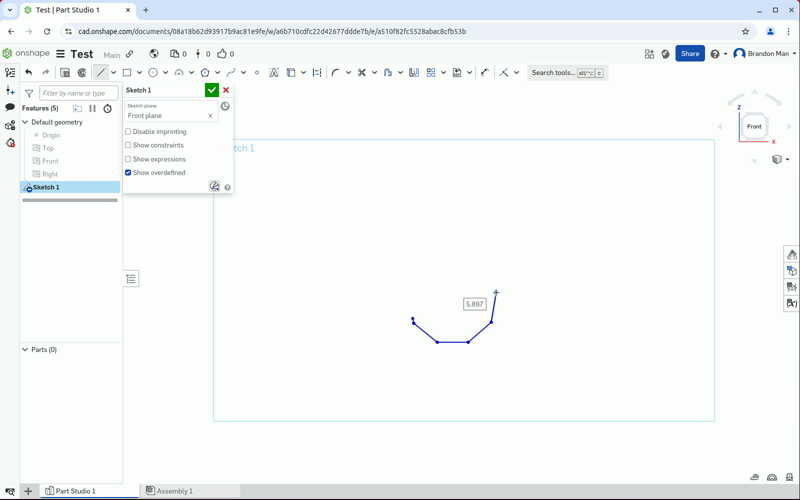
key_down(shift)
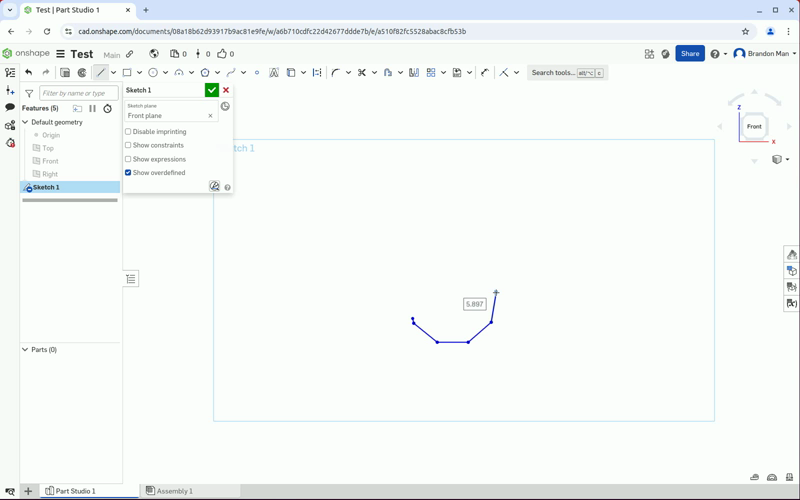
mouse_move(526, 292)
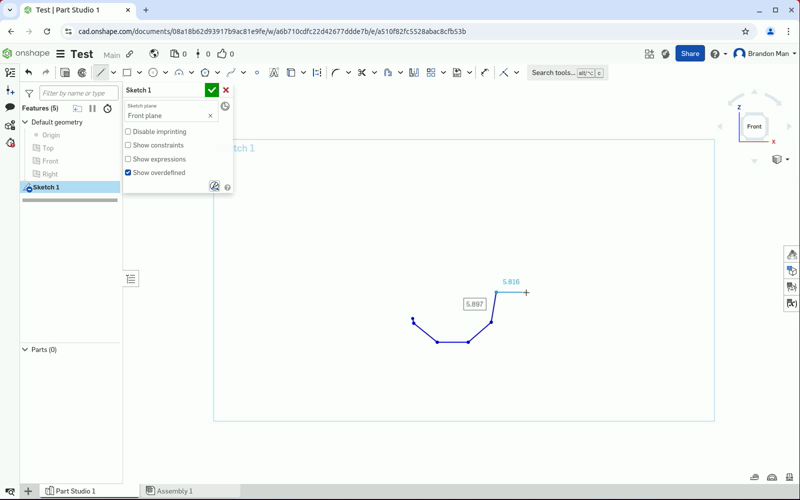
mouse_move(480, 266)
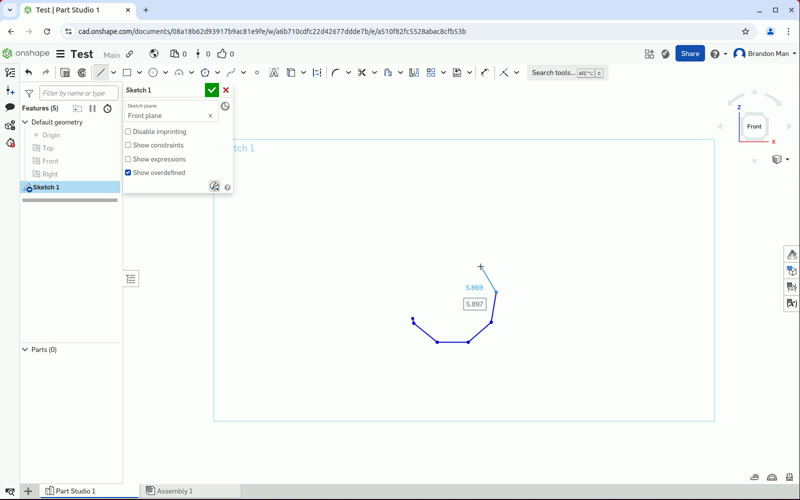
click(480, 266)
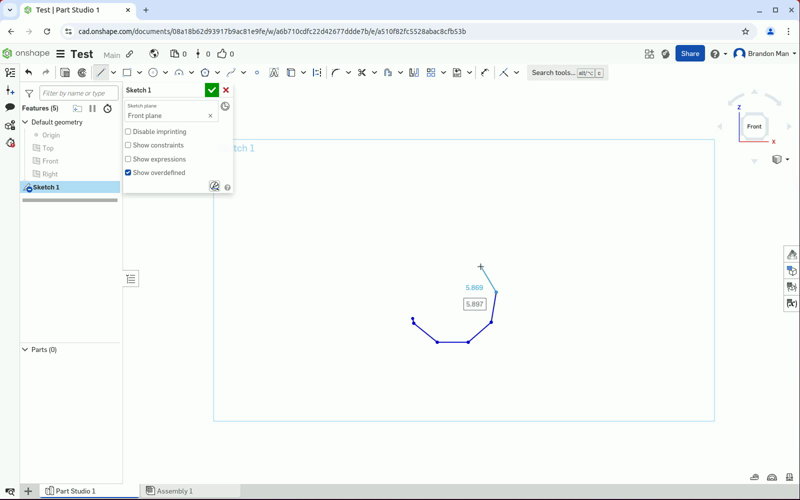
key_up(shift)
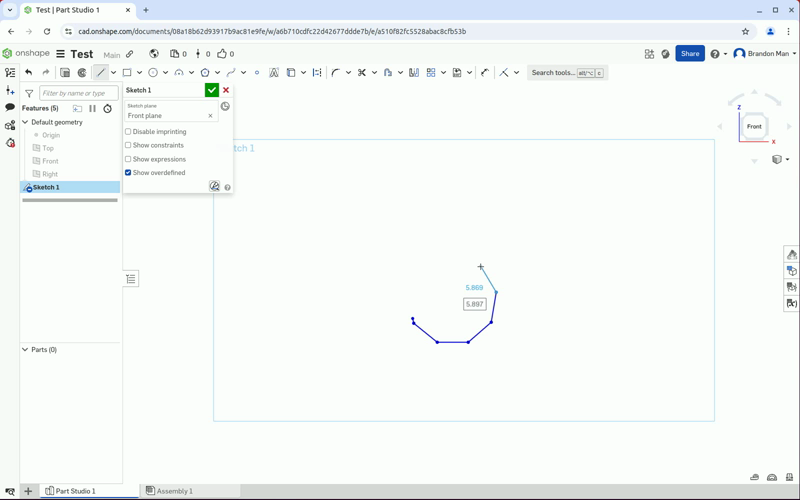
key_down(shift)
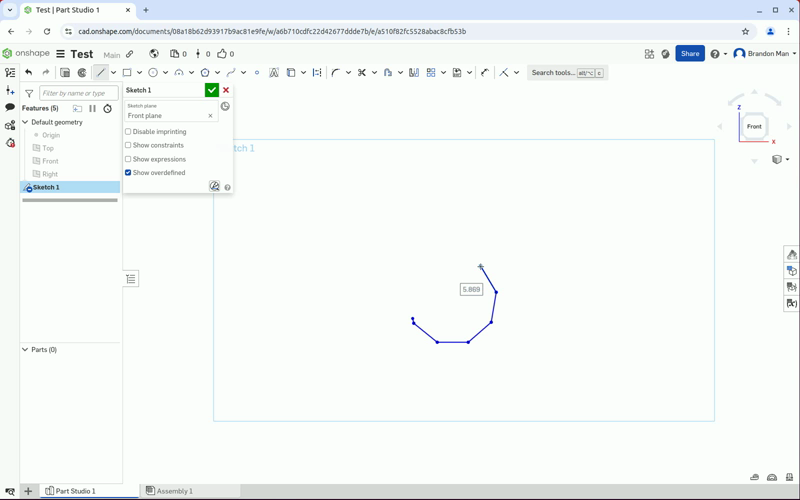
mouse_move(510, 266)
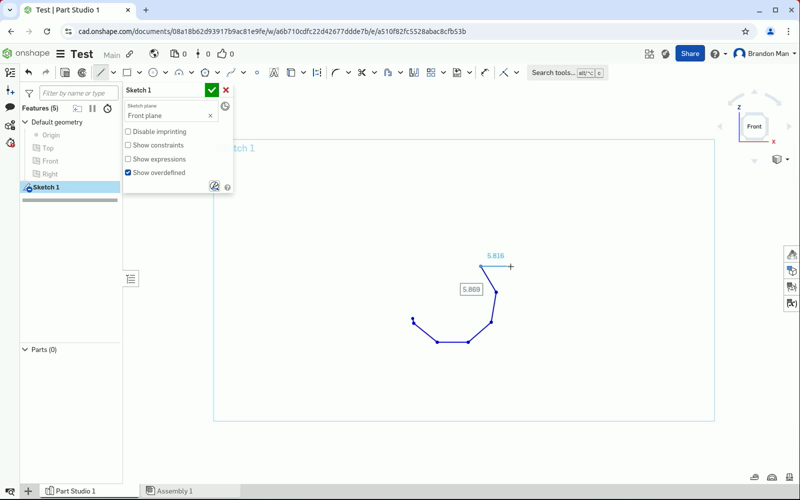
mouse_move(452, 255)
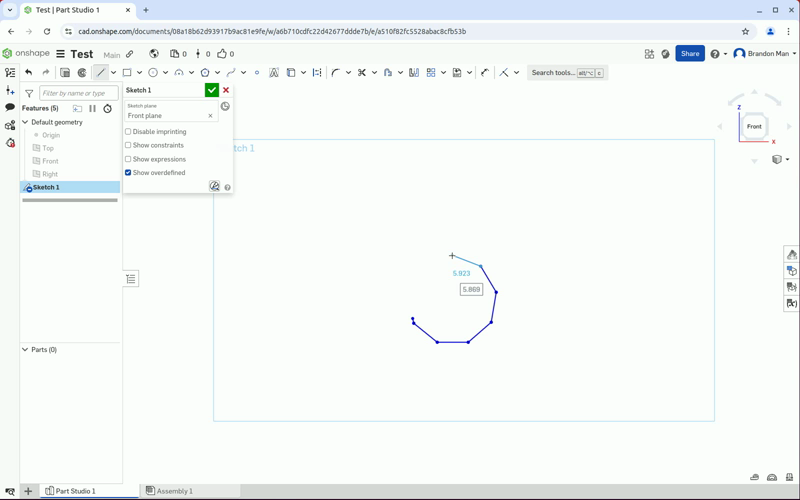
click(452, 255)
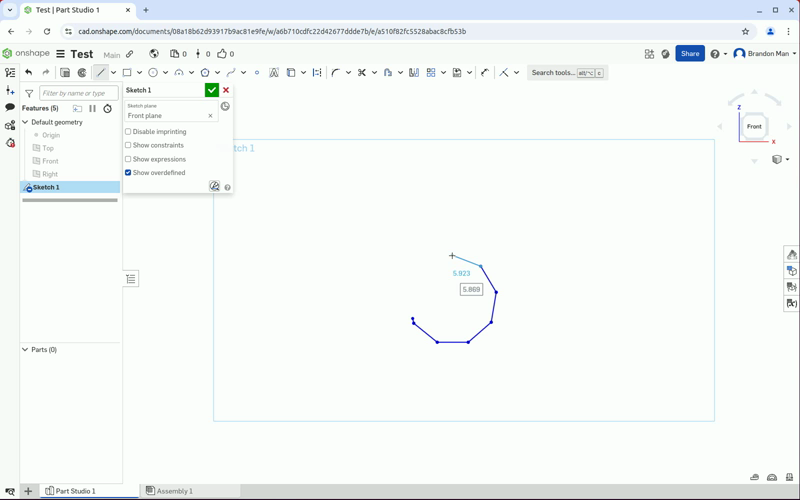
key_up(shift)
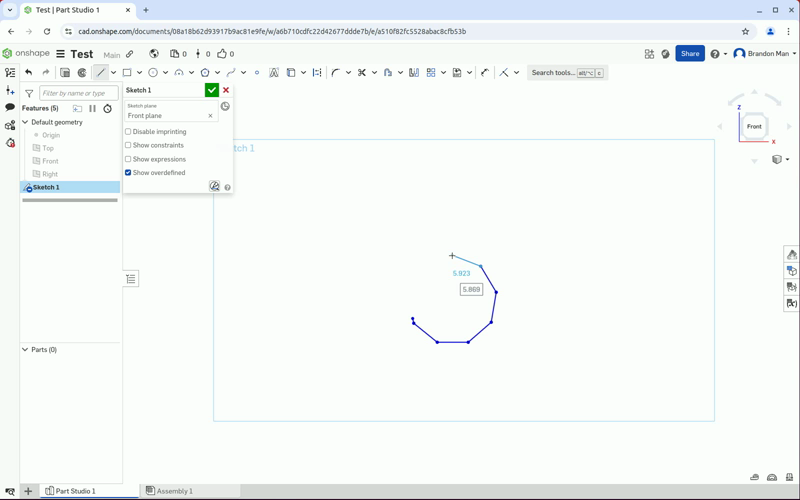
key_down(shift)
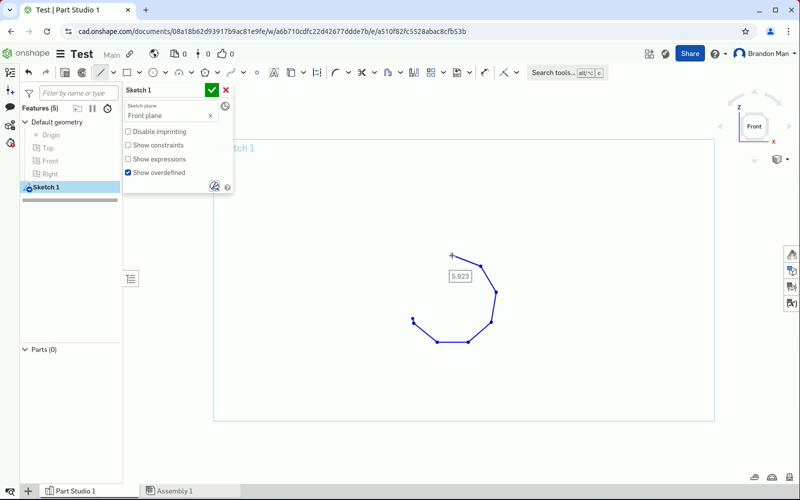
mouse_move(482, 255)
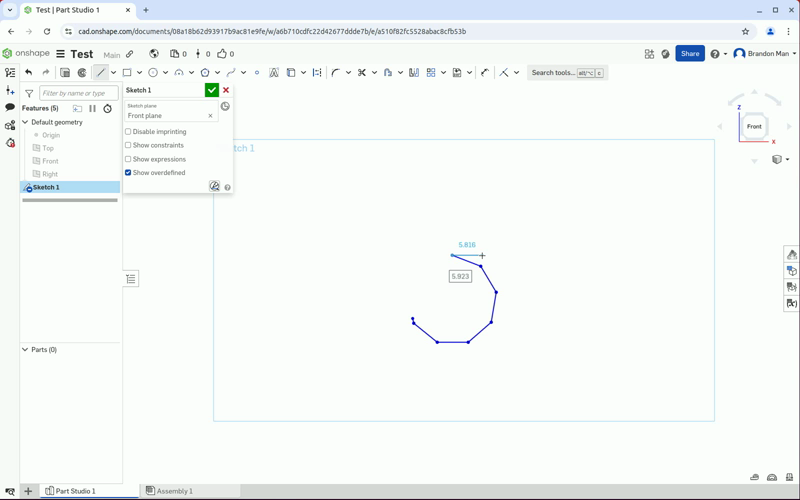
mouse_move(423, 266)
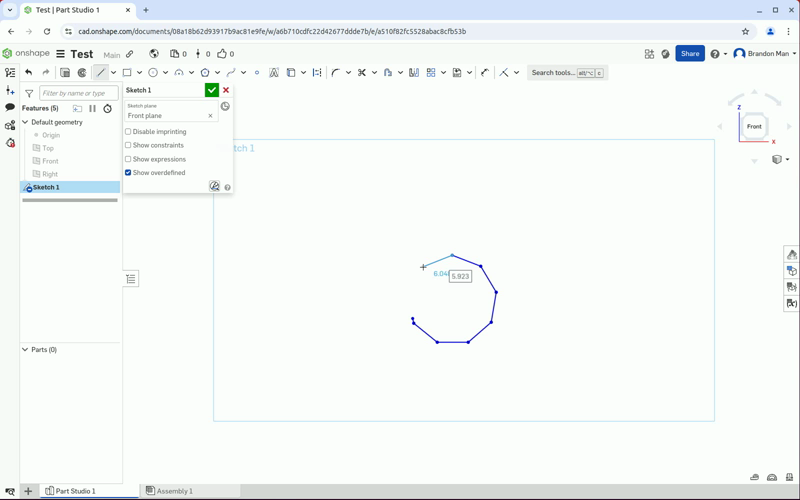
click(423, 266)
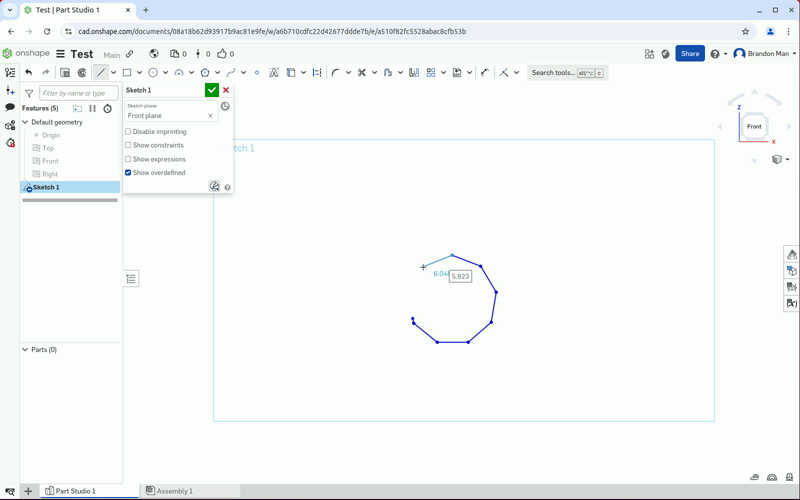
key_up(shift)
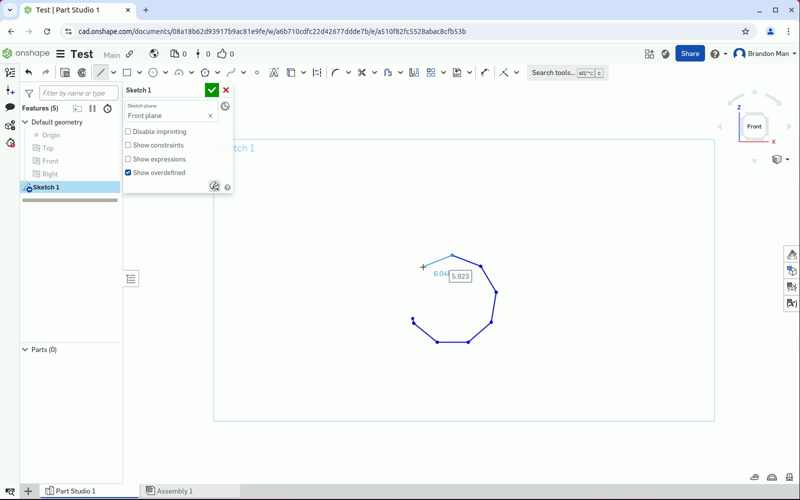
key_down(shift)
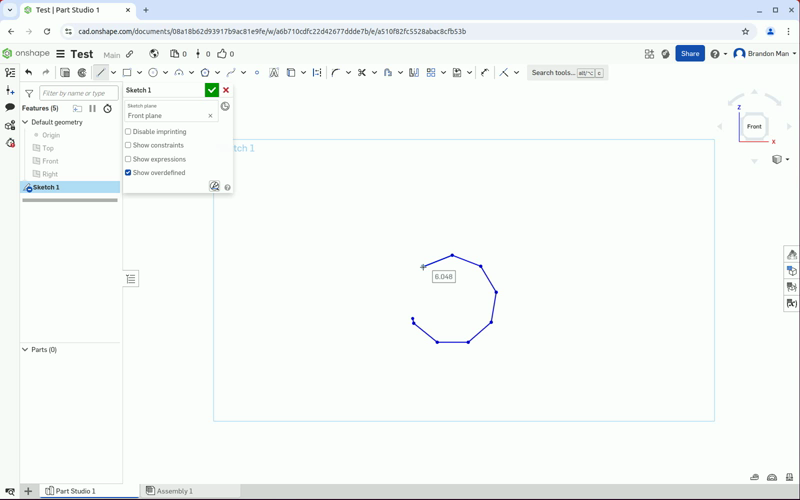
mouse_move(453, 266)
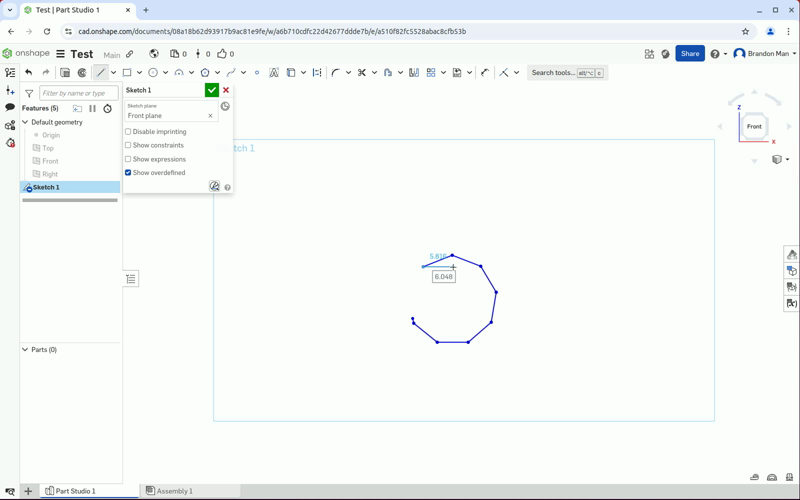
mouse_move(412, 285)
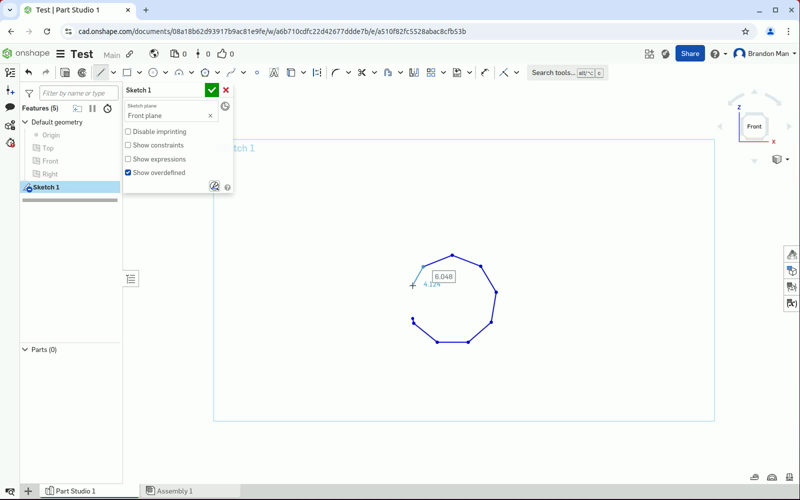
click(412, 285)
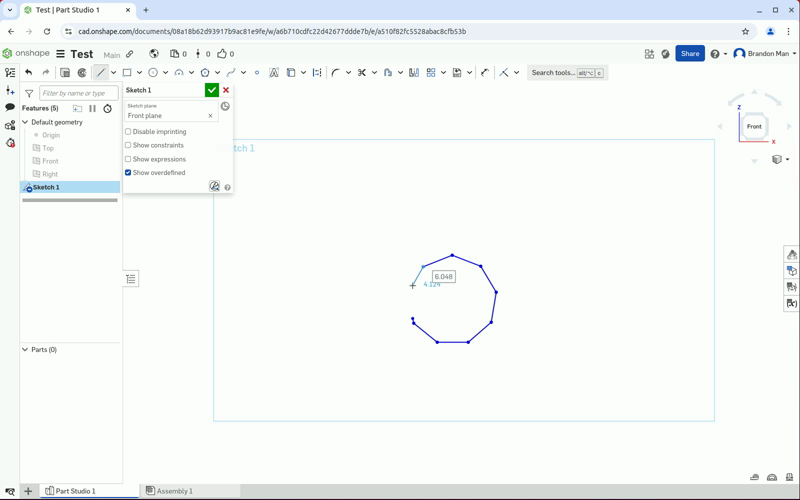
key_up(shift)
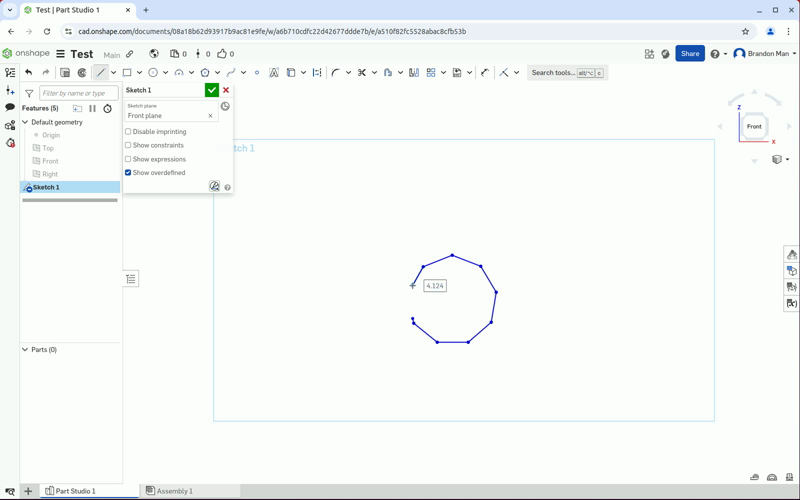
key_down(shift)
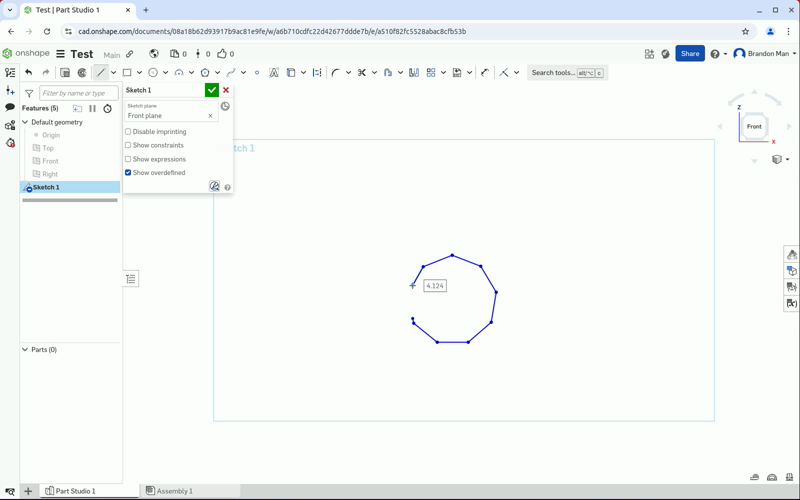
mouse_move(442, 285)
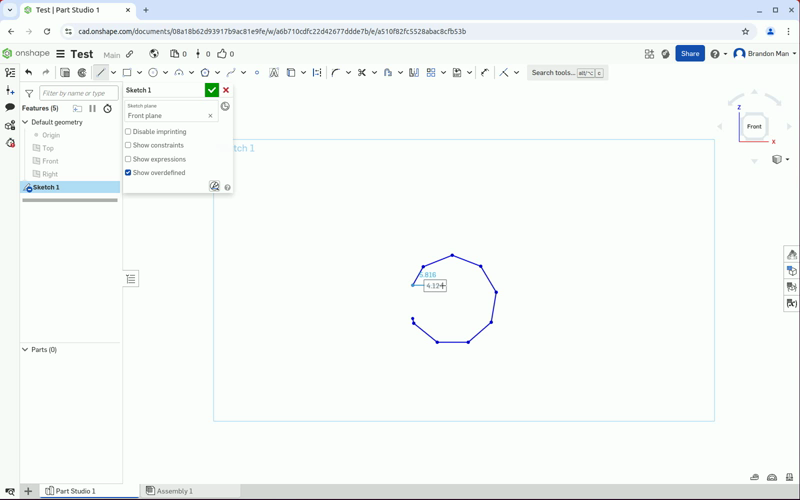
mouse_move(419, 303)
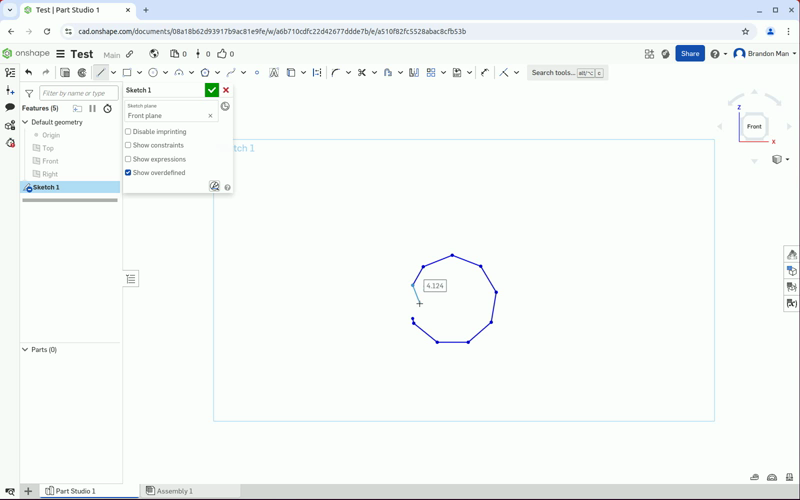
click(419, 303)
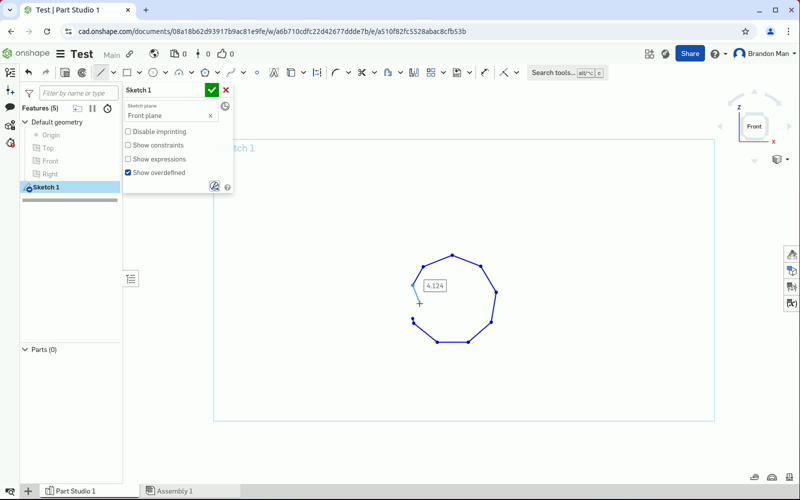
key_up(shift)
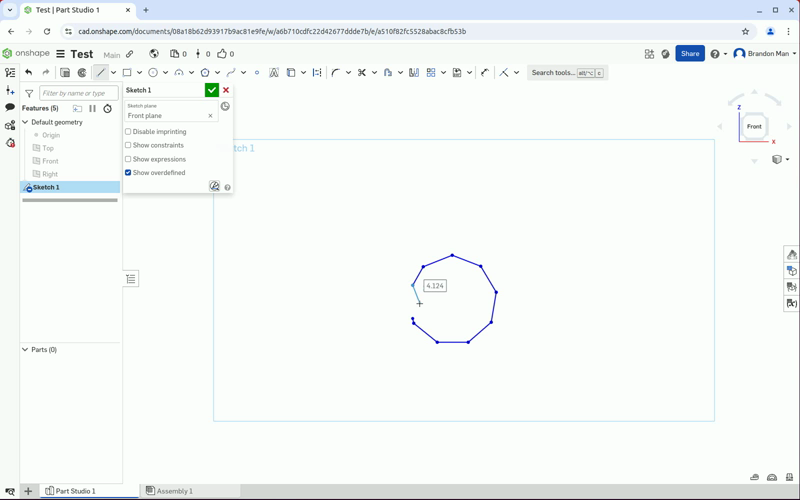
mouse_move(449, 303)
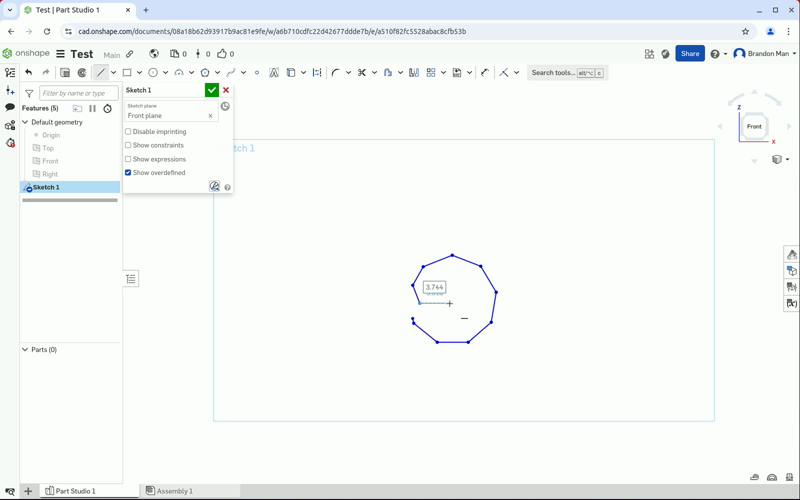
key_down(shift)
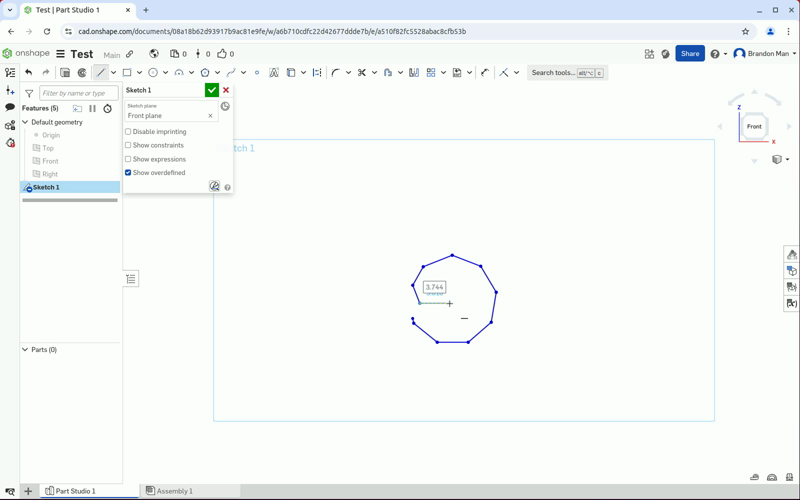
mouse_move(412, 318)
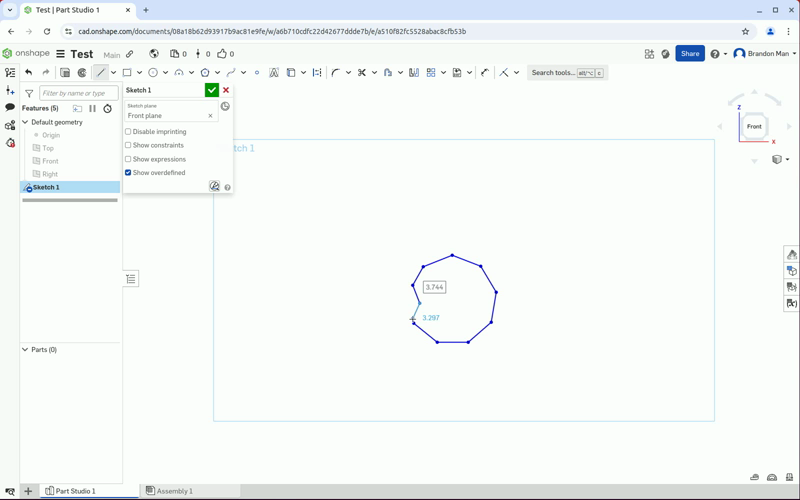
key_up(shift)
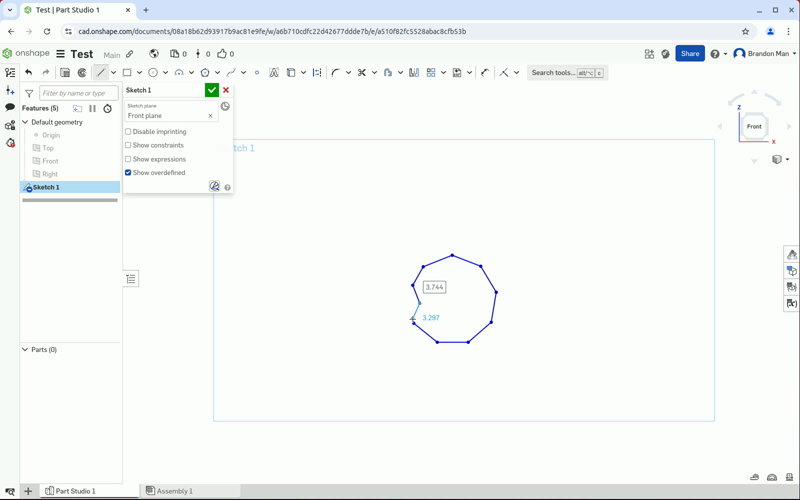
click(412, 318)
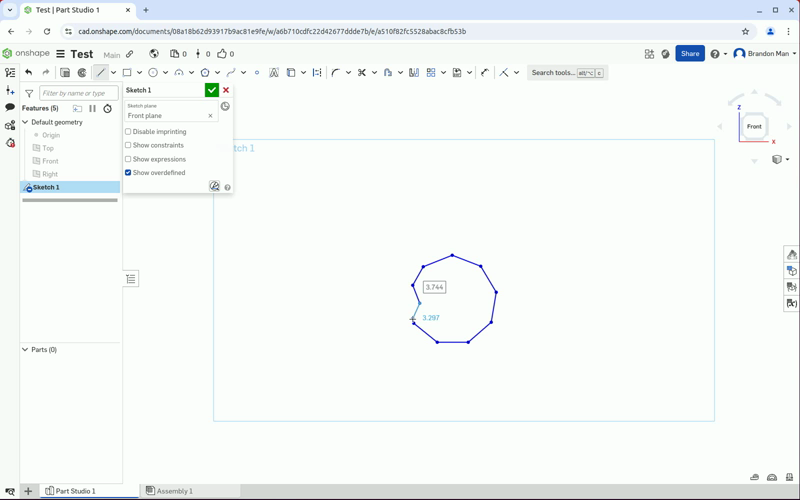
key(esc)
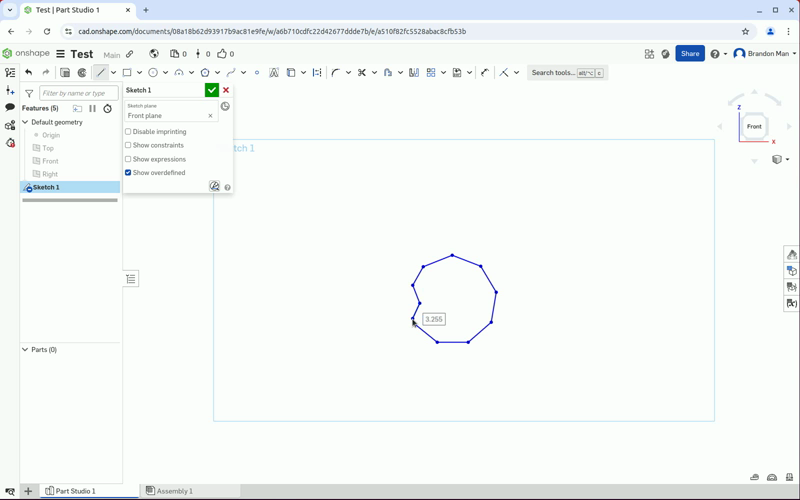
mouse_move(447, 289)
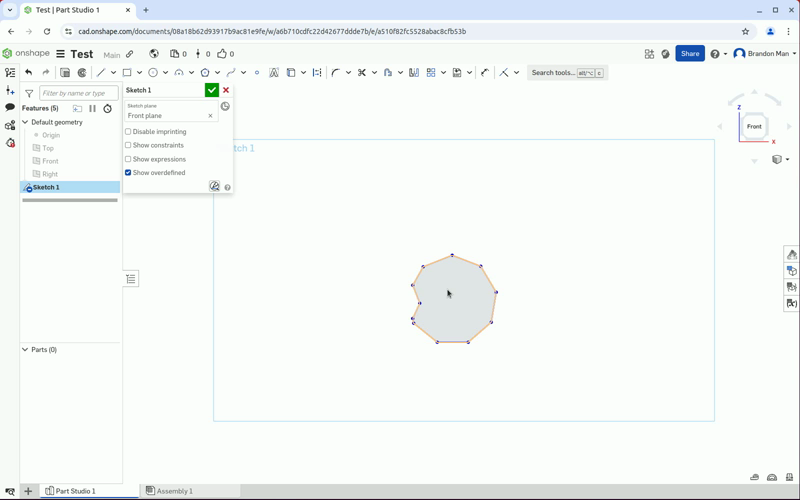
click(447, 289)
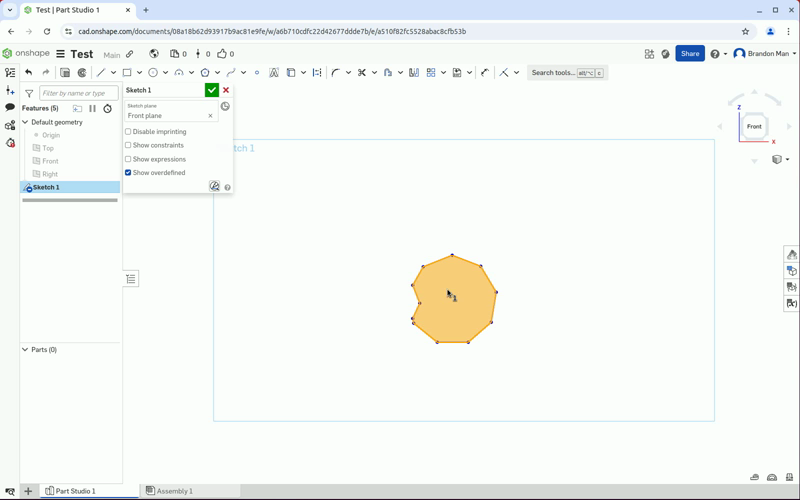
mouse_move(73, 352)
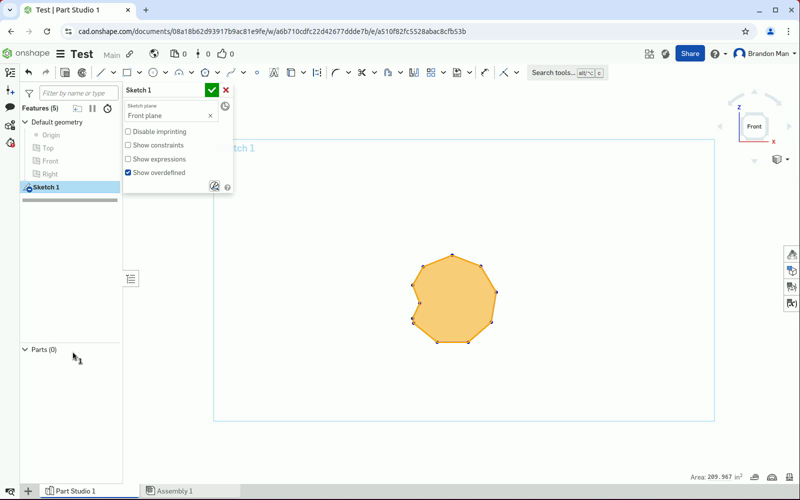
key(shift+y)
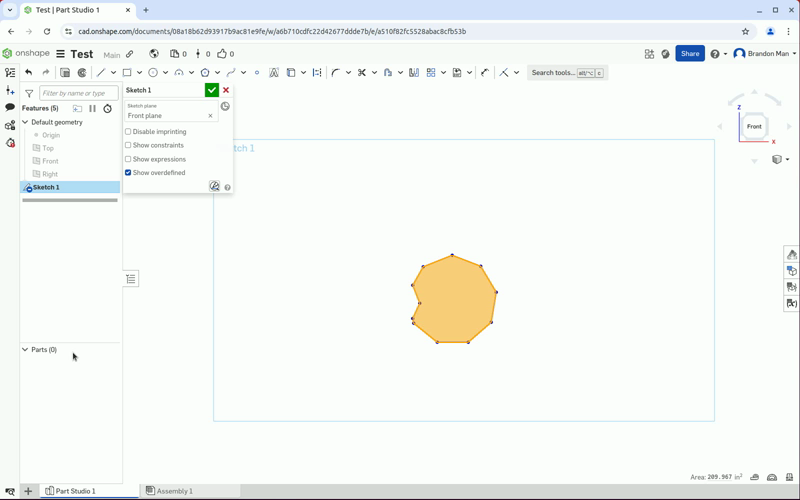
key(shift+e)
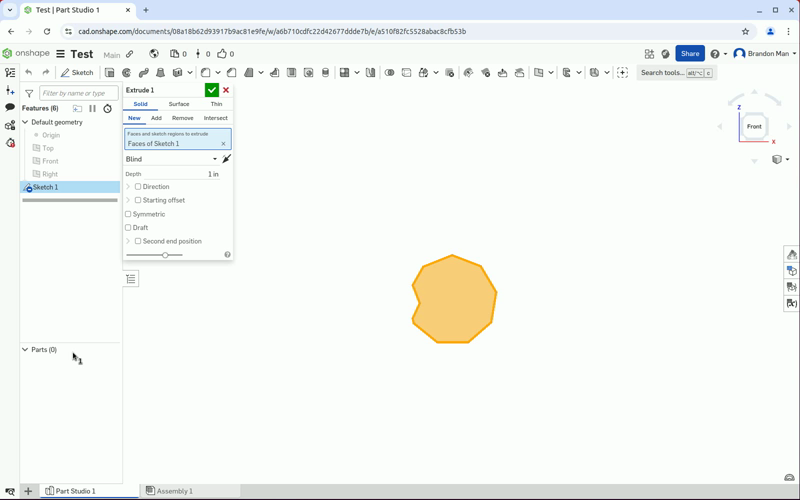
mouse_move(143, 106)
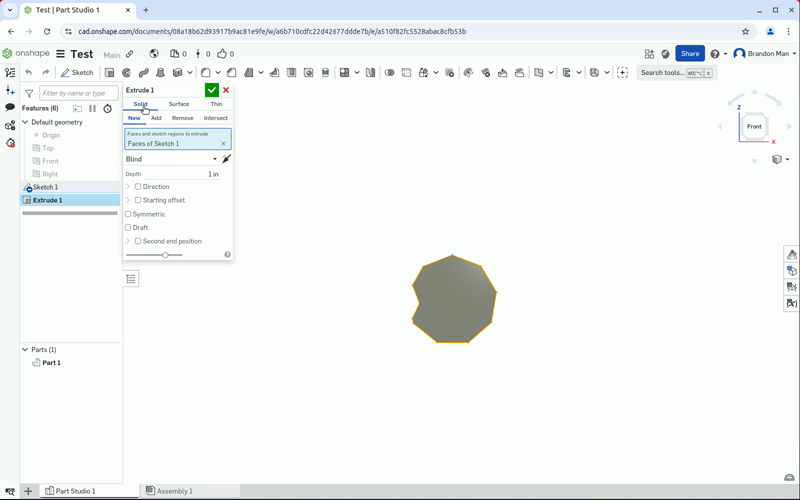
click(143, 106)
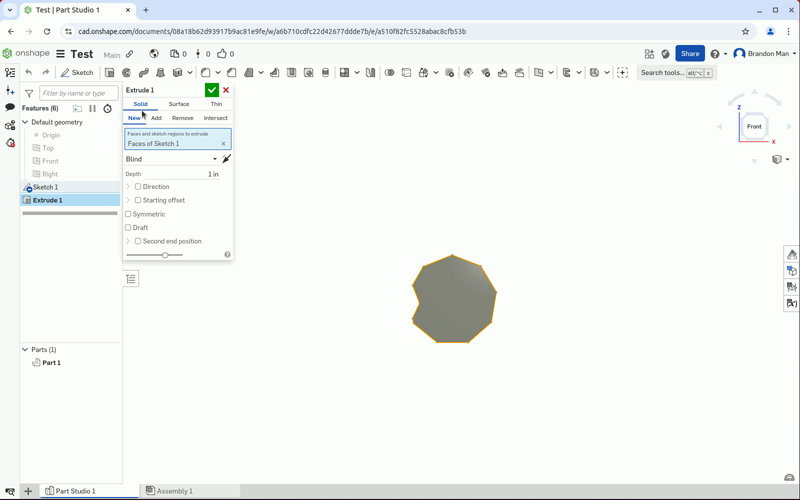
mouse_move(137, 120)
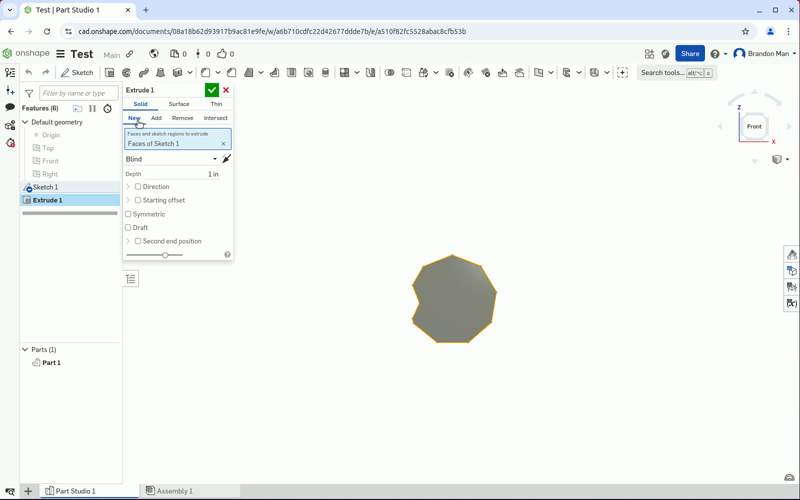
click(137, 120)
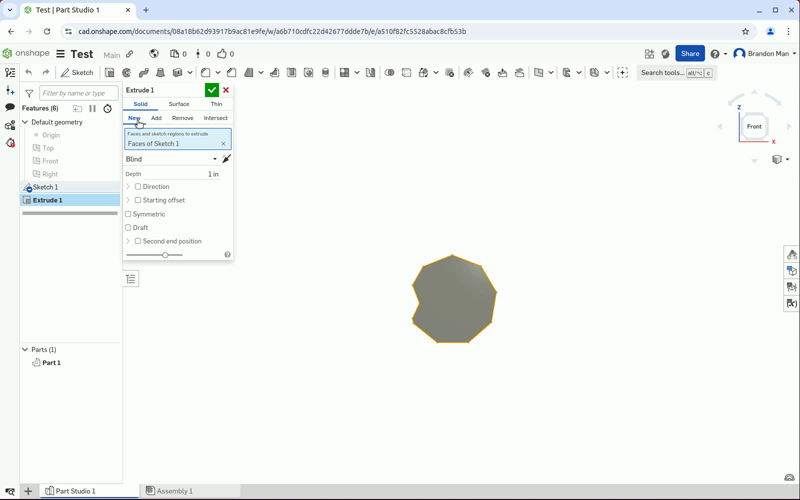
key(tab, 4)
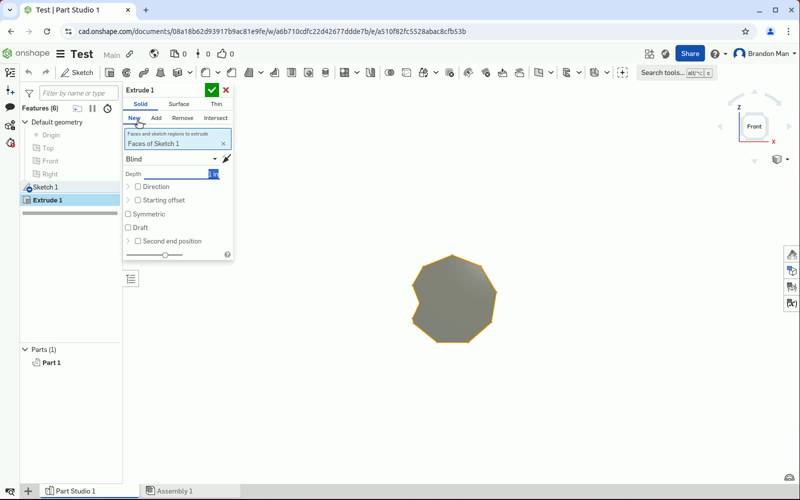
text(2.407)
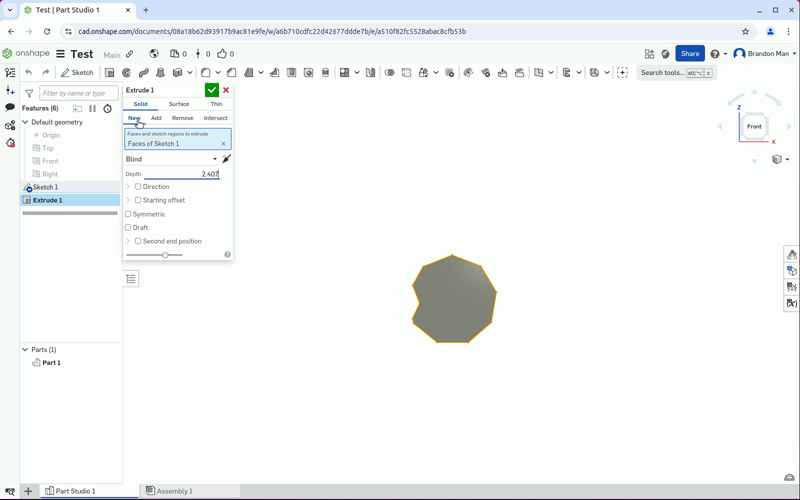
key(enter)
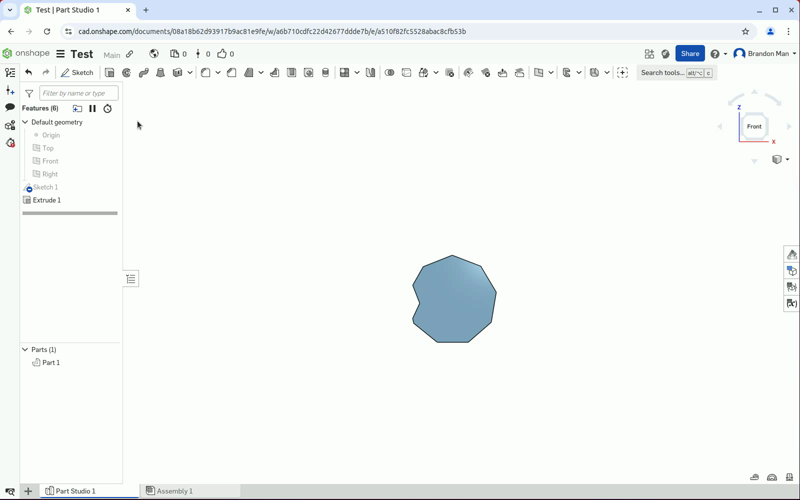
key(shift+h)
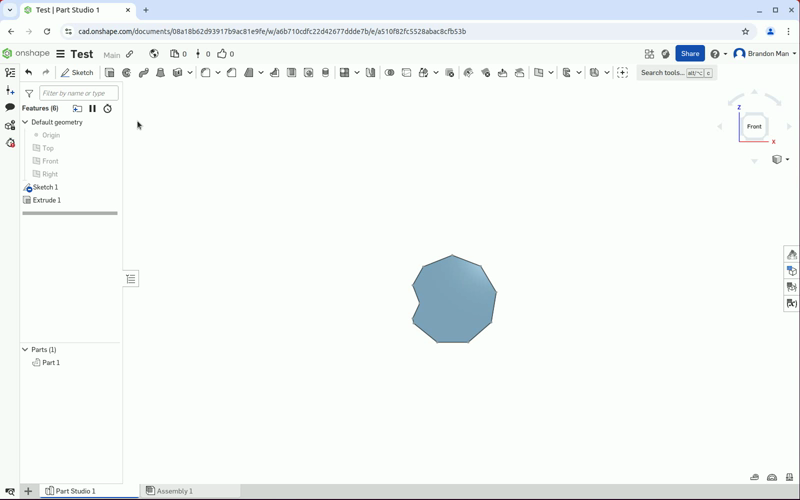
key(shift+h)
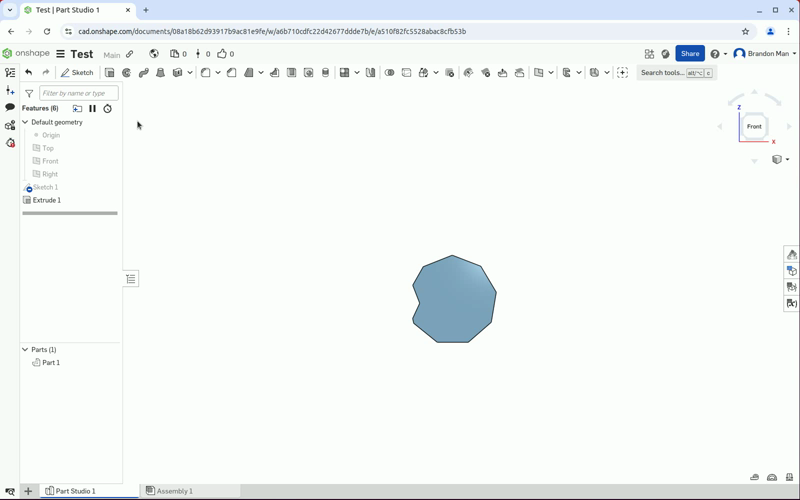
mouse_move(73, 189)
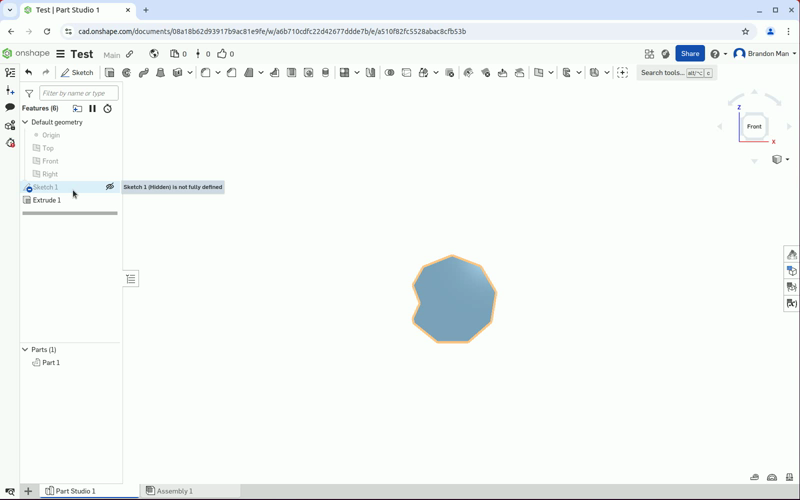
click(73, 189)
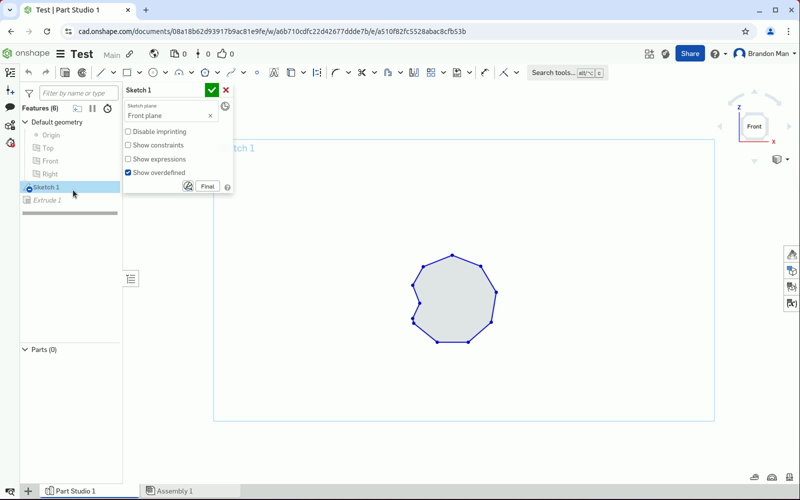
mouse_move(229, 92)
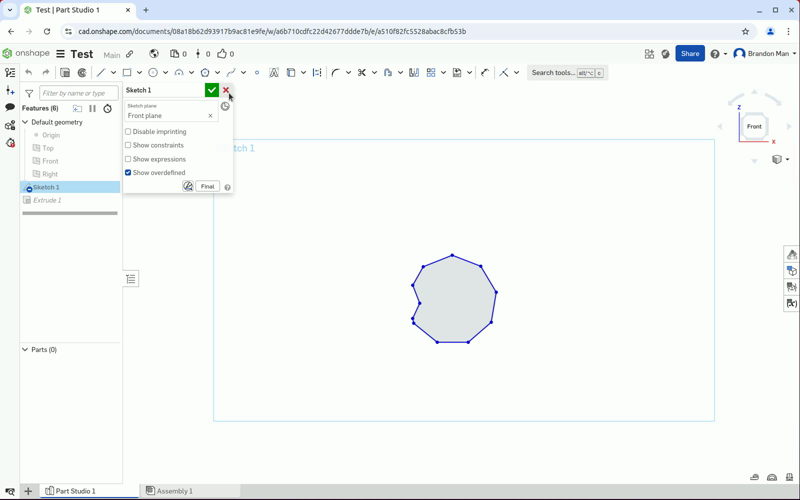
click(229, 92)
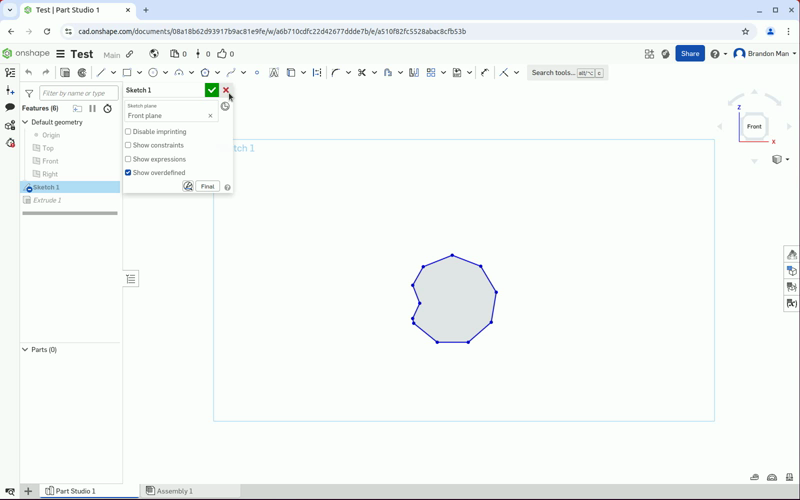
key(shift+s)
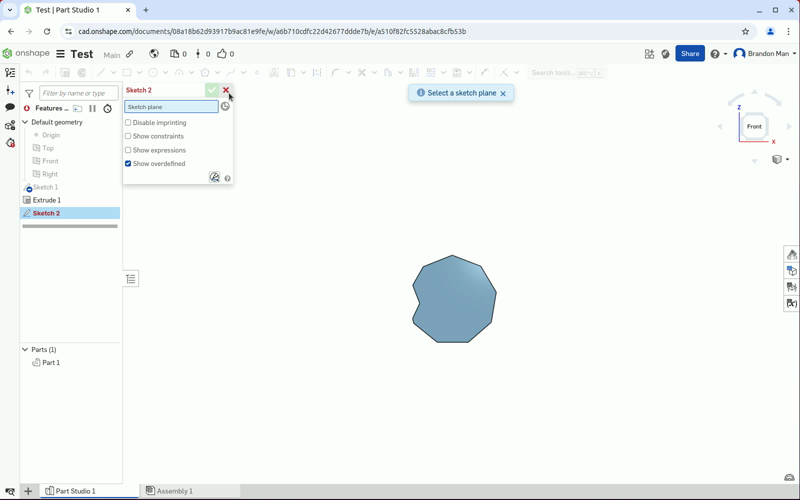
mouse_move(73, 163)
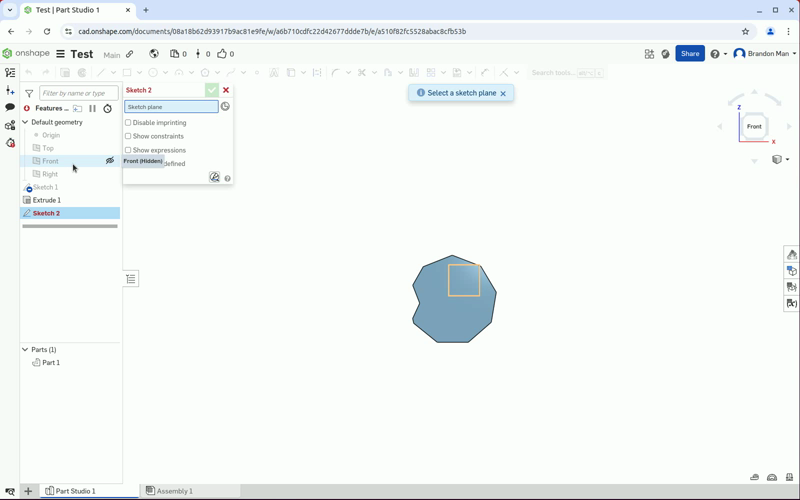
click(73, 163)
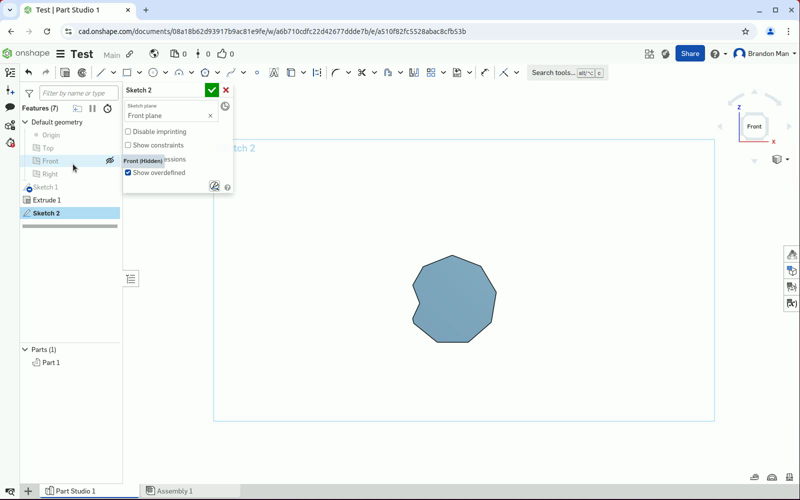
mouse_move(73, 352)
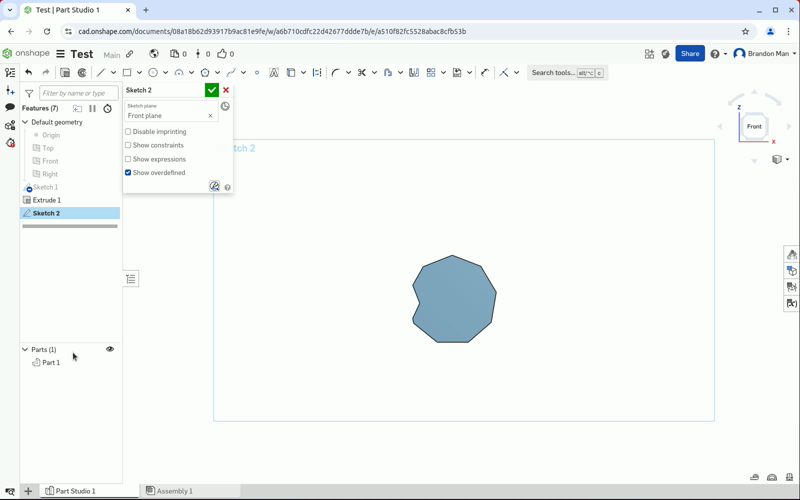
key(y)
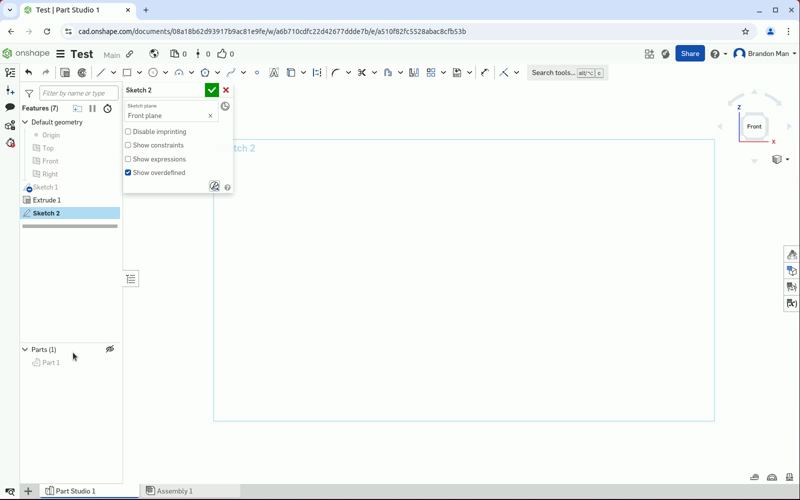
key(l)
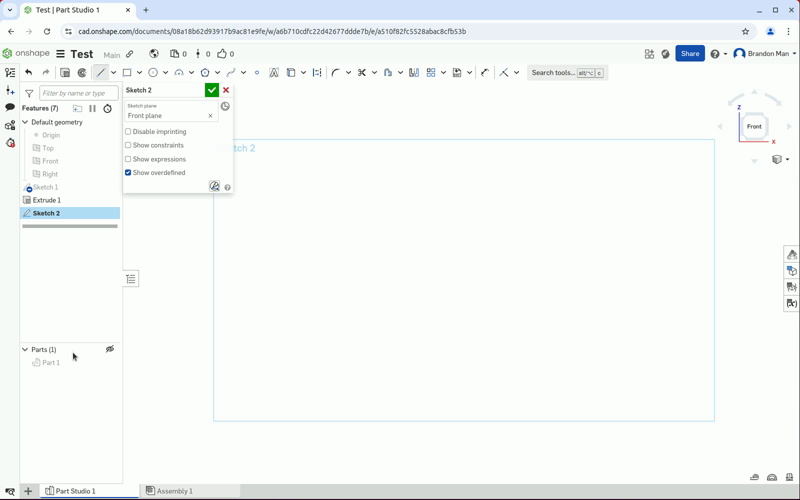
key_down(shift)
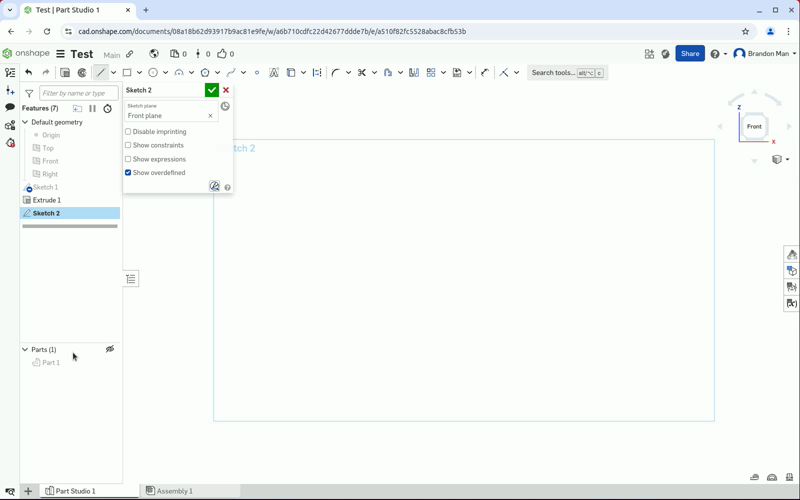
mouse_move(348, 303)
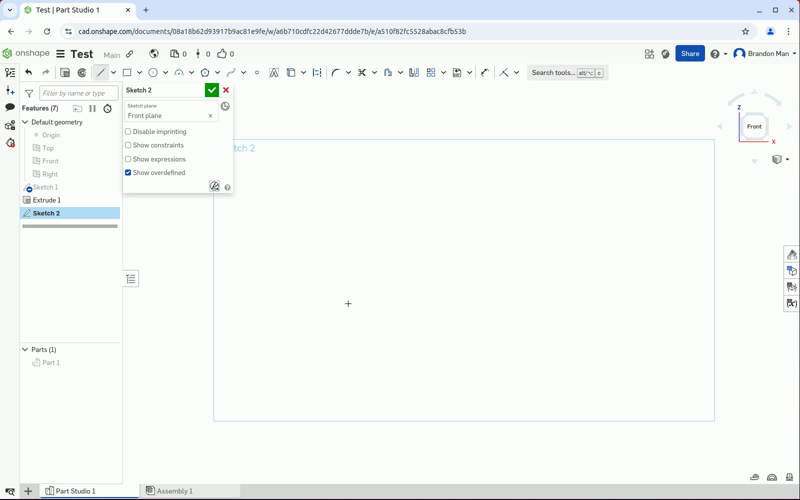
click(348, 303)
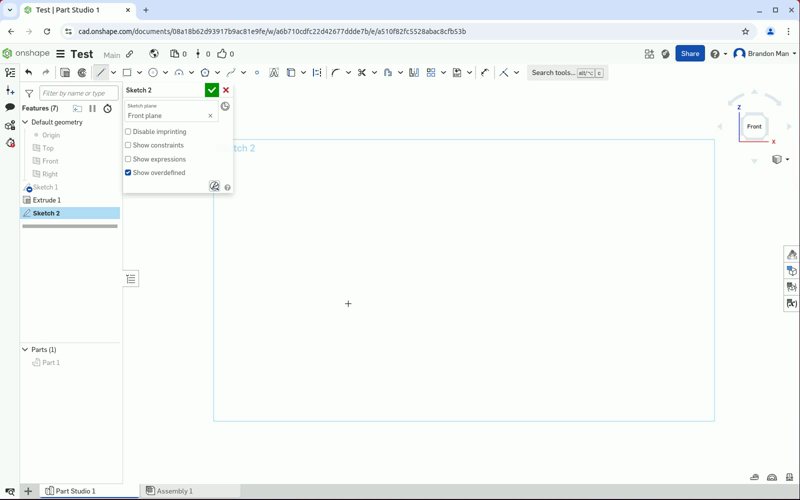
key_up(shift)
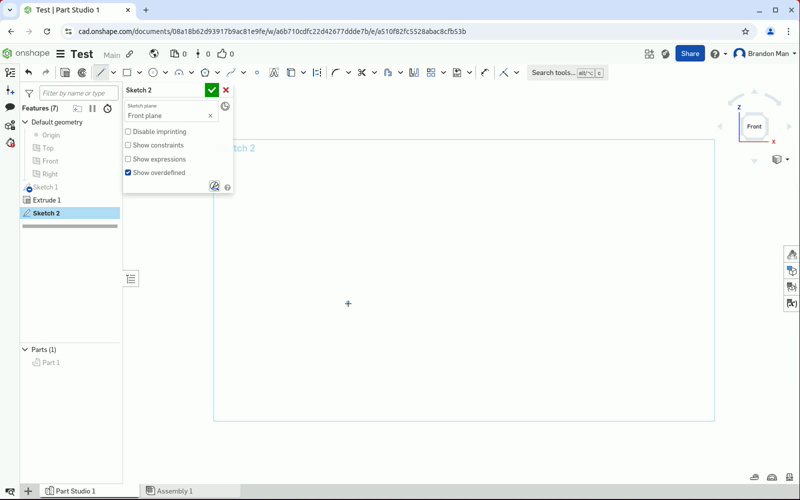
key_down(shift)
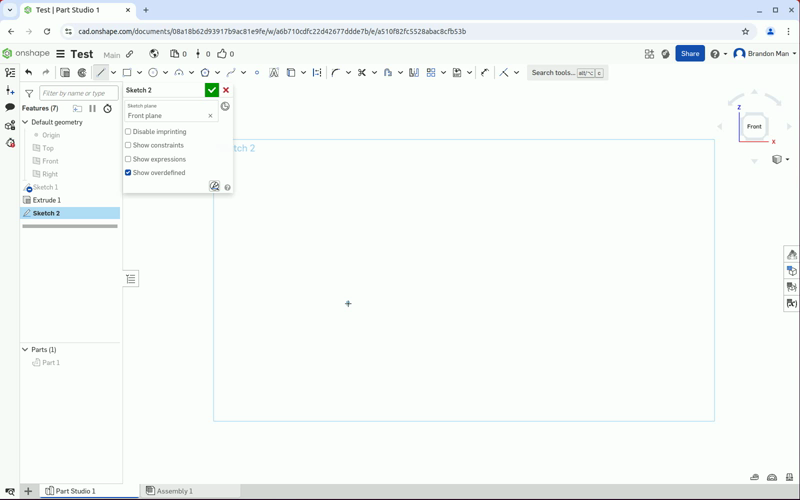
mouse_move(378, 303)
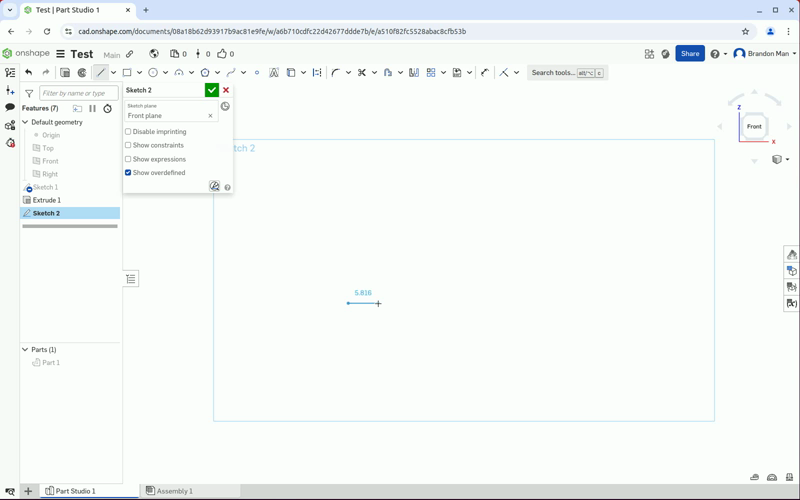
mouse_move(358, 328)
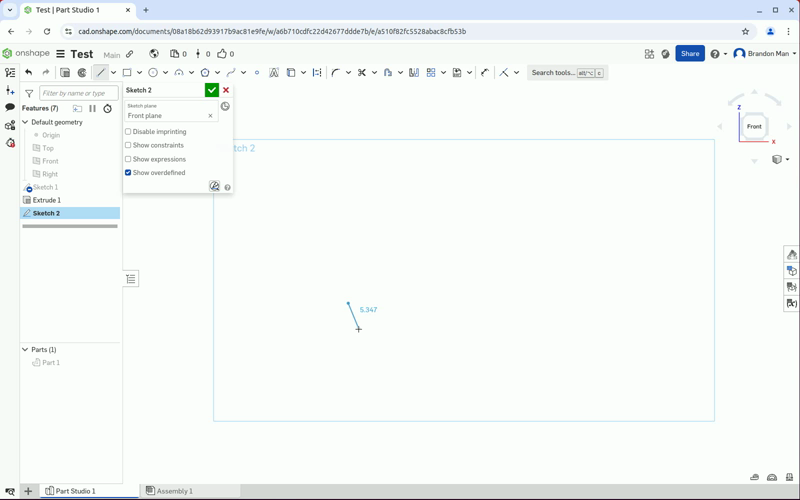
click(358, 328)
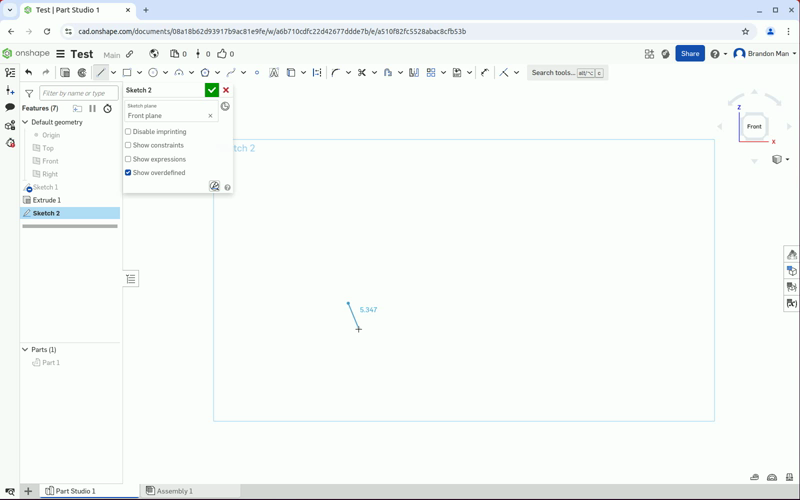
key_up(shift)
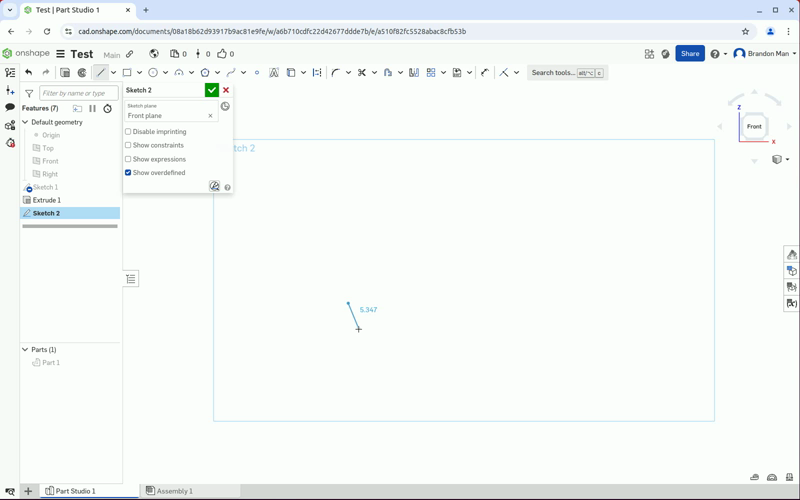
key_down(shift)
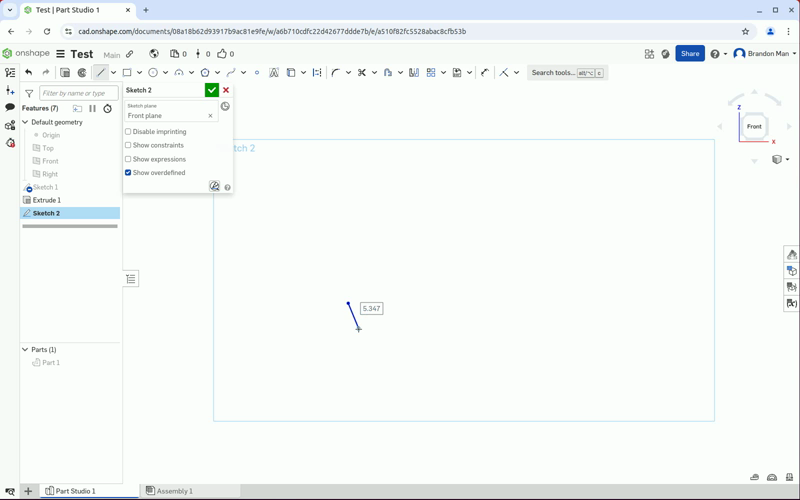
mouse_move(388, 328)
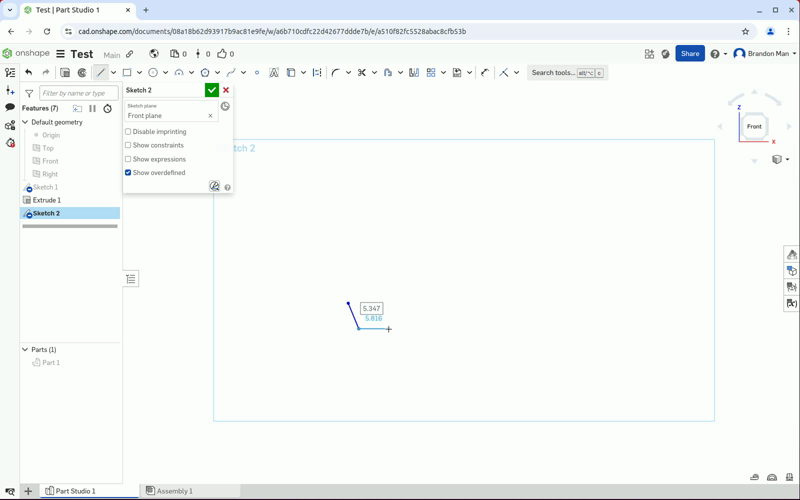
mouse_move(384, 339)
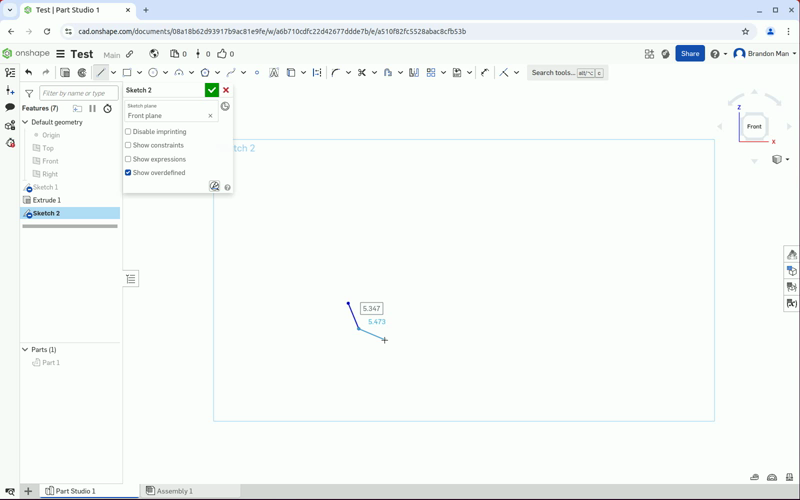
click(384, 339)
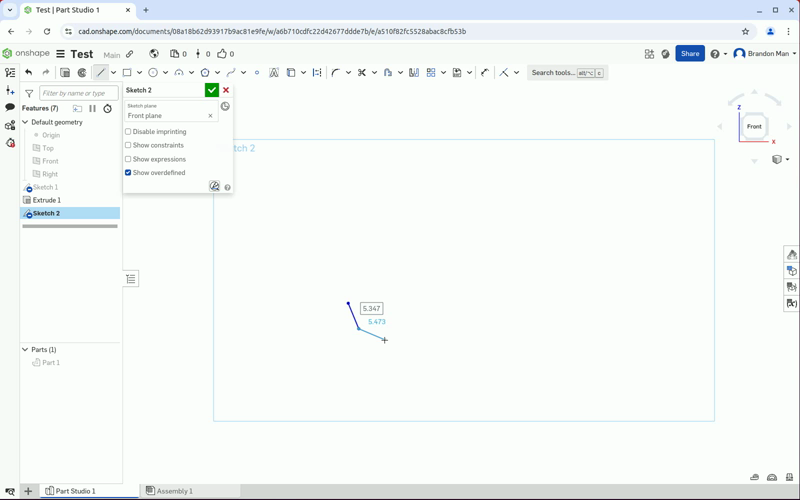
key_up(shift)
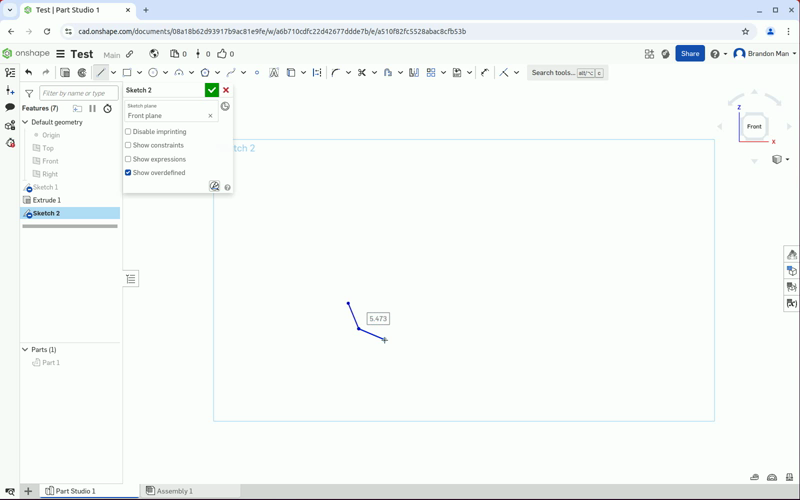
key_down(shift)
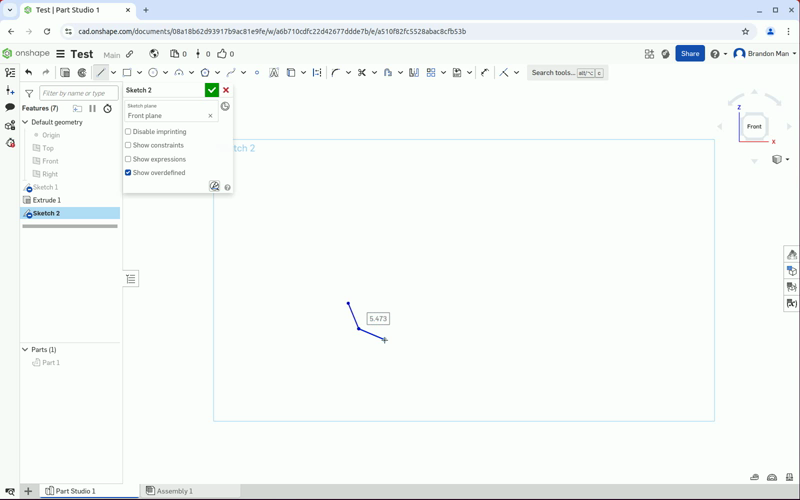
mouse_move(414, 339)
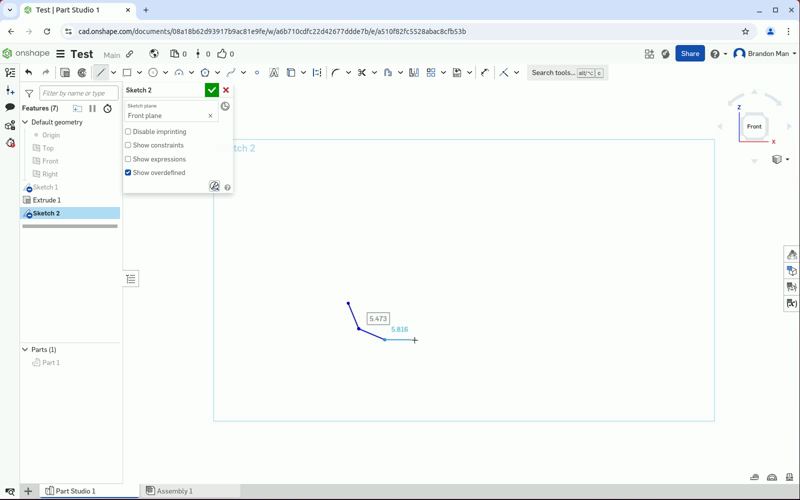
mouse_move(410, 329)
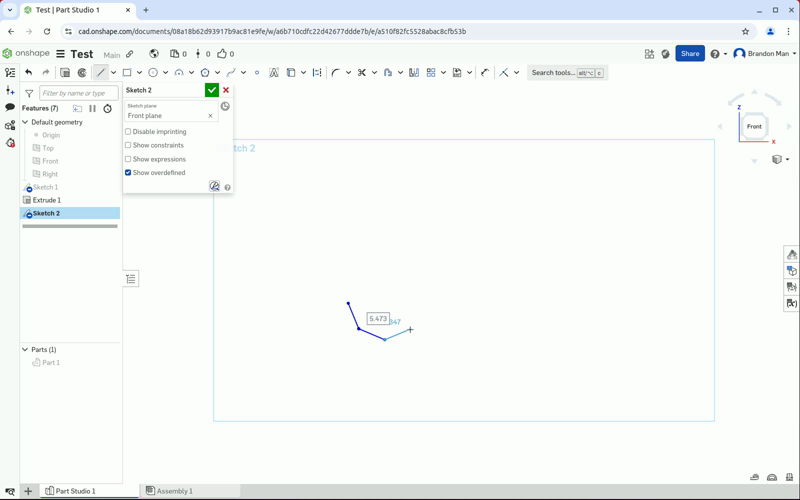
click(410, 329)
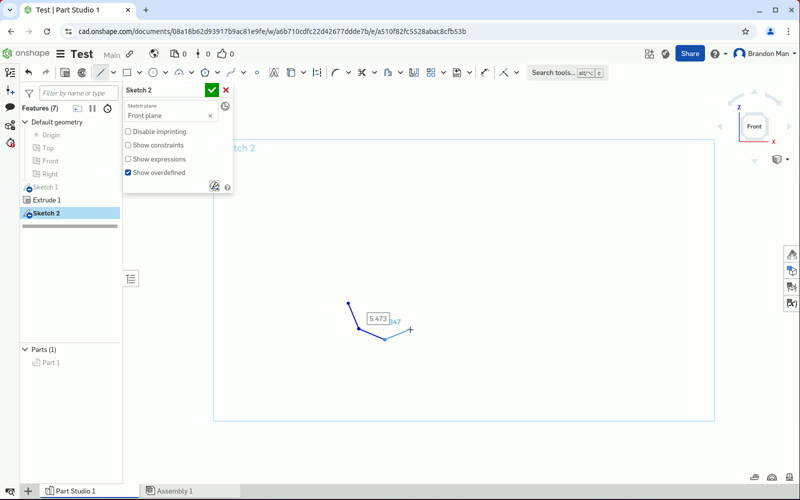
key_up(shift)
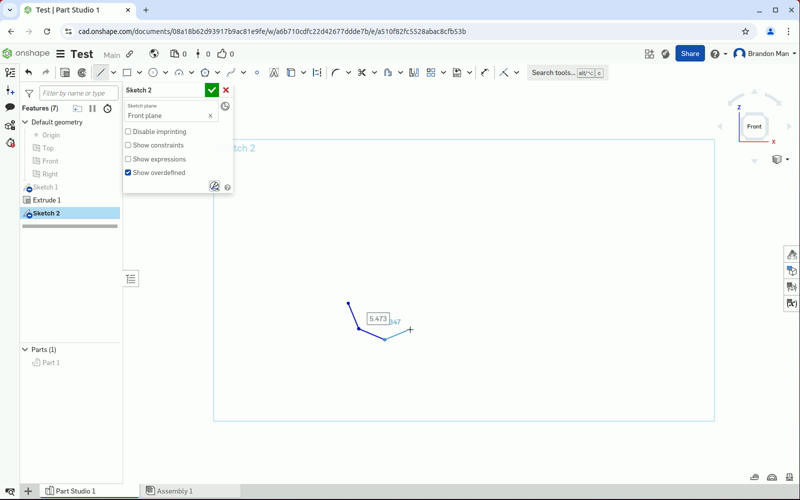
key_down(shift)
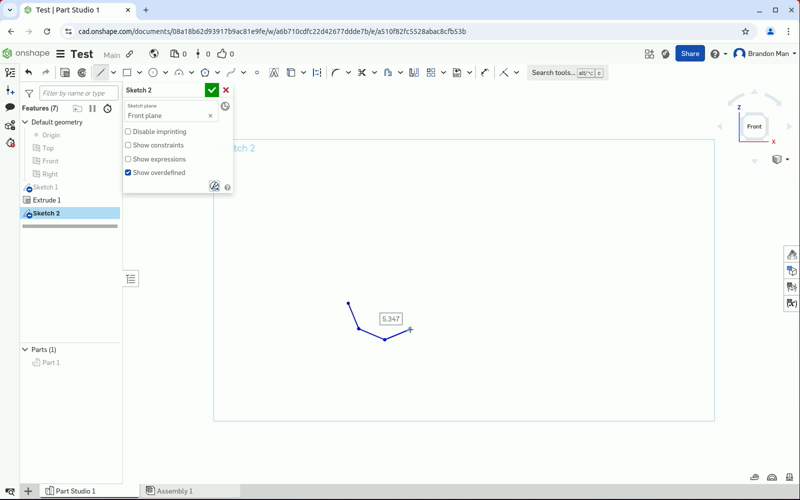
mouse_move(440, 329)
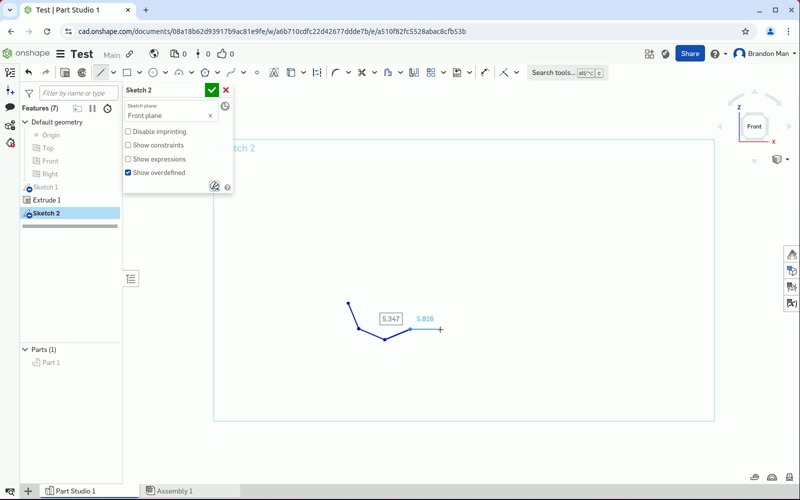
mouse_move(414, 319)
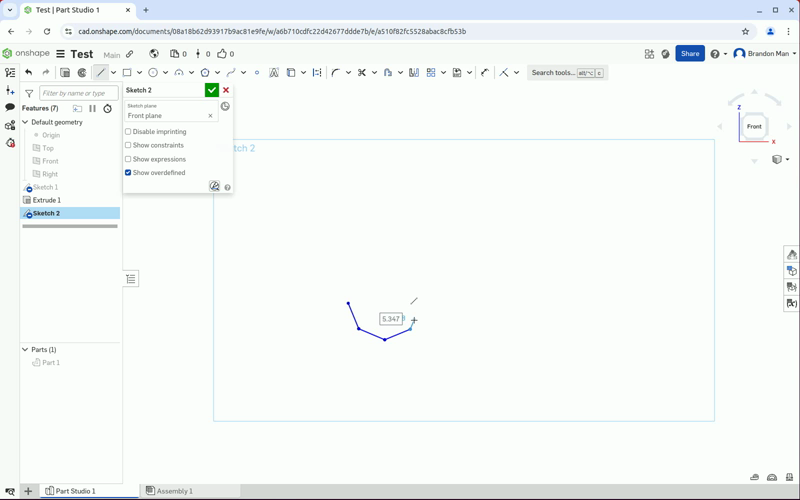
click(414, 319)
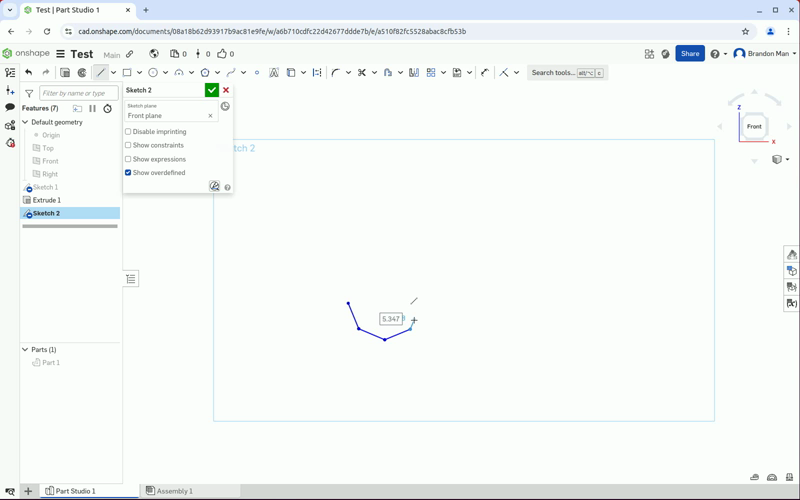
key_up(shift)
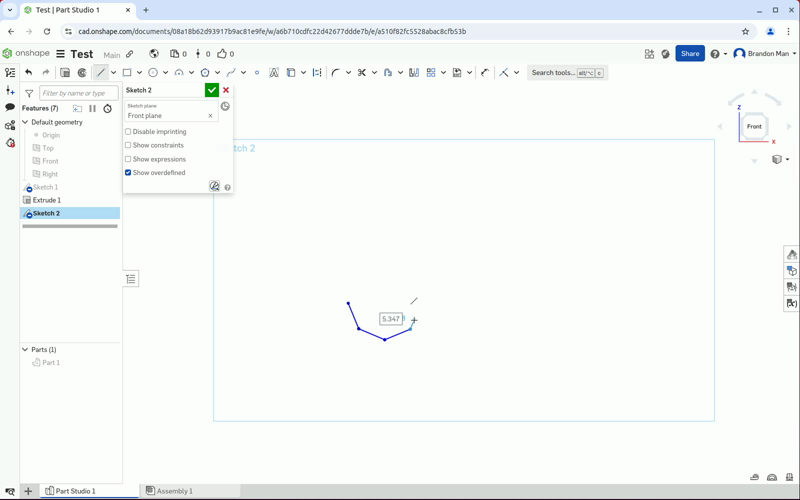
key_down(shift)
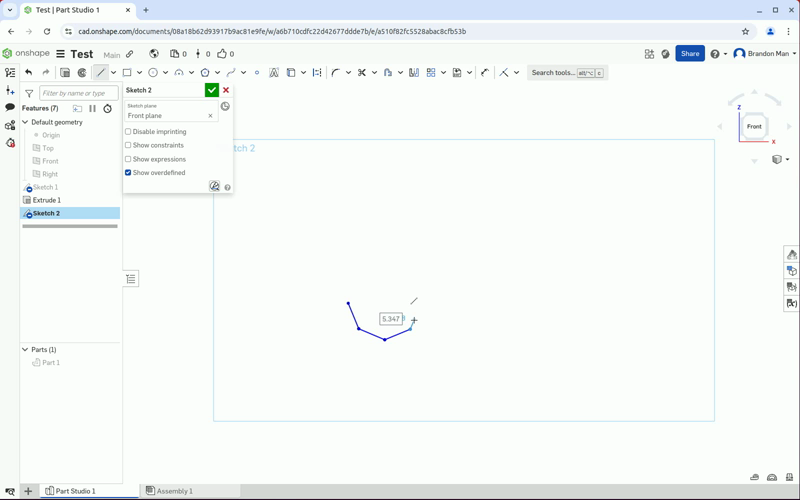
mouse_move(444, 319)
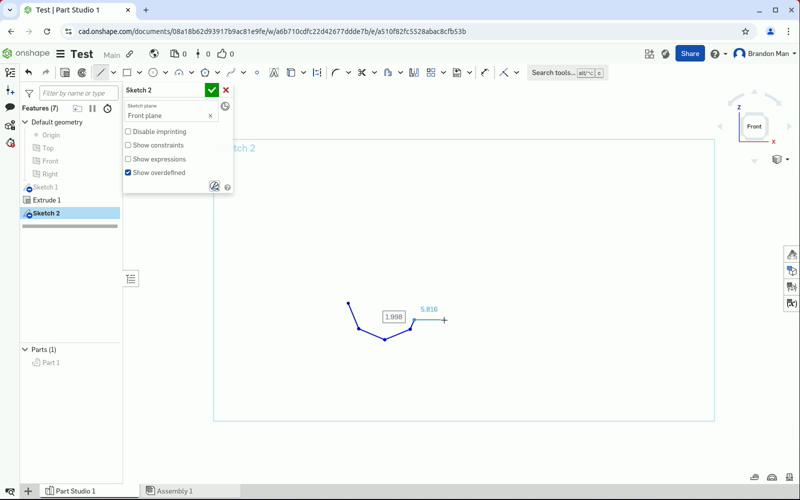
mouse_move(409, 293)
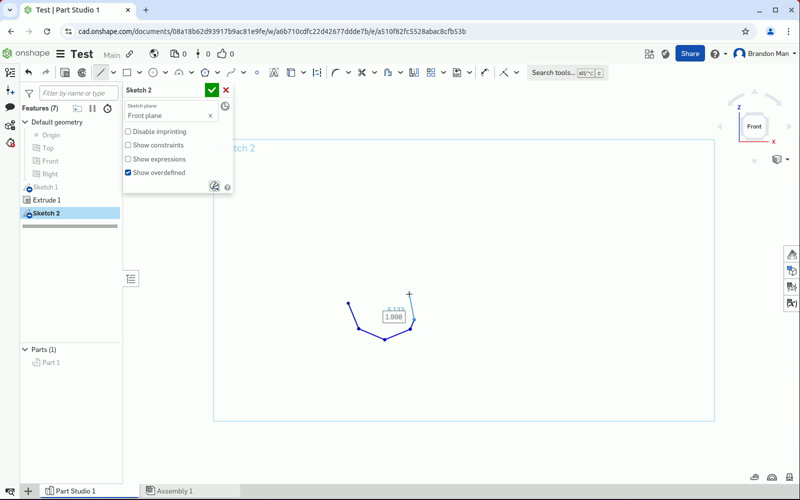
click(409, 293)
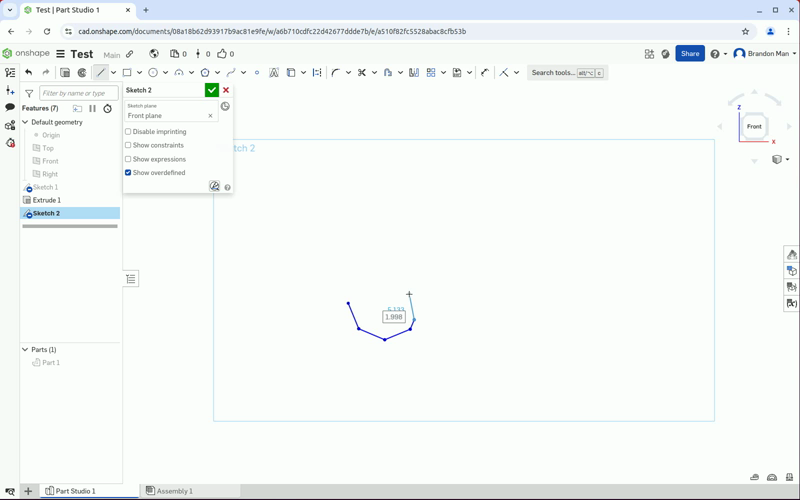
key_up(shift)
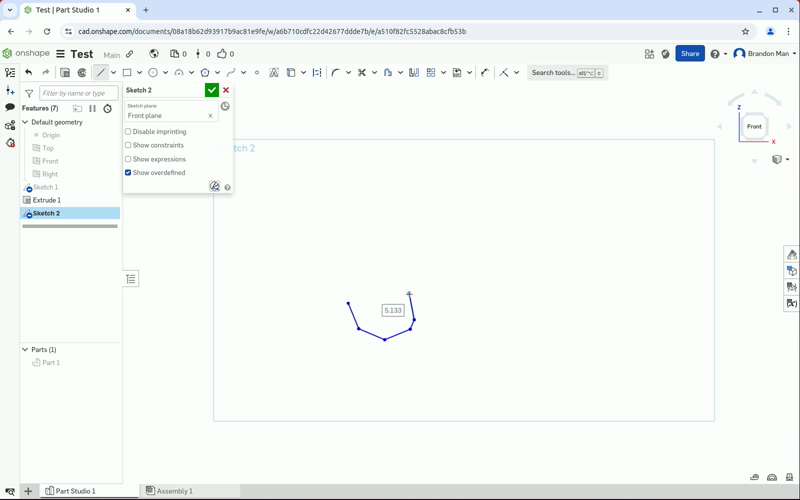
key_down(shift)
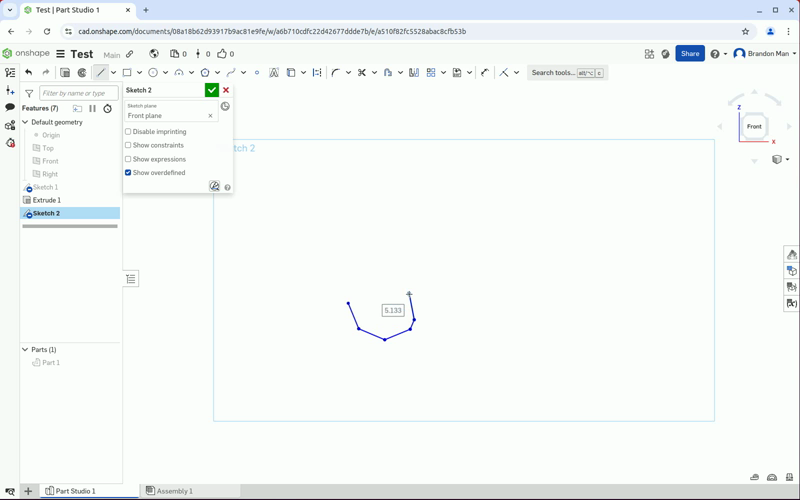
mouse_move(439, 293)
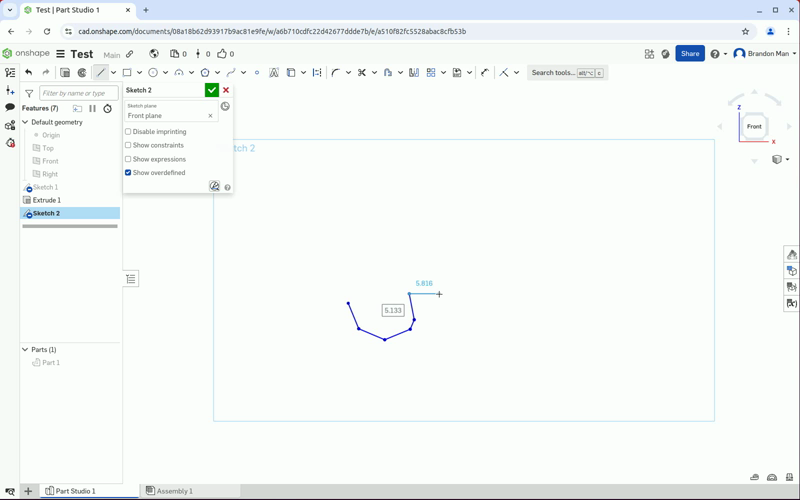
mouse_move(413, 286)
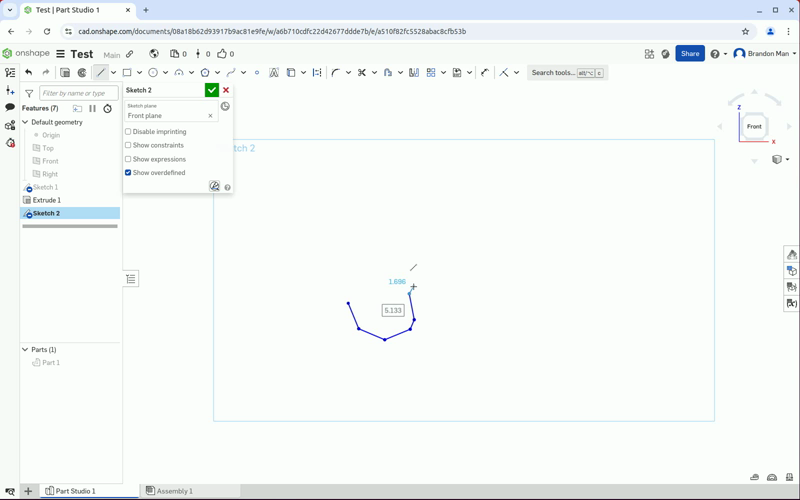
click(413, 286)
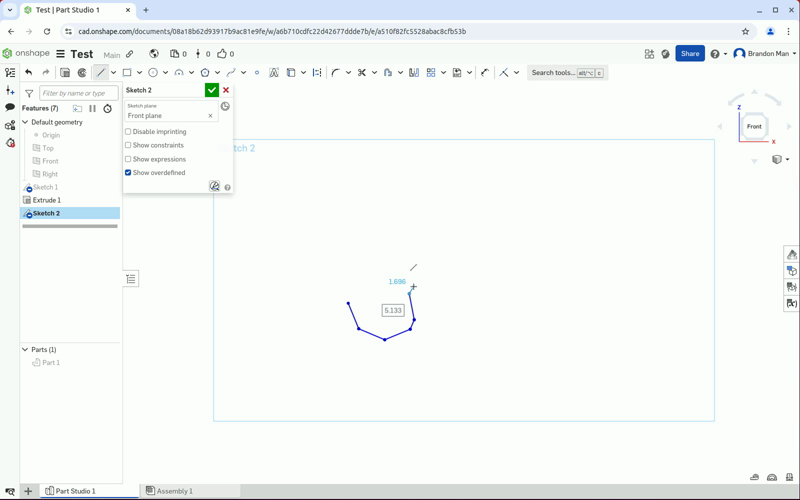
key_up(shift)
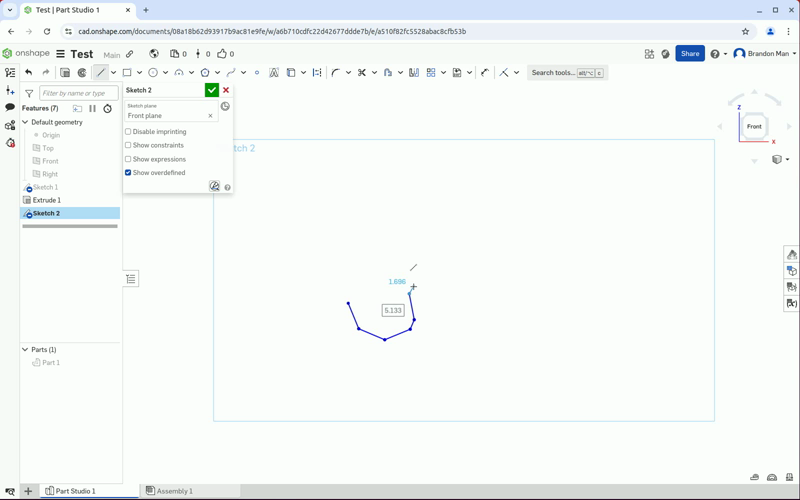
key_down(shift)
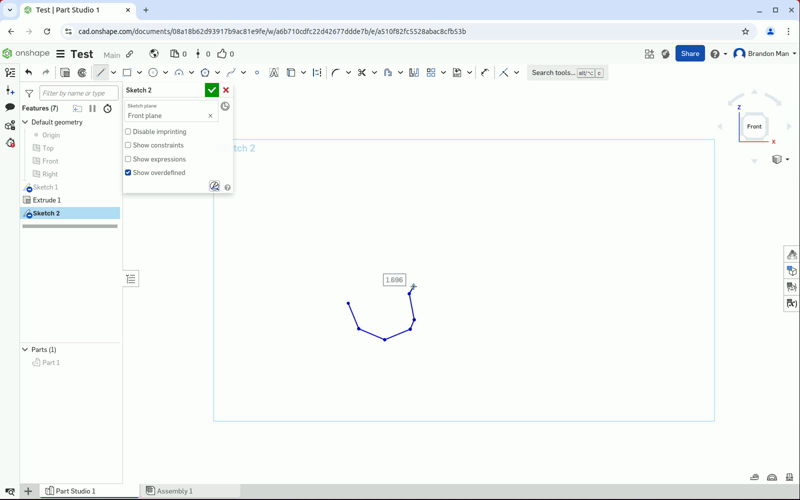
mouse_move(443, 286)
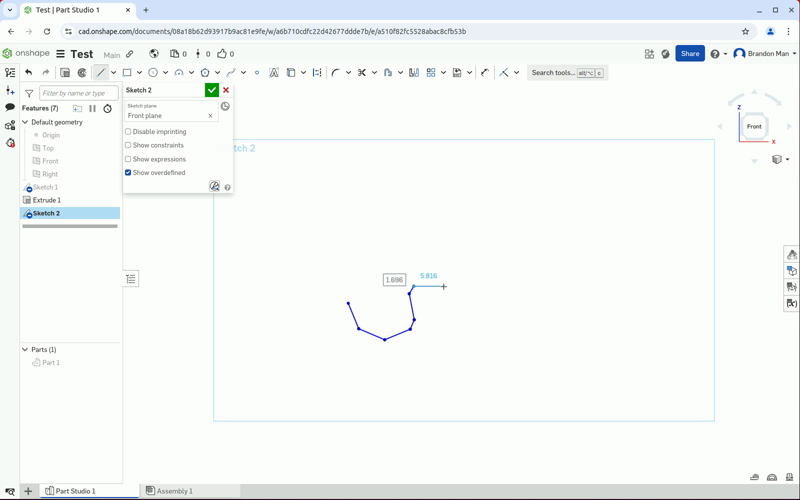
mouse_move(410, 277)
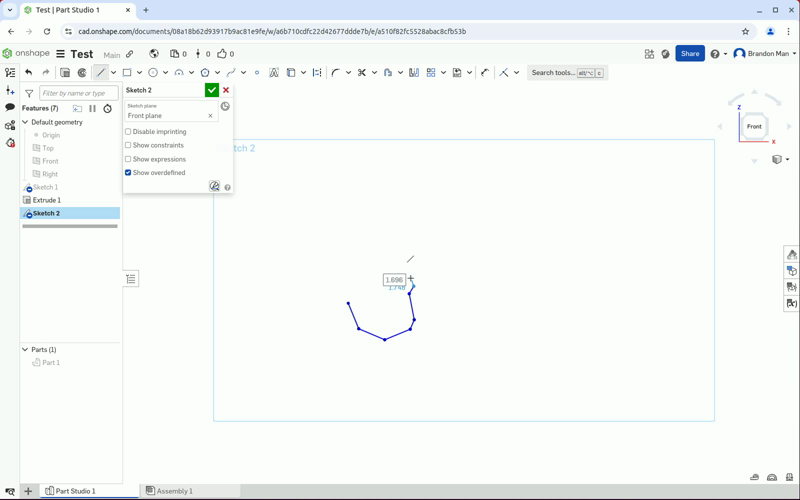
click(410, 277)
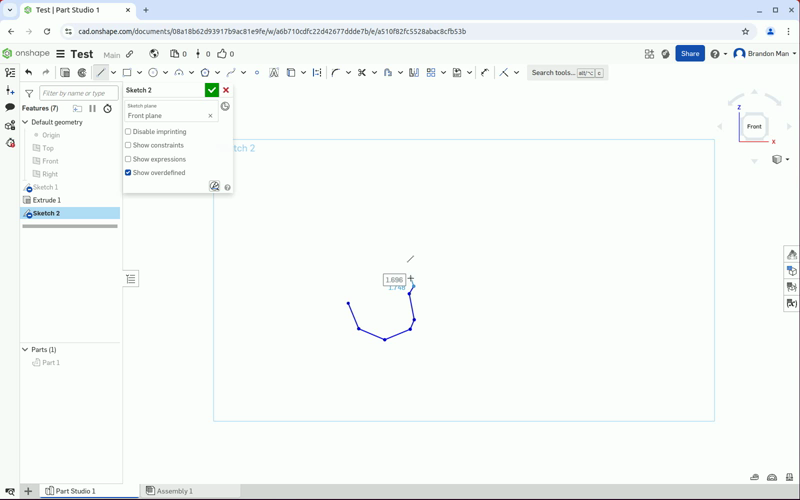
key_up(shift)
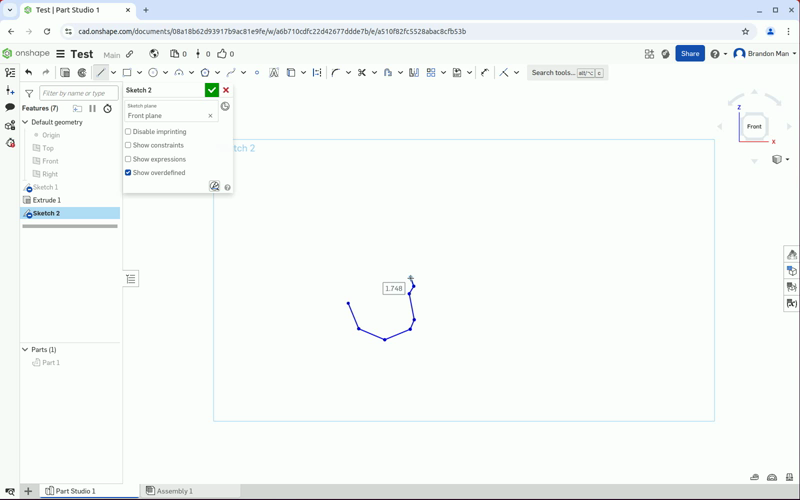
key_down(shift)
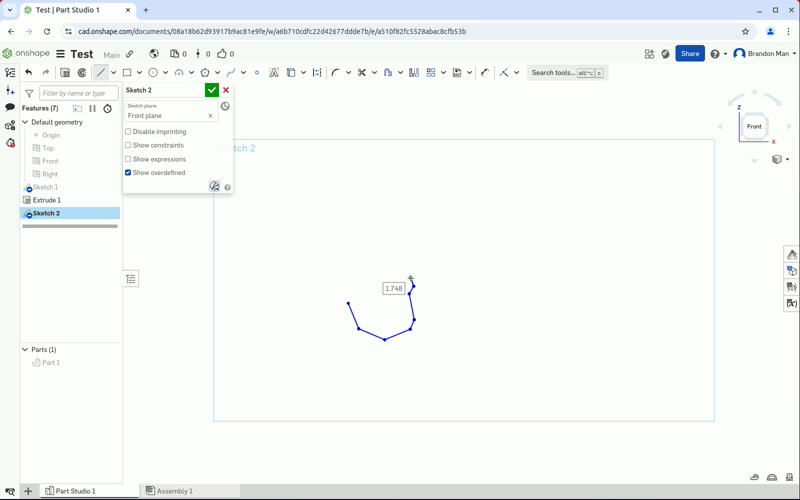
mouse_move(440, 277)
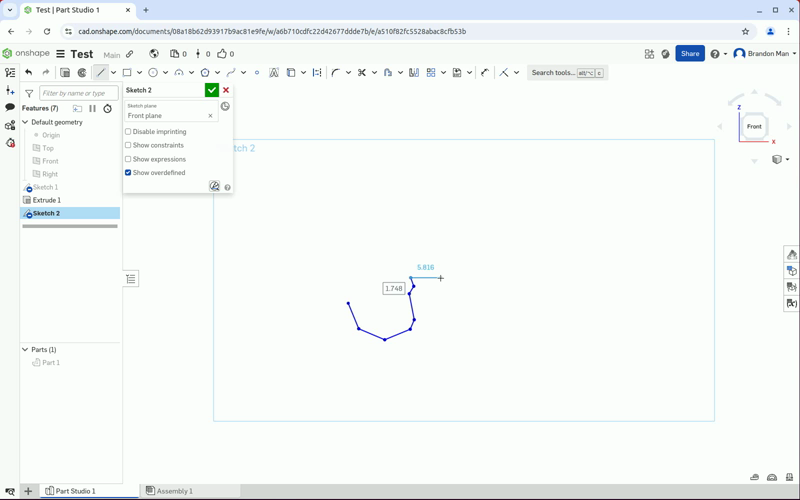
mouse_move(385, 266)
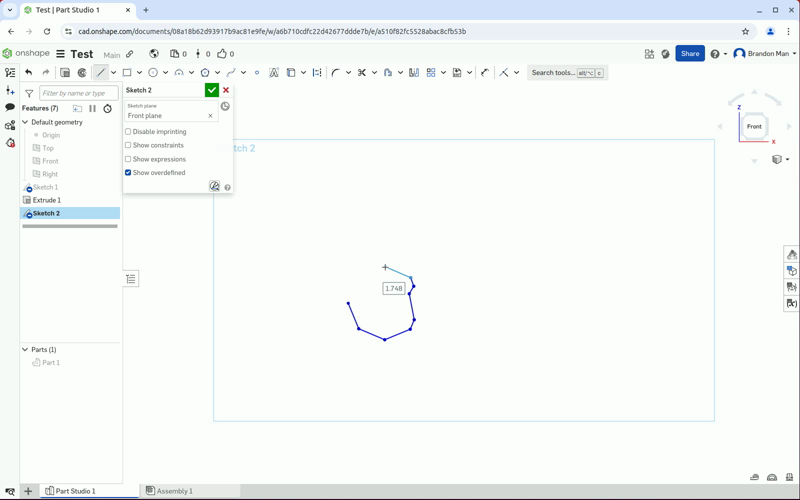
click(385, 266)
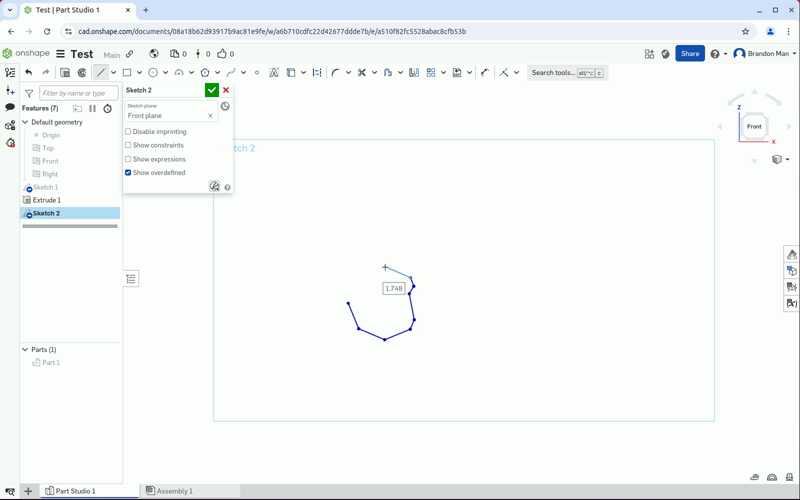
key_up(shift)
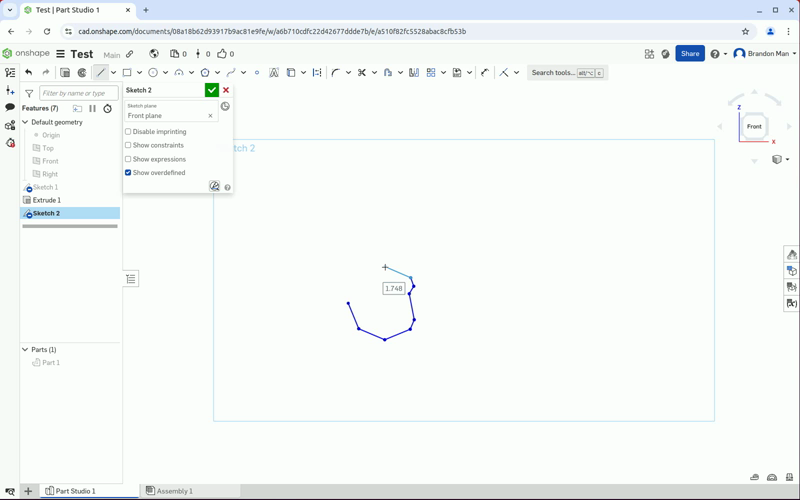
key_down(shift)
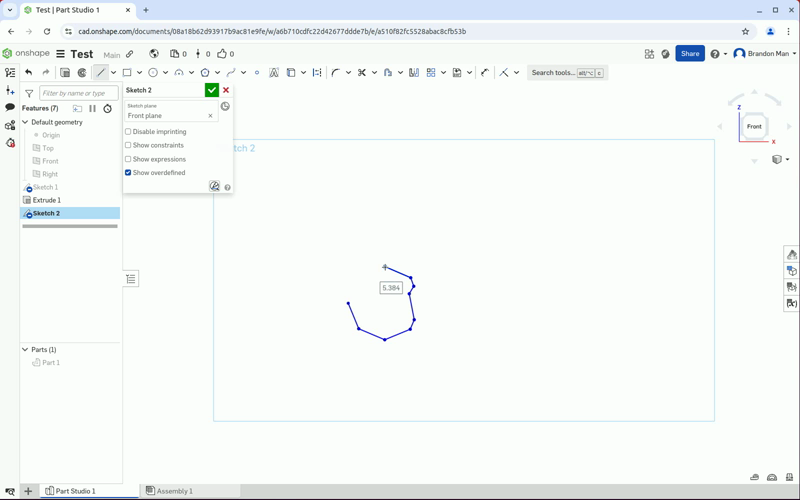
mouse_move(415, 266)
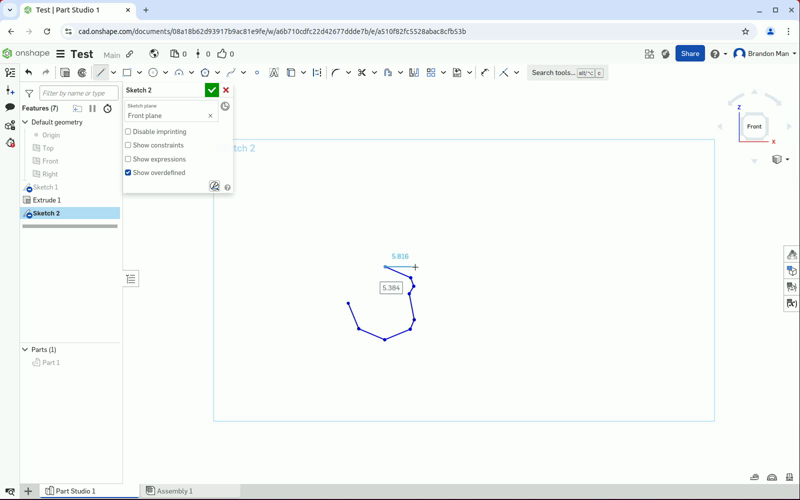
mouse_move(359, 277)
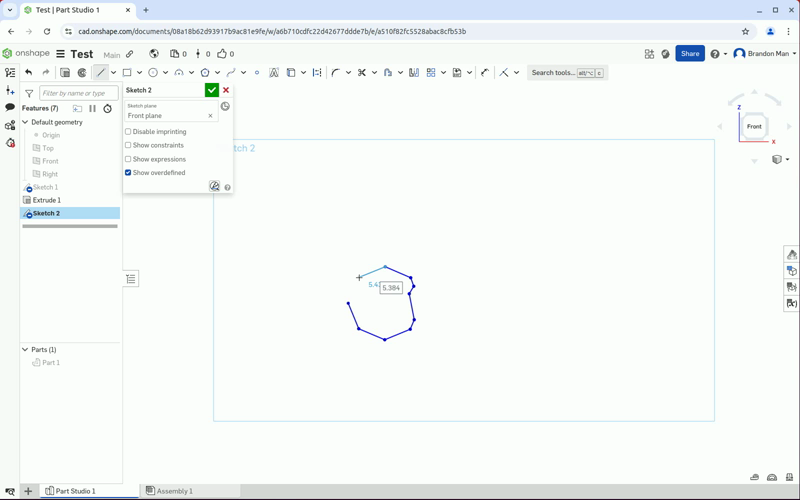
click(359, 277)
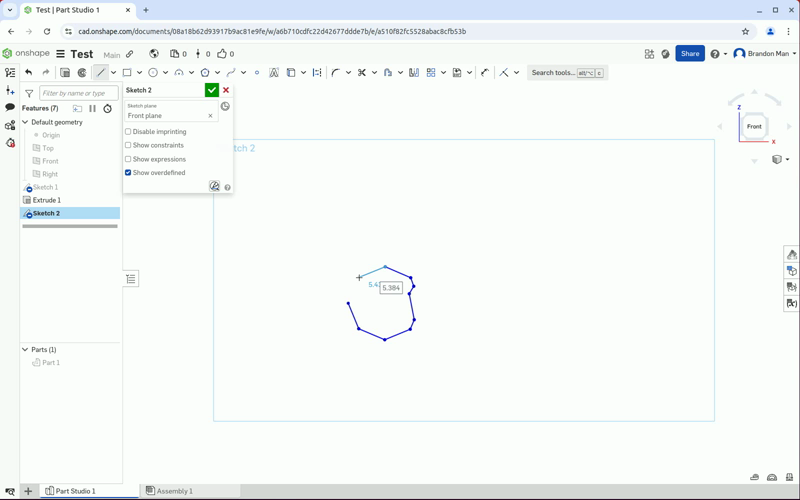
key_up(shift)
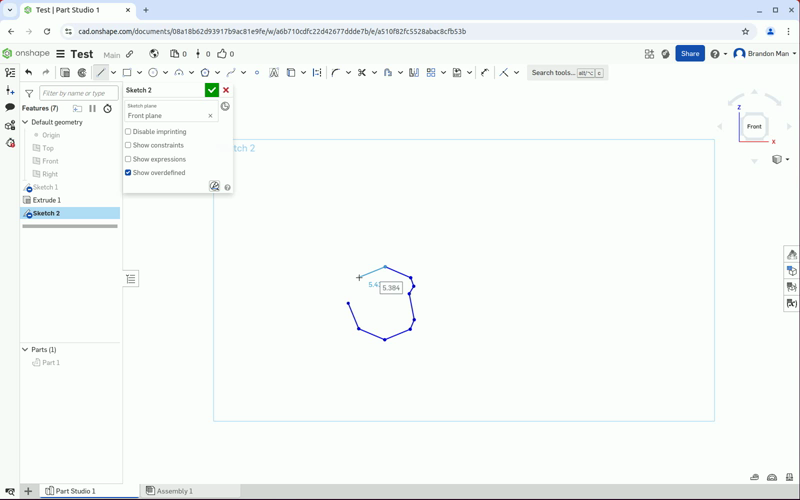
mouse_move(389, 277)
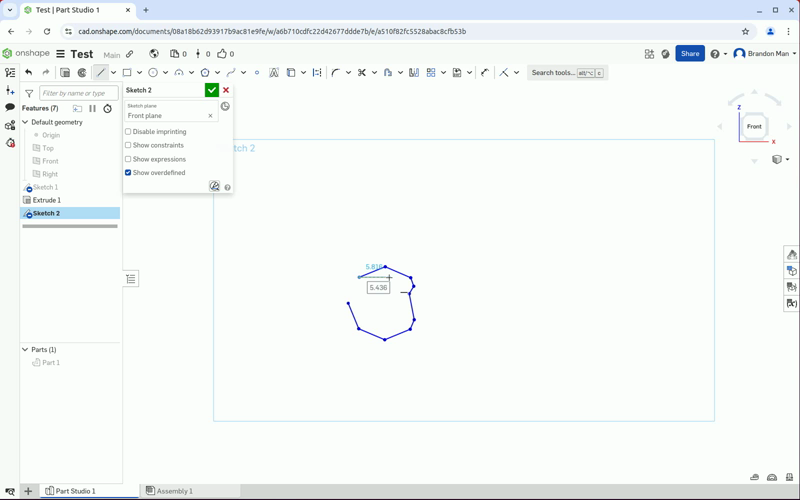
key_down(shift)
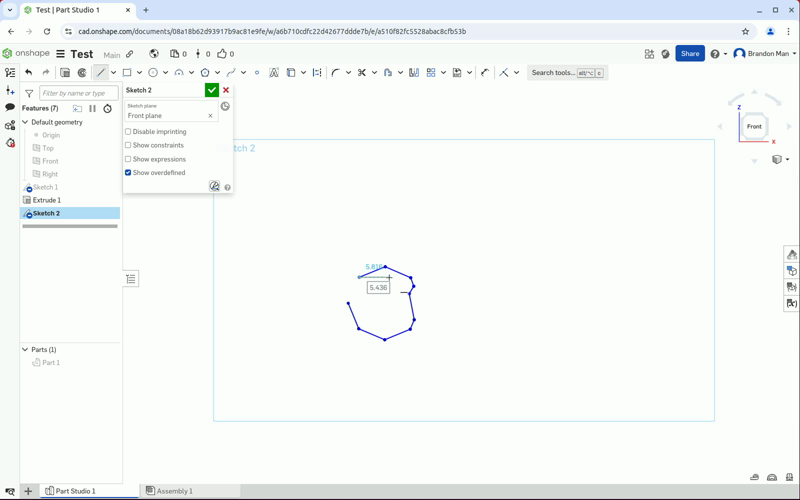
mouse_move(348, 303)
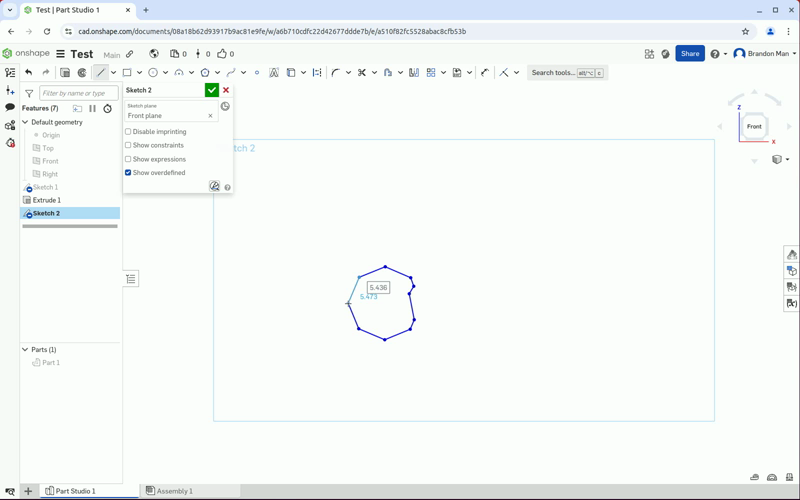
key_up(shift)
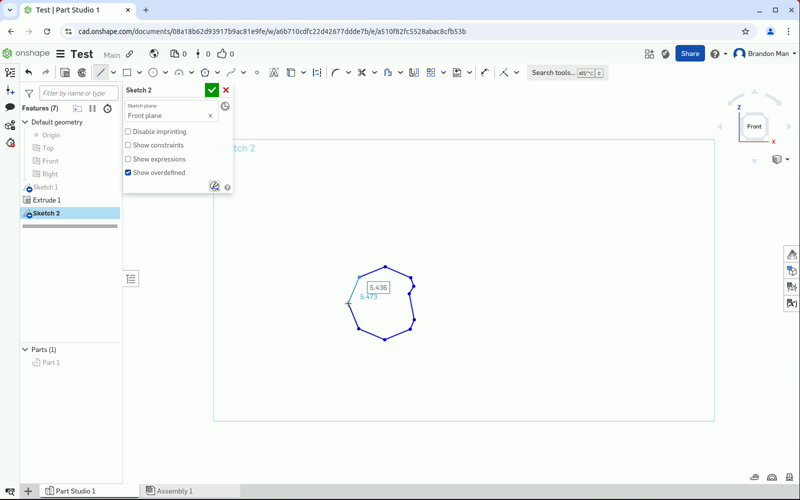
click(348, 303)
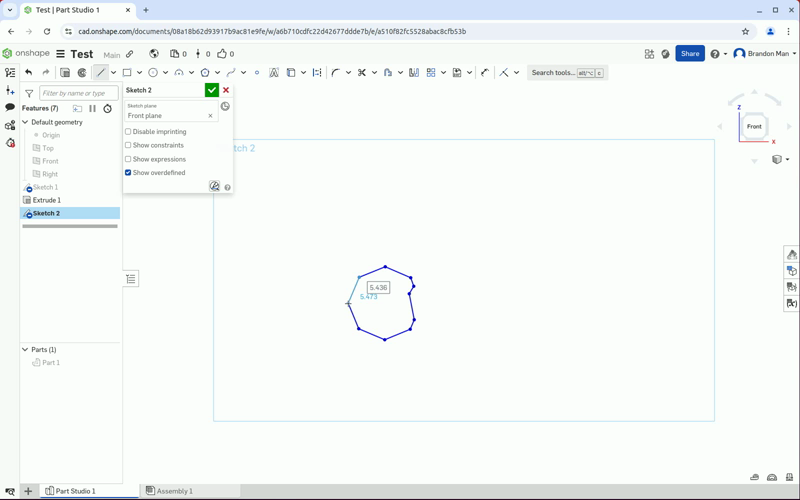
key(esc)
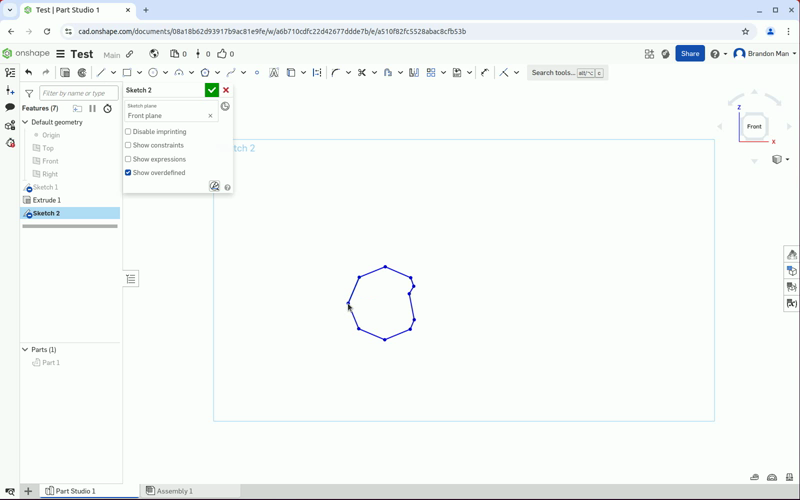
mouse_move(398, 326)
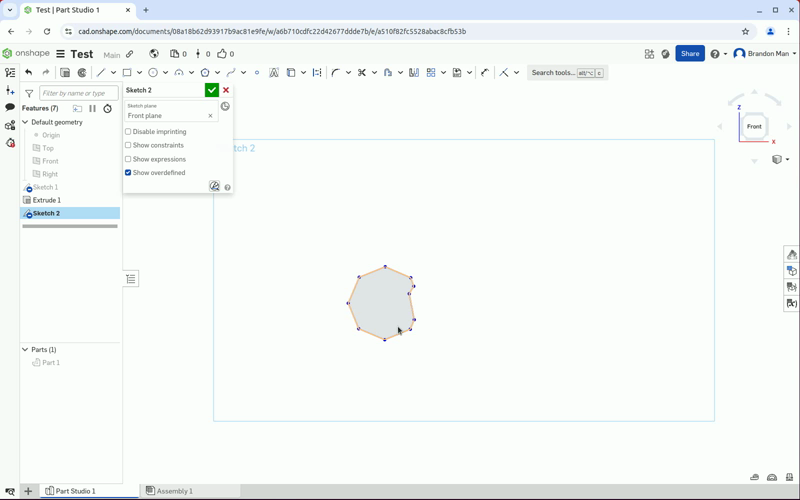
click(398, 326)
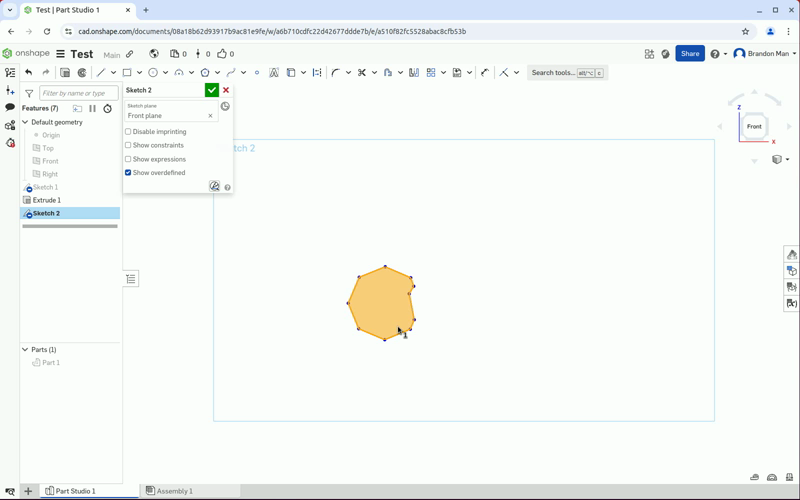
mouse_move(73, 352)
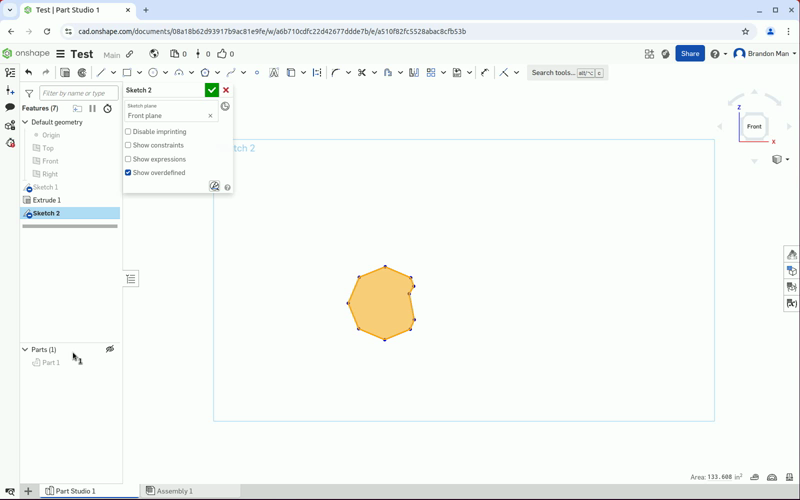
key(shift+y)
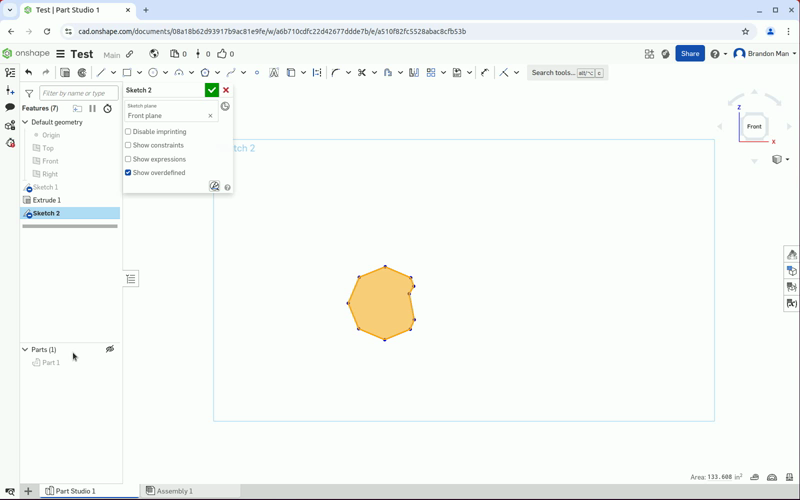
key(shift+e)
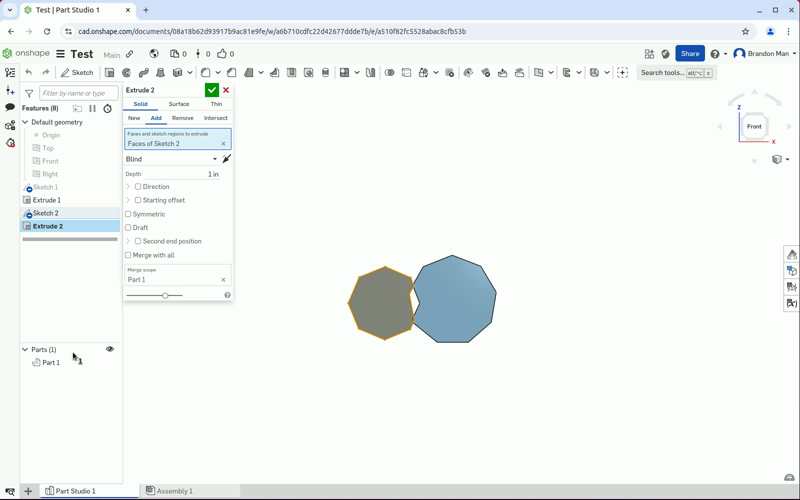
mouse_move(143, 106)
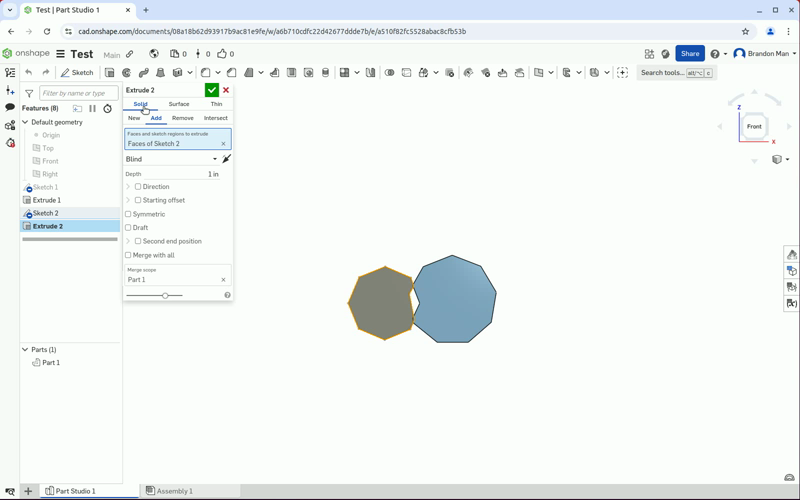
click(143, 106)
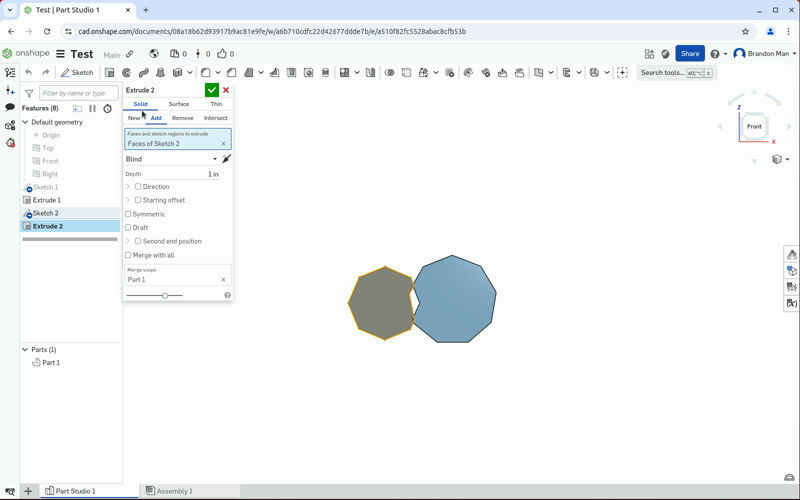
mouse_move(137, 120)
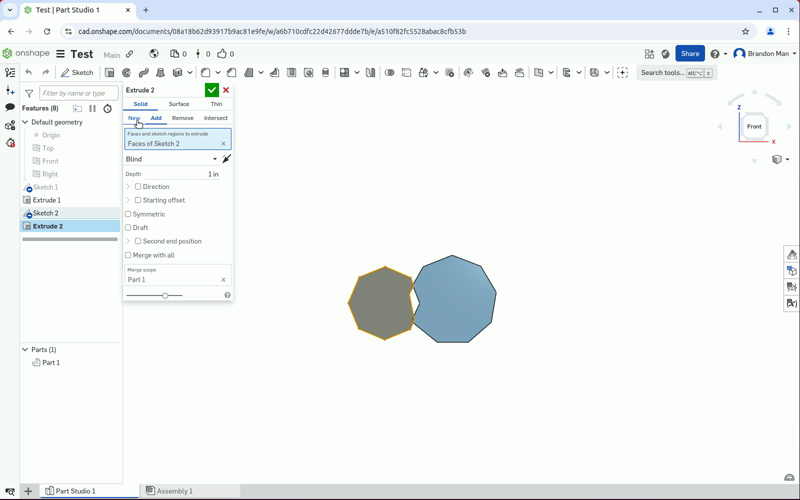
click(137, 120)
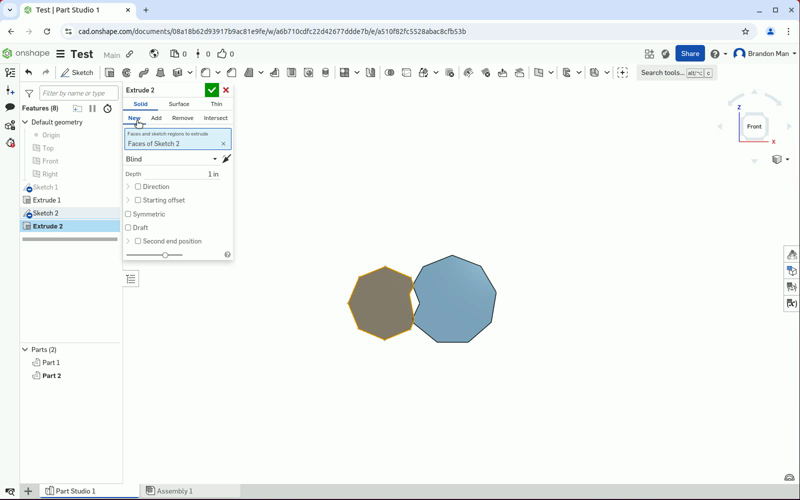
key(tab, 4)
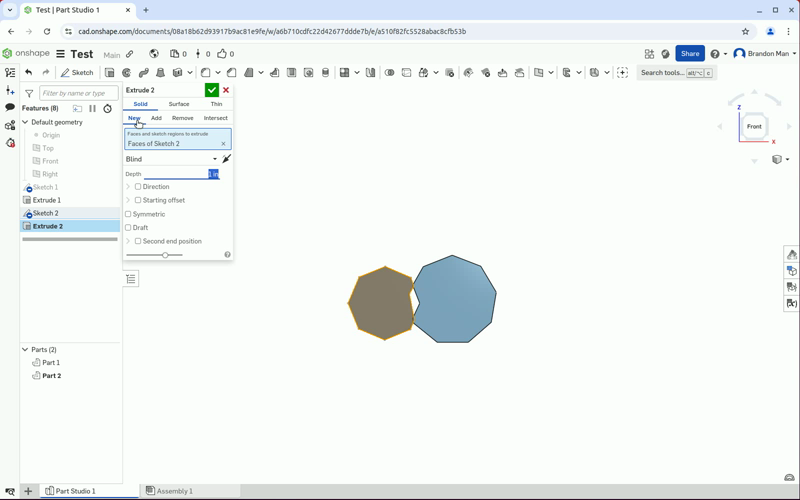
text(2.407)
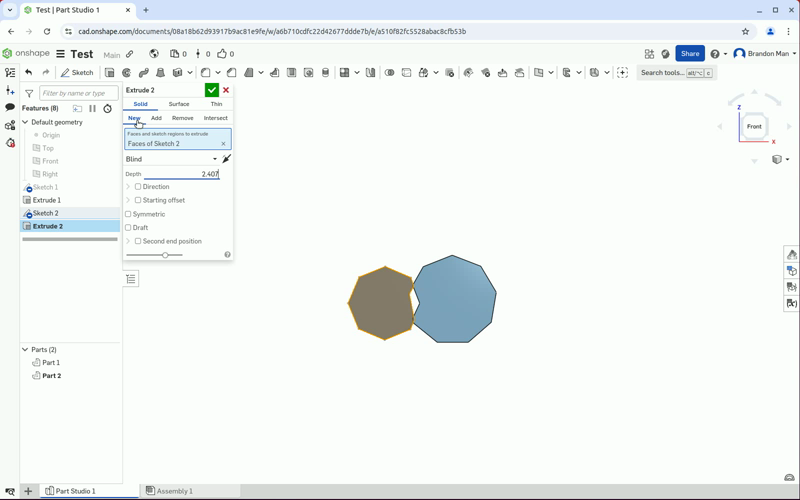
key(enter)
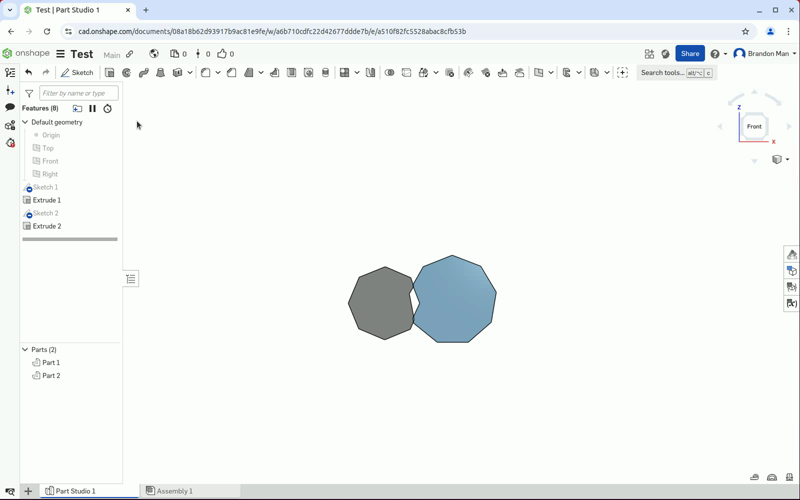
key(shift+h)
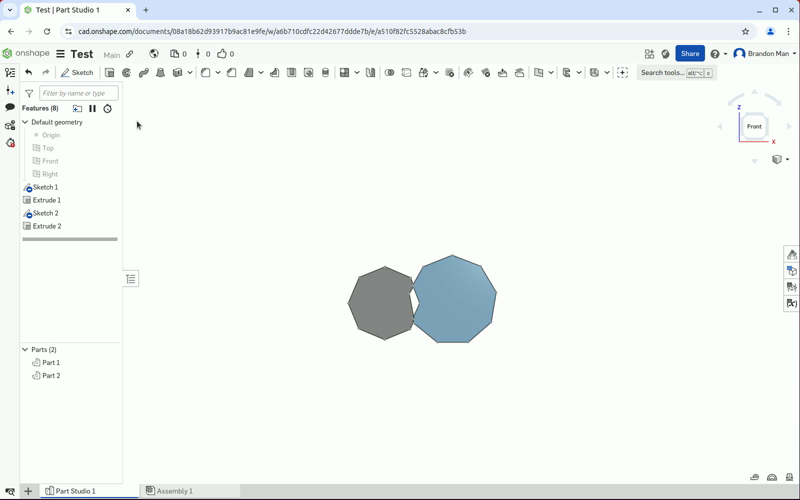
key(shift+h)
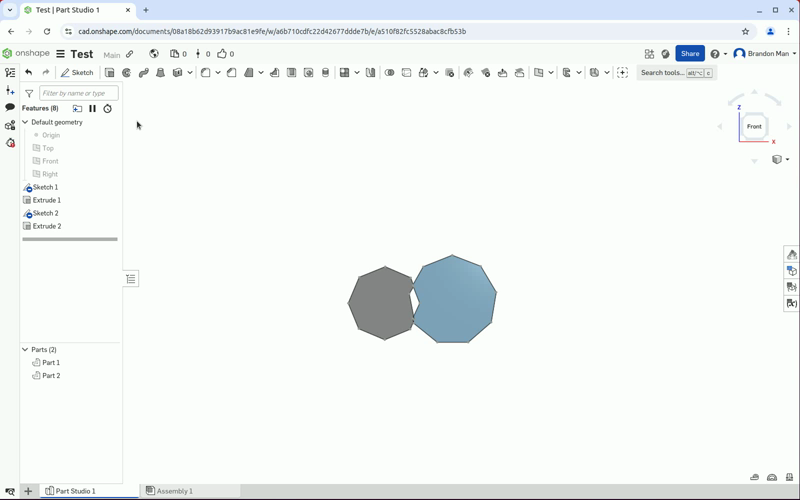
key(shift+7)
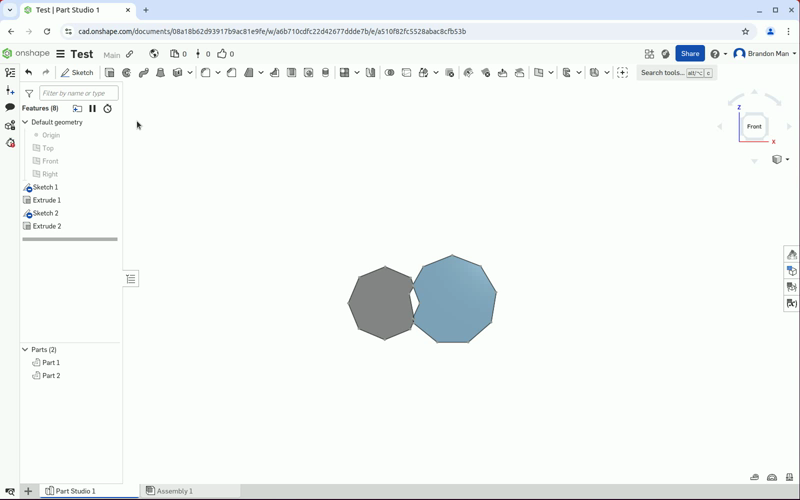
key(left, 2)
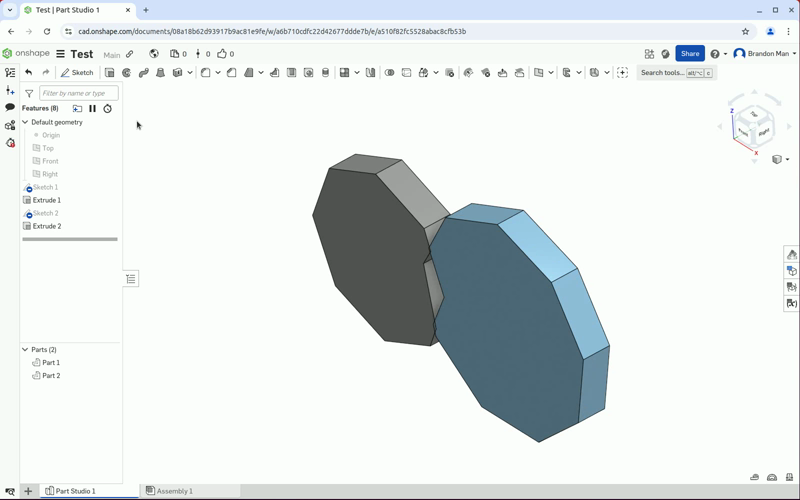
key(down, 2)
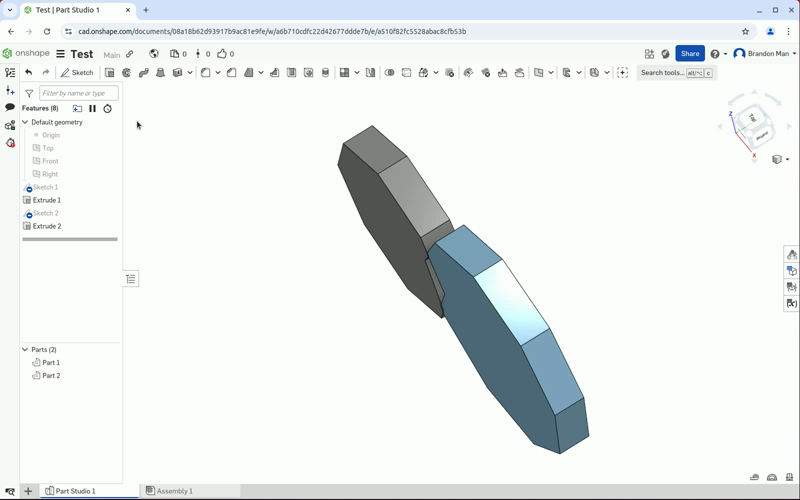
key(up, 2)
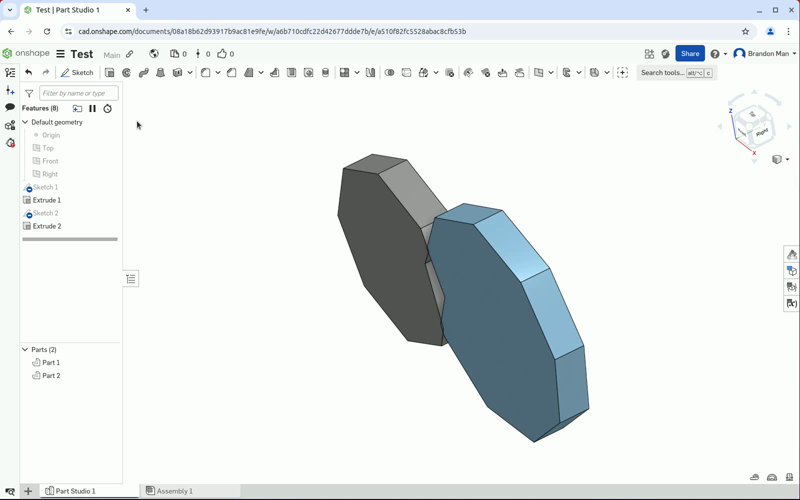
key(right, 2)
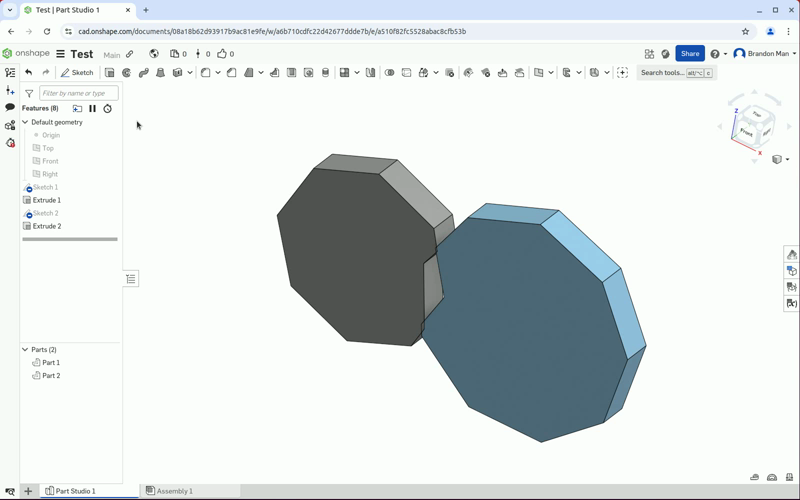
mouse_move(73, 189)
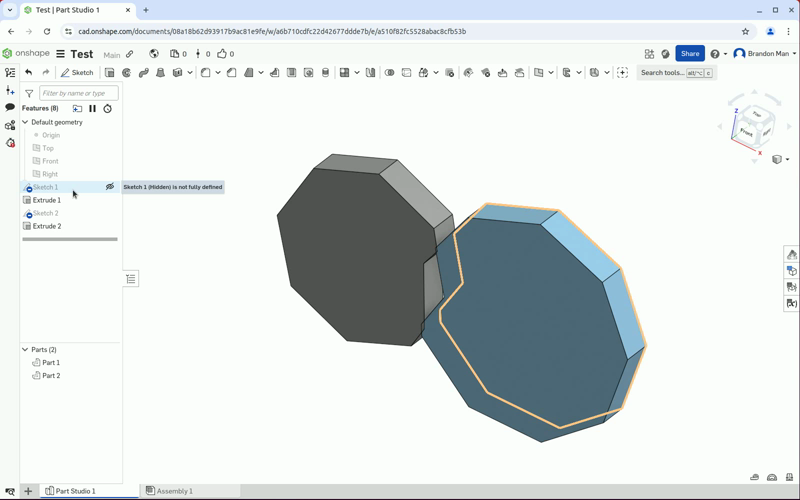
click(73, 189)